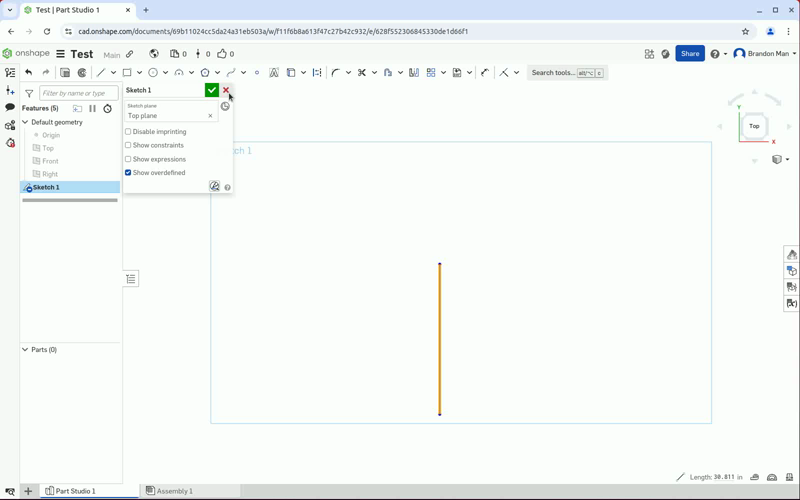
key(shift+h)
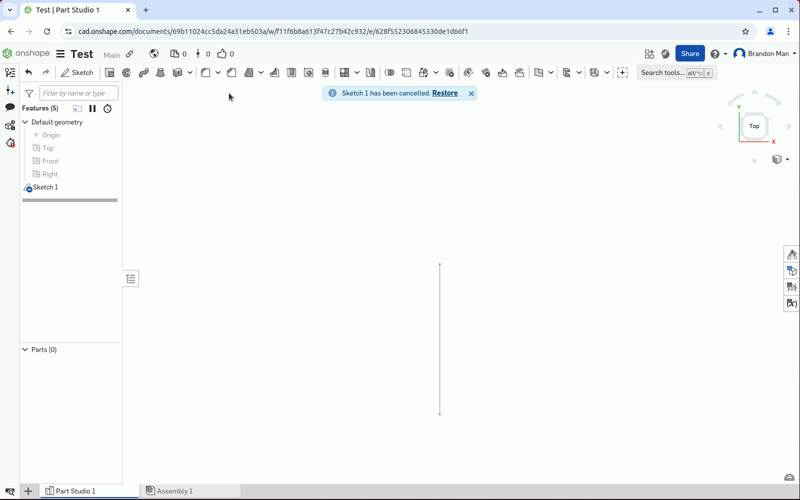
key(shift+s)
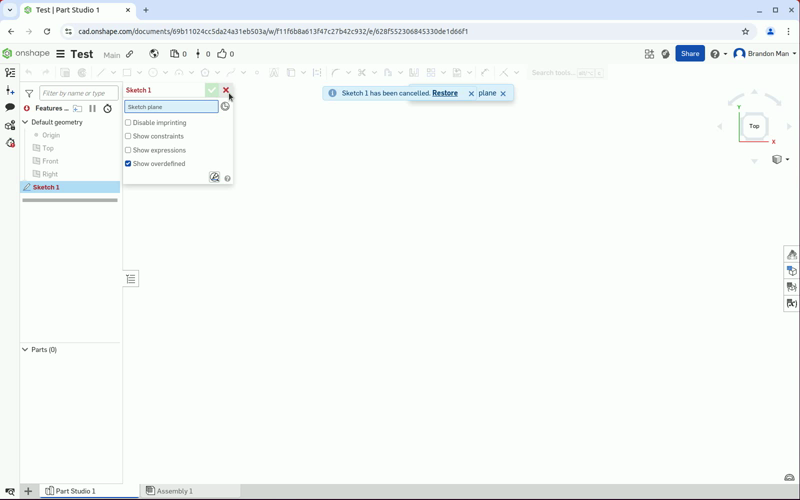
mouse_move(73, 150)
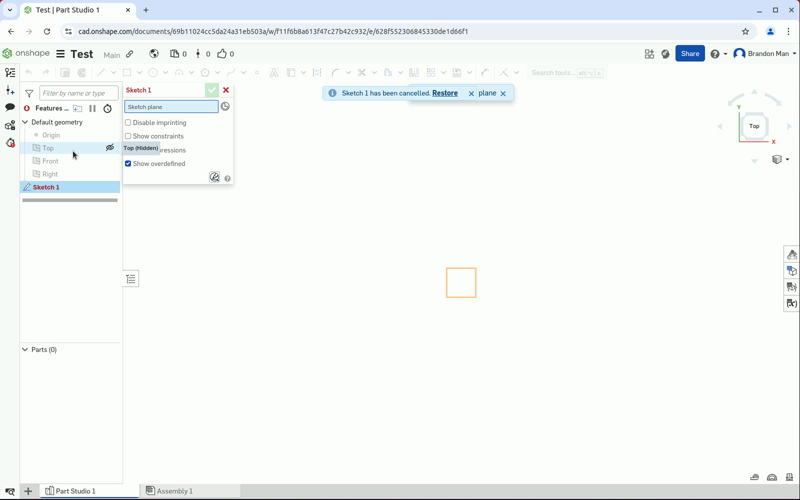
click(73, 150)
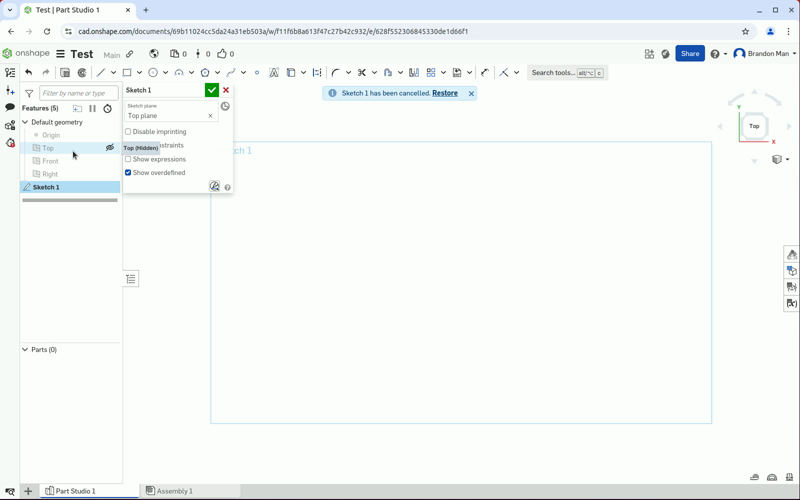
mouse_move(73, 352)
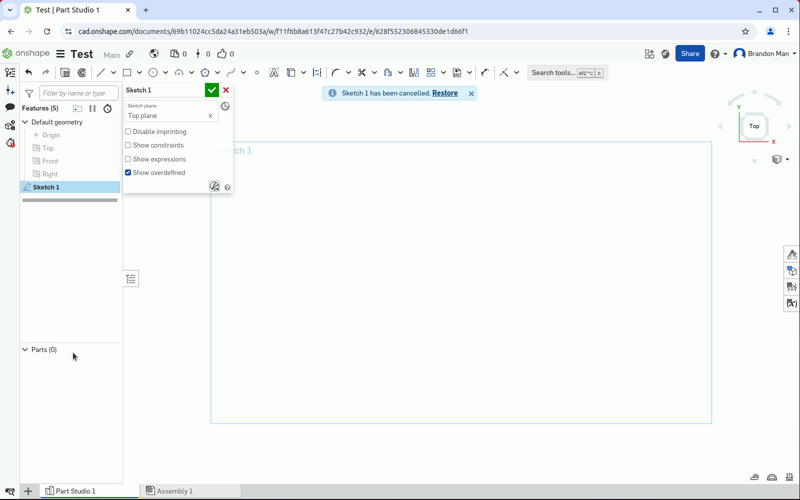
key(y)
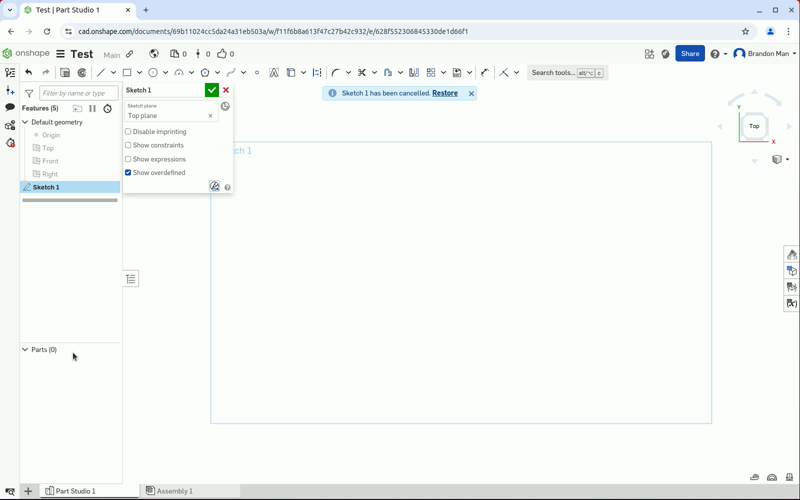
key(l)
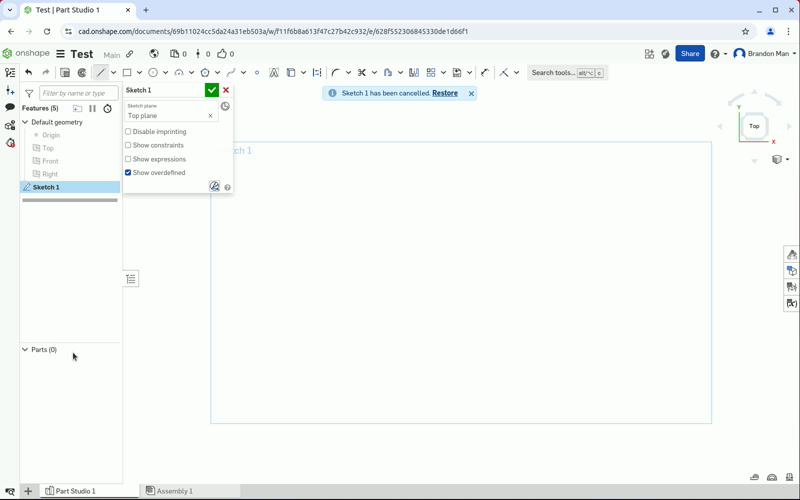
key_down(shift)
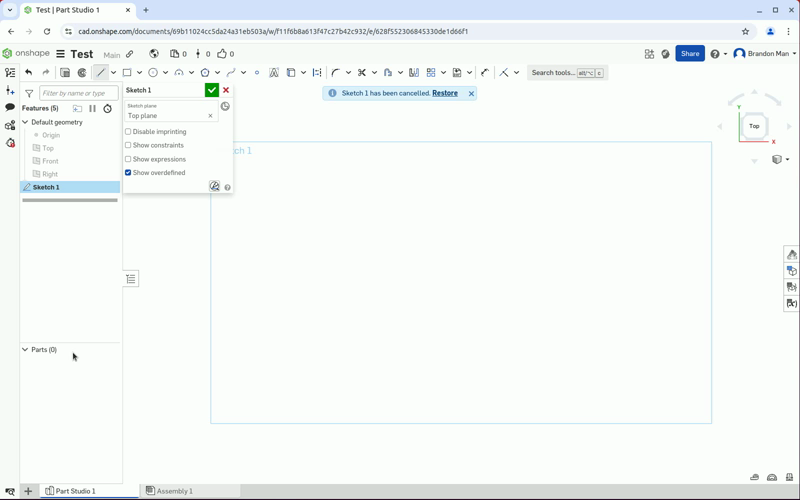
mouse_move(437, 187)
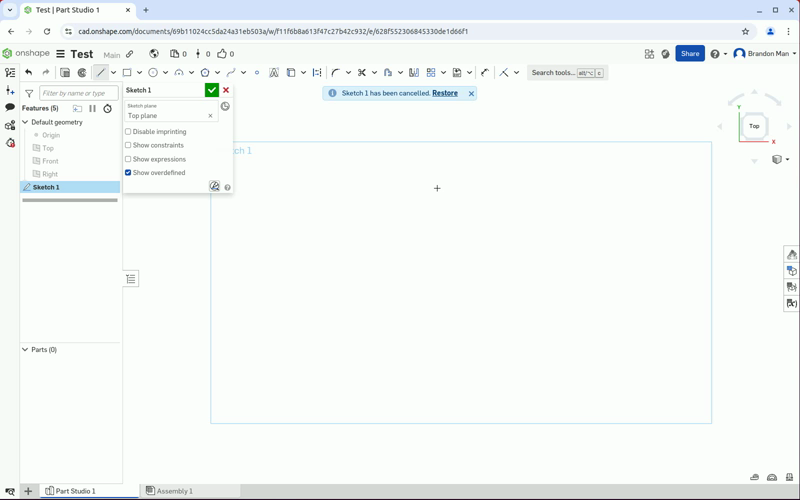
click(437, 187)
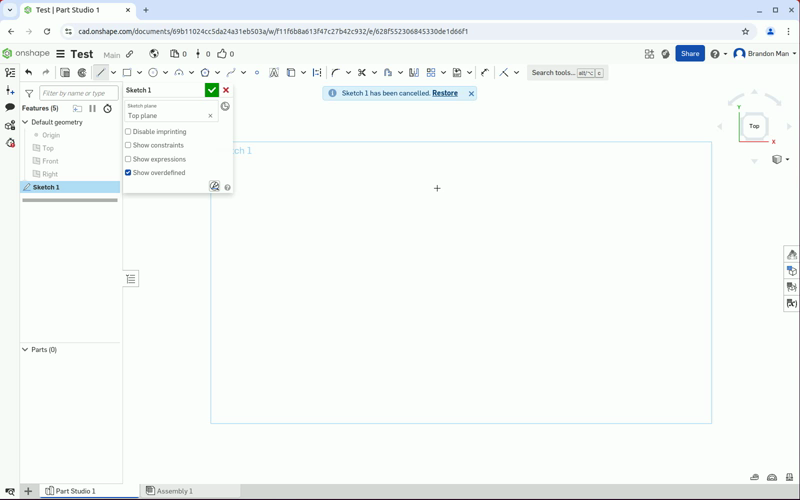
key_up(shift)
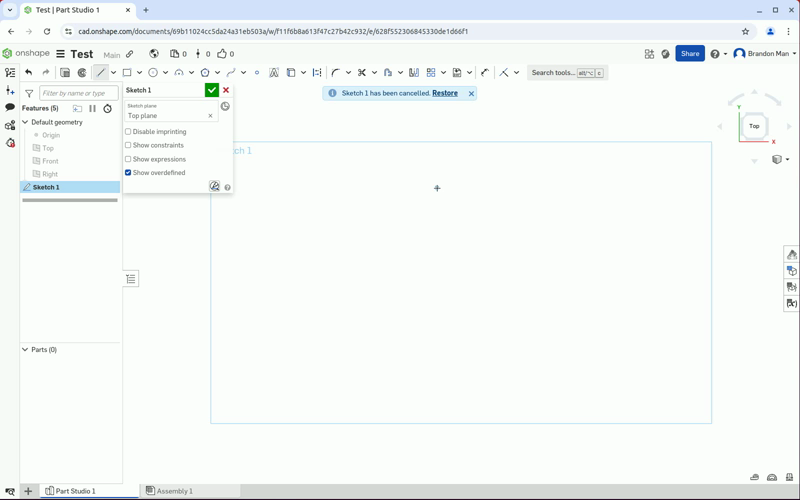
key_down(shift)
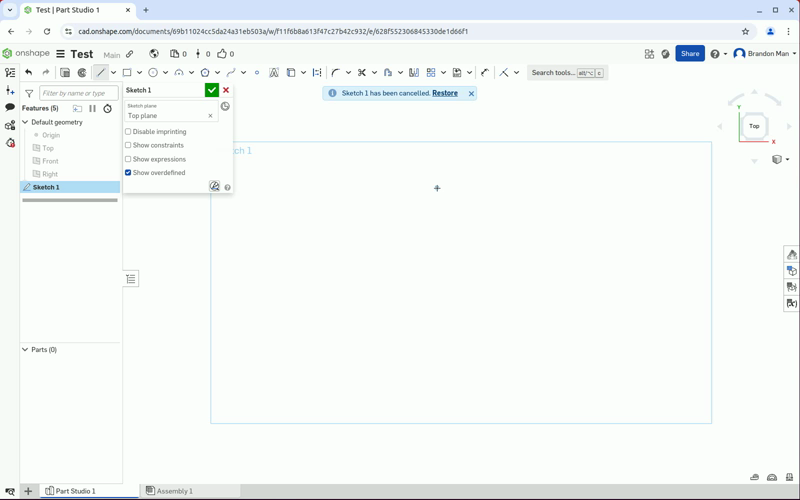
mouse_move(443, 377)
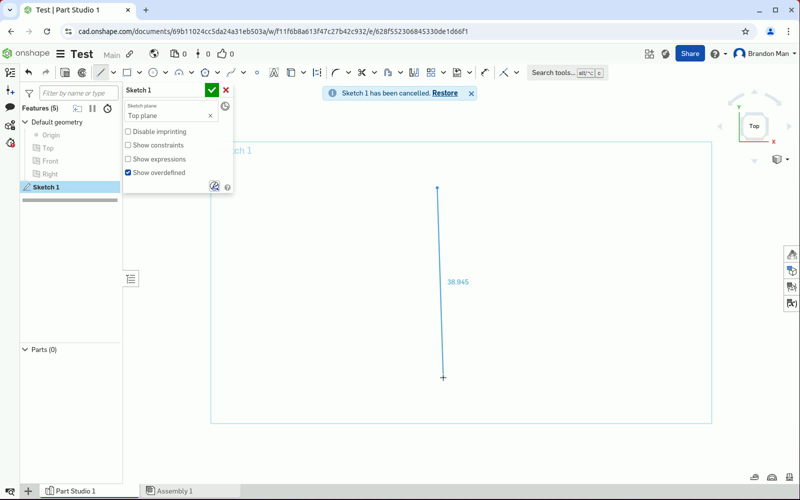
click(443, 377)
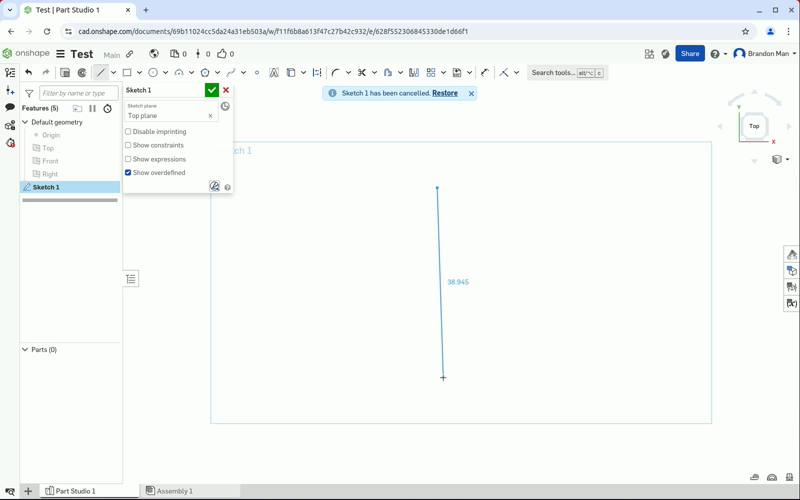
key_up(shift)
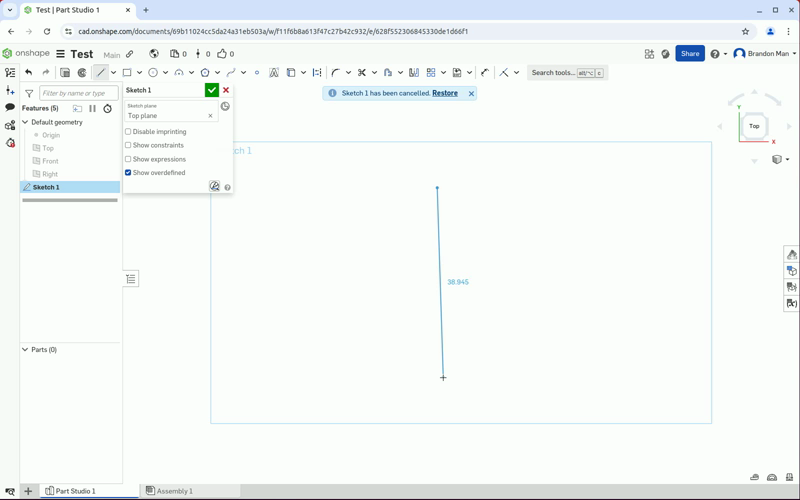
key(esc)
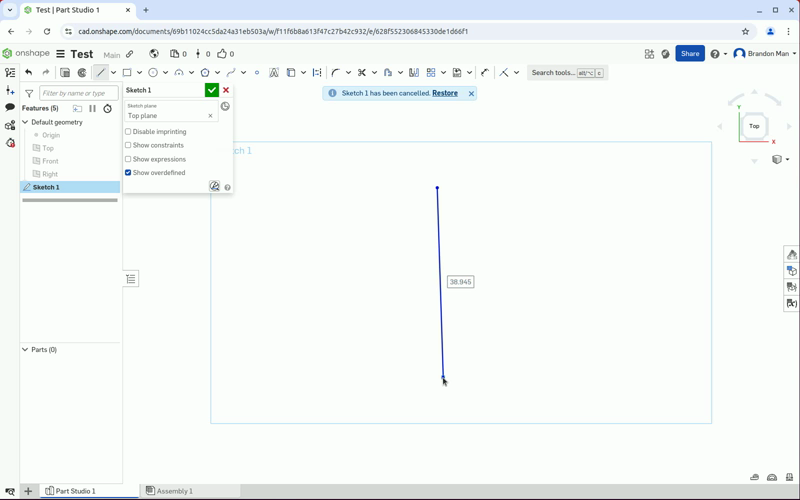
key(a)
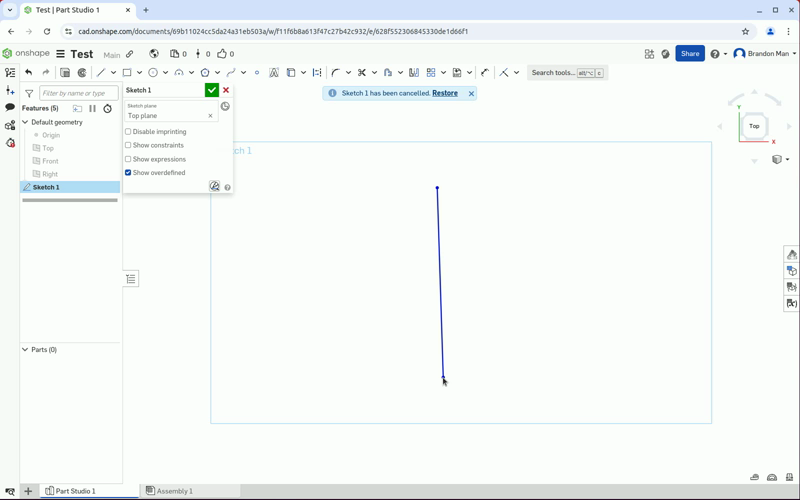
mouse_move(443, 377)
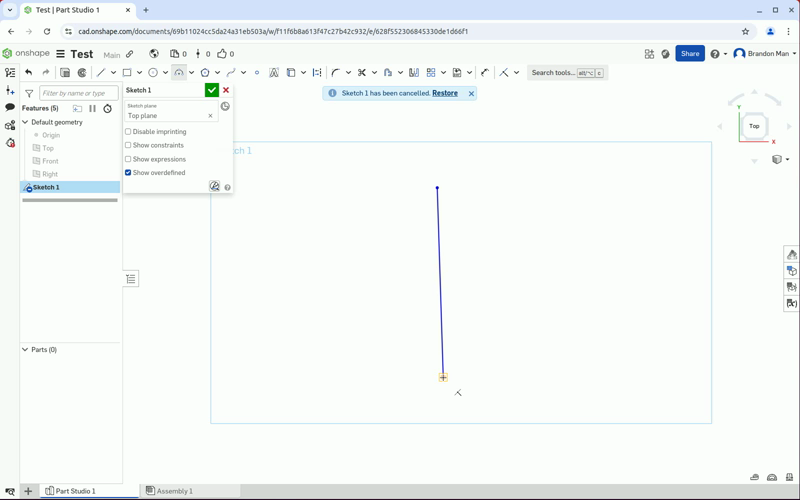
click(443, 377)
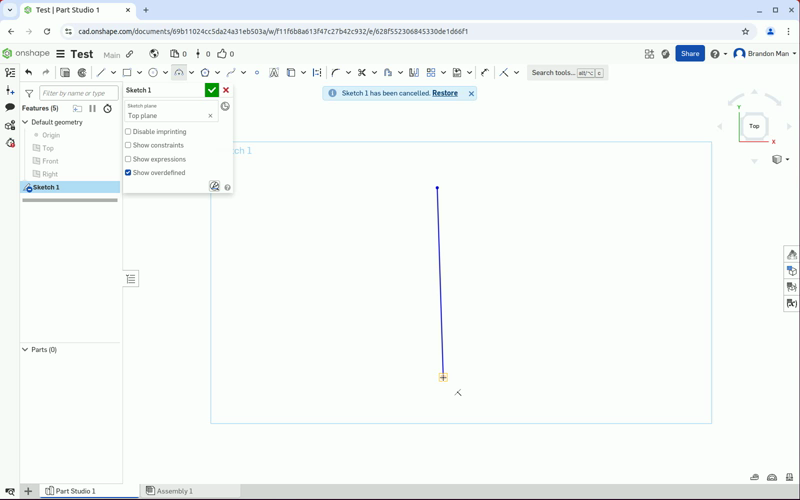
key_down(shift)
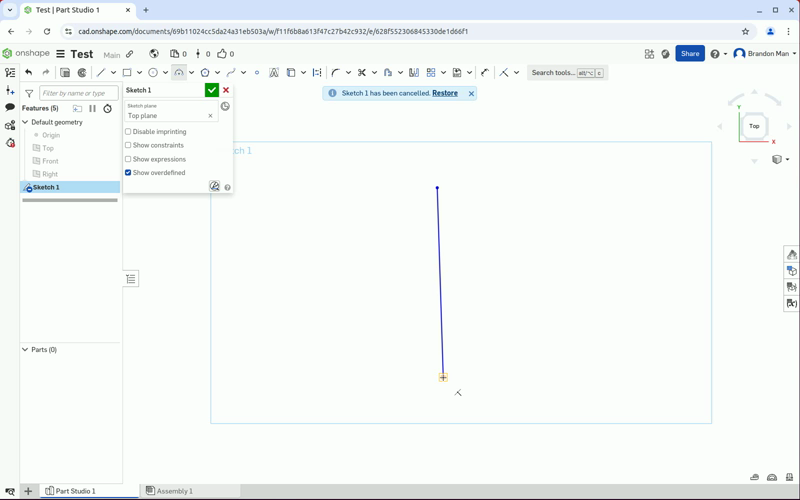
mouse_move(479, 377)
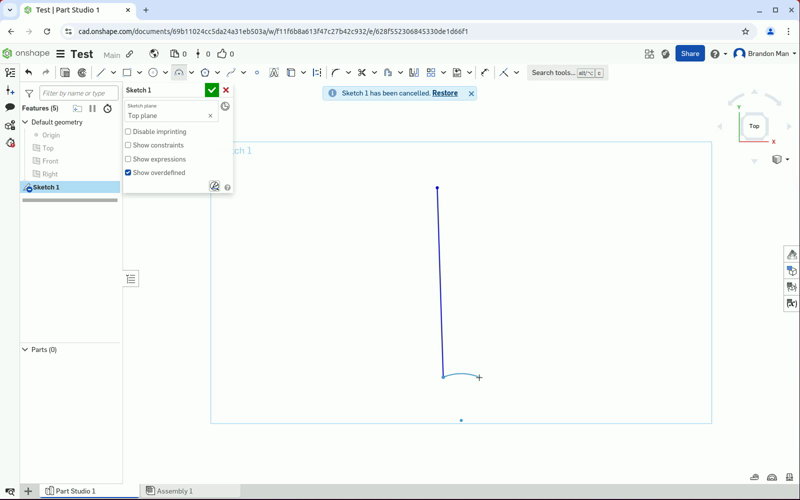
click(479, 377)
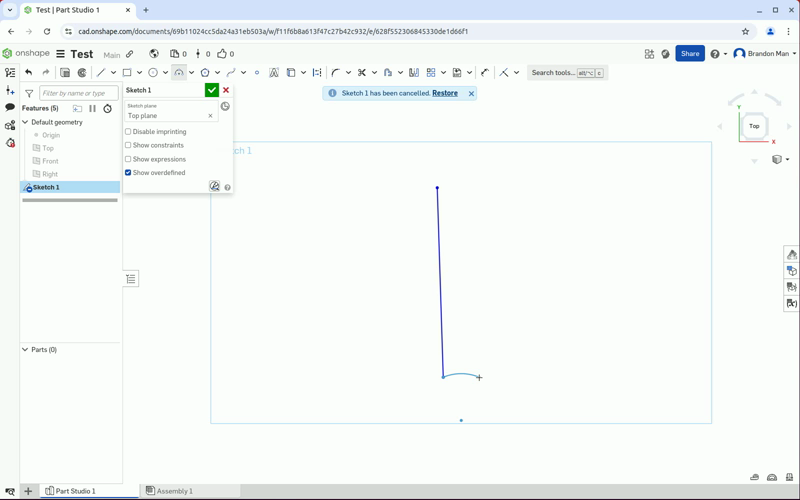
mouse_move(461, 359)
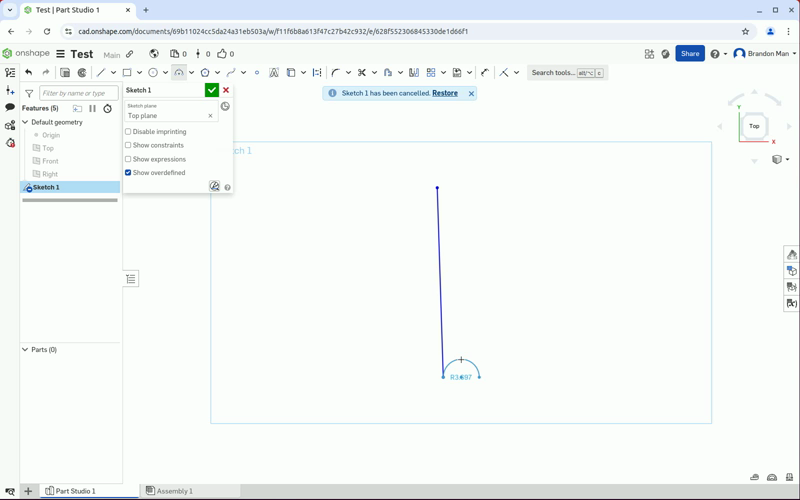
click(461, 359)
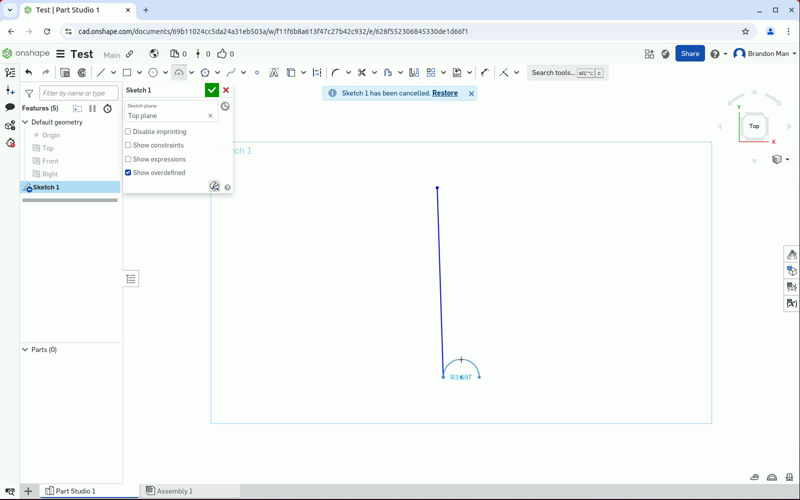
key_up(shift)
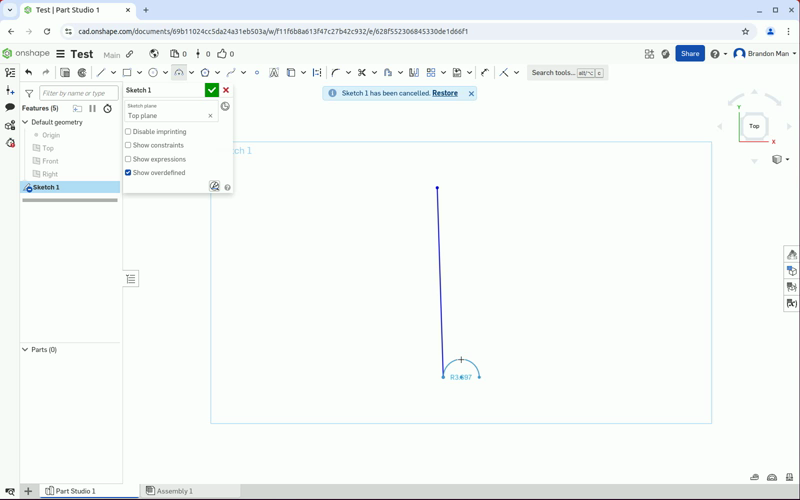
key(esc)
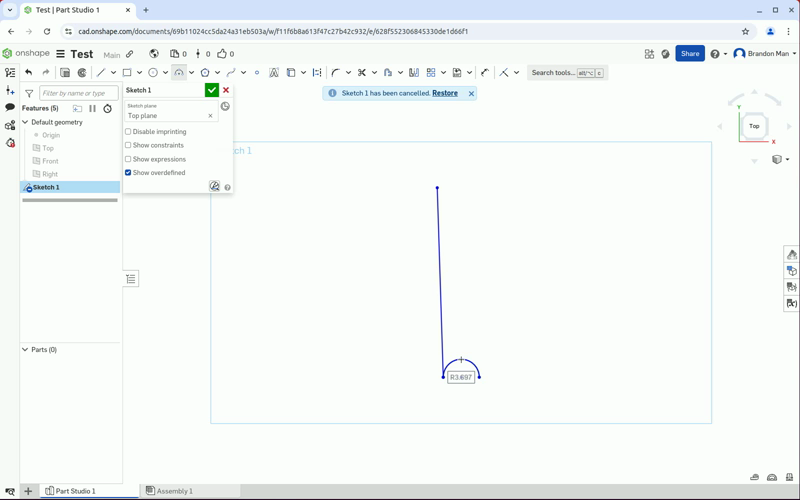
key(l)
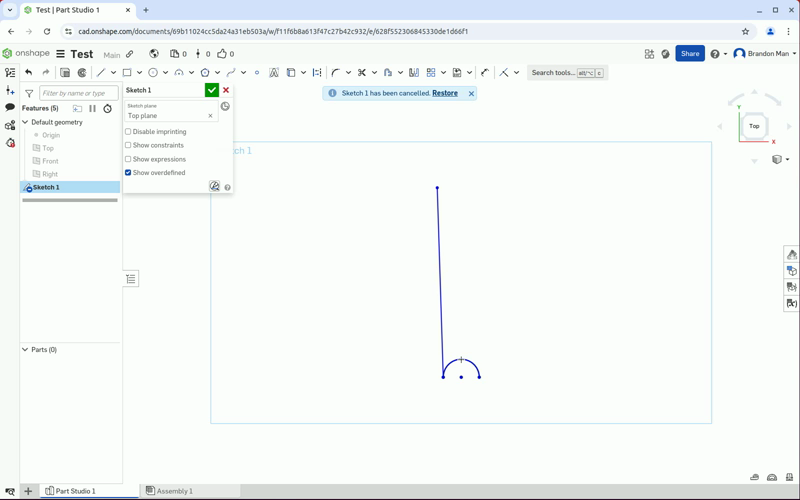
mouse_move(479, 377)
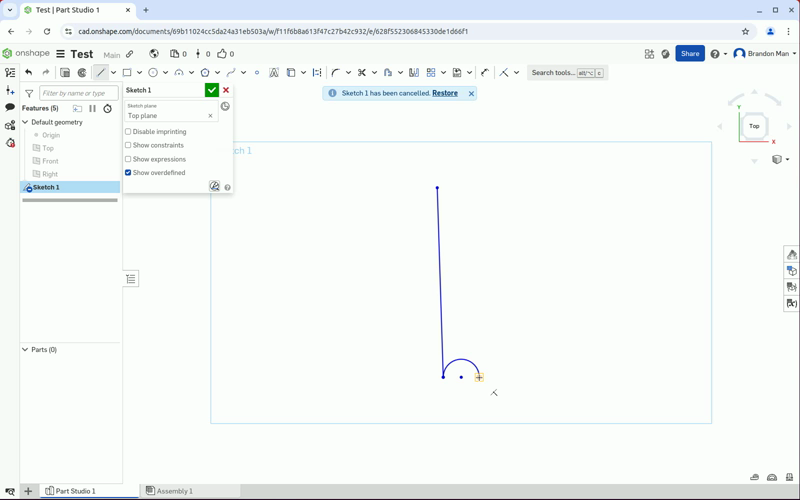
click(479, 377)
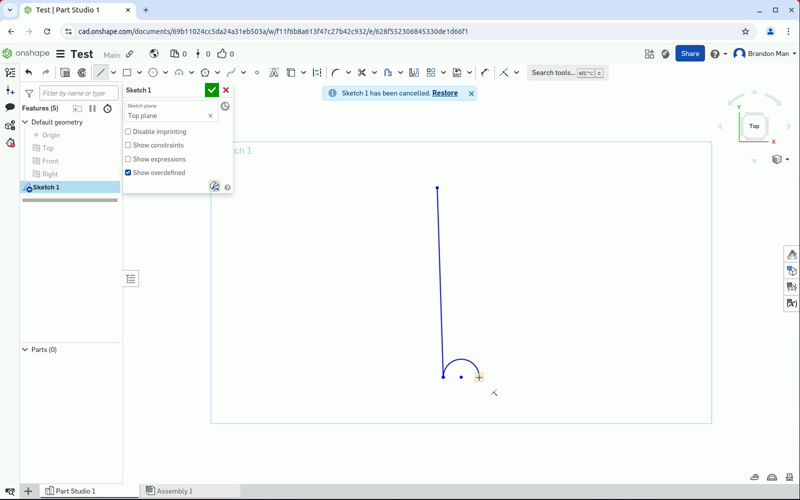
key_down(shift)
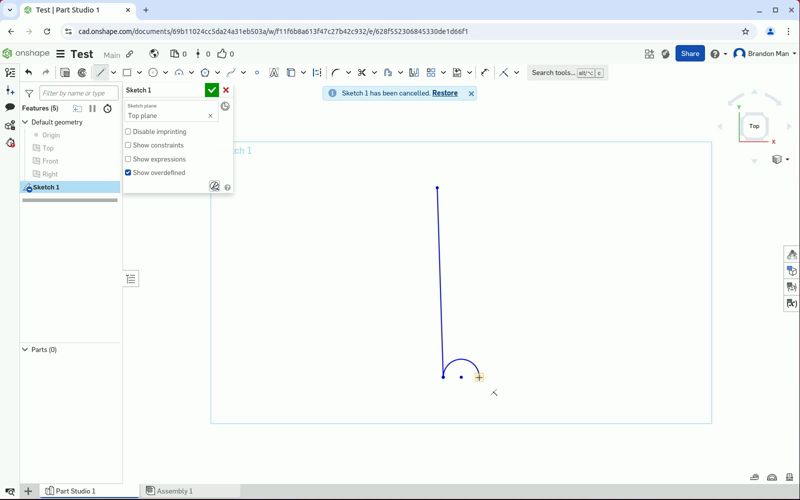
mouse_move(485, 187)
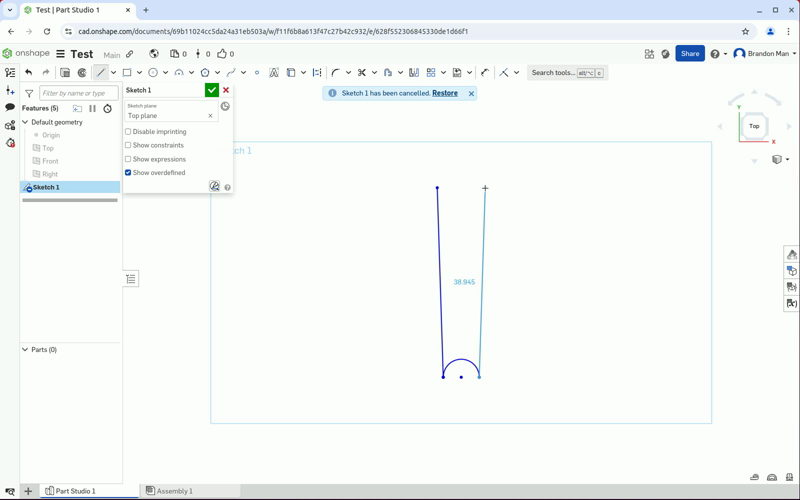
click(485, 187)
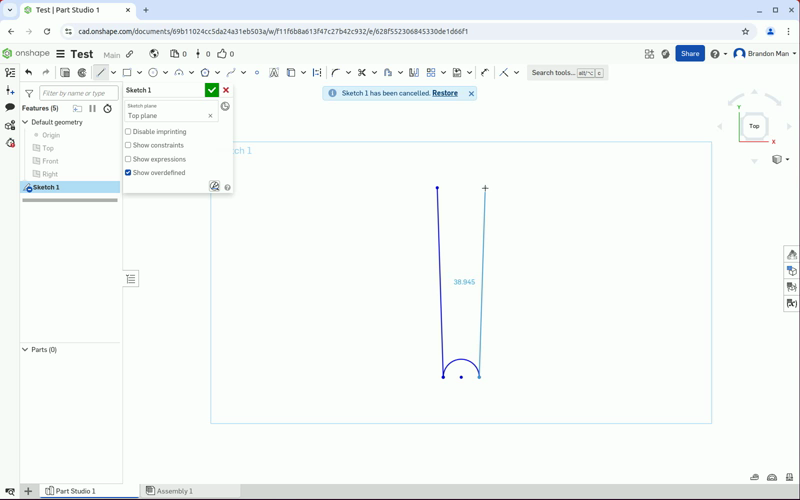
key_up(shift)
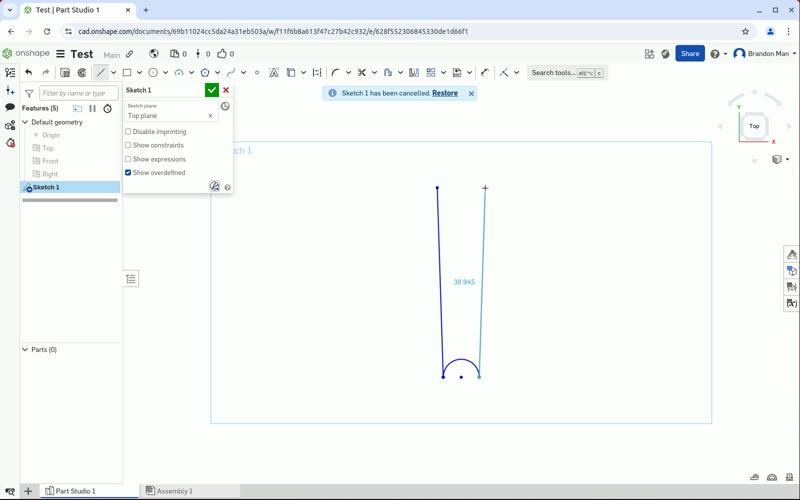
mouse_move(515, 187)
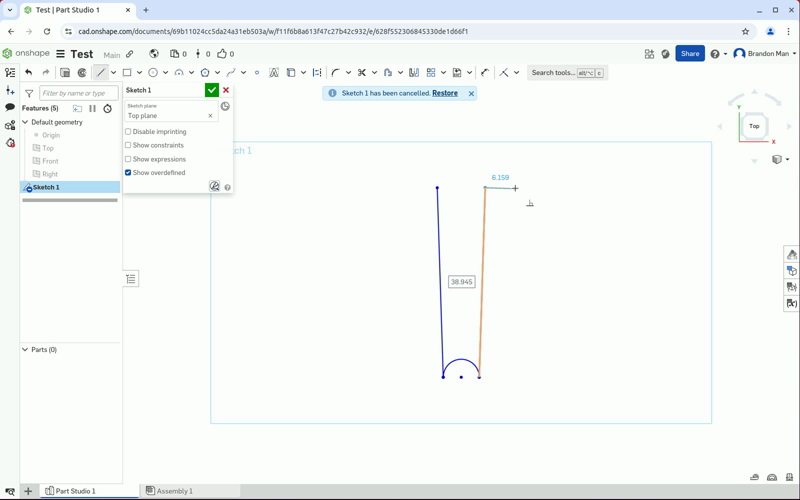
key_down(shift)
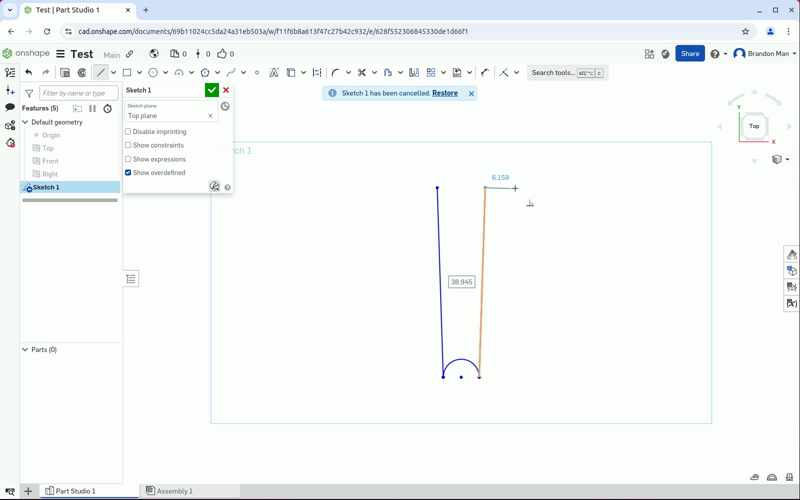
mouse_move(437, 187)
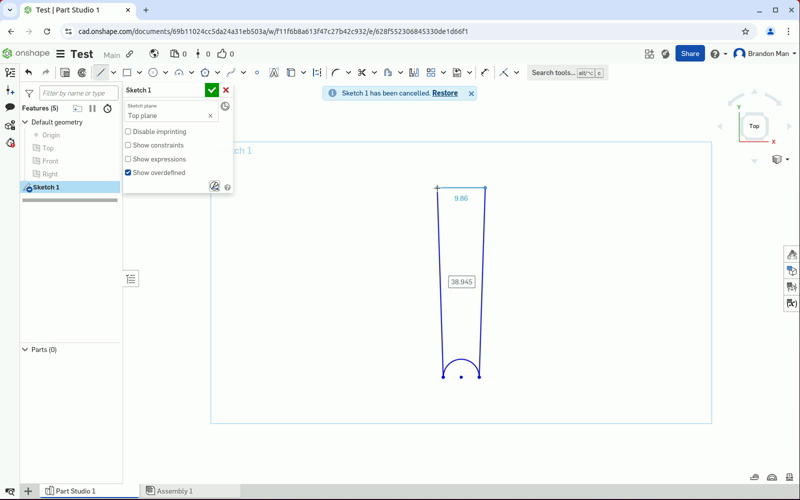
key_up(shift)
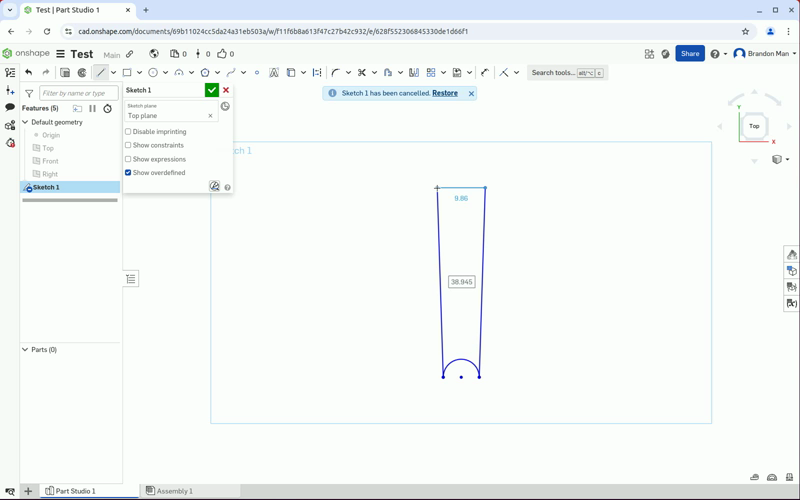
click(437, 187)
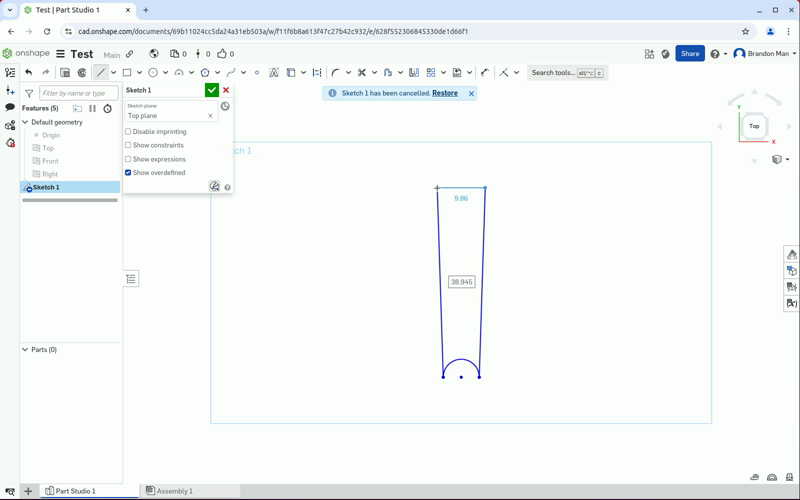
key(esc)
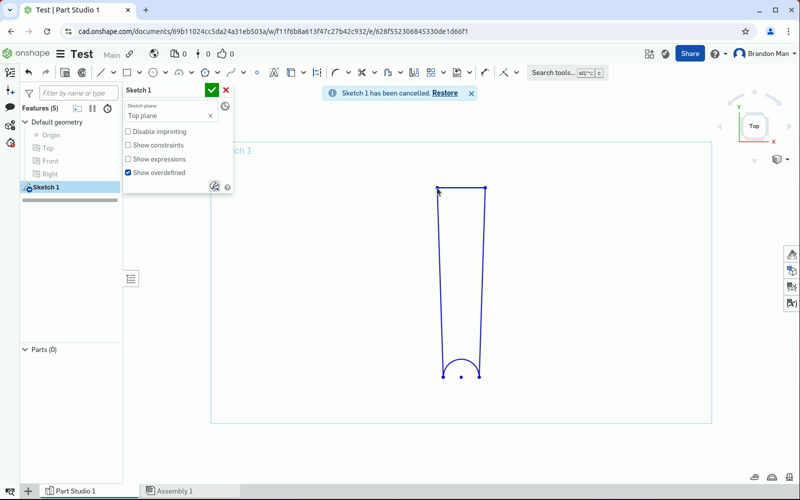
mouse_move(469, 288)
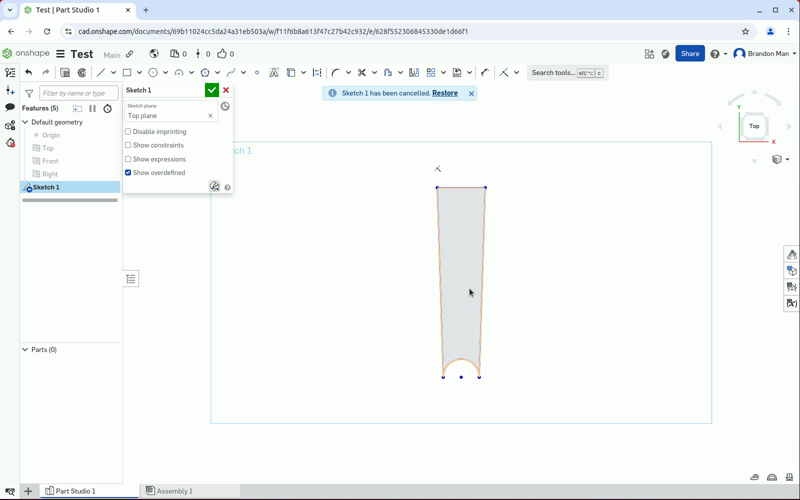
click(469, 288)
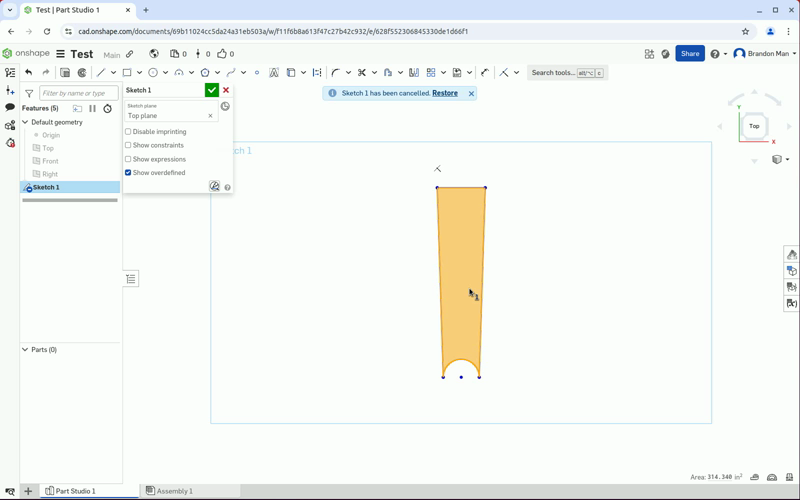
mouse_move(73, 352)
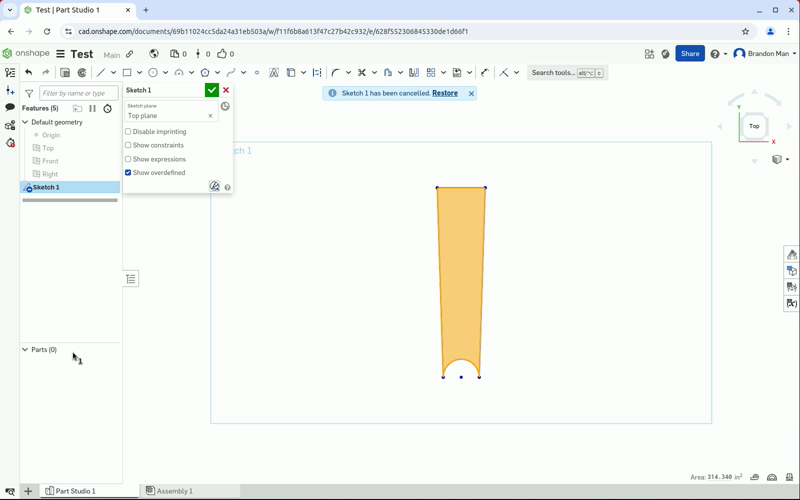
key(shift+y)
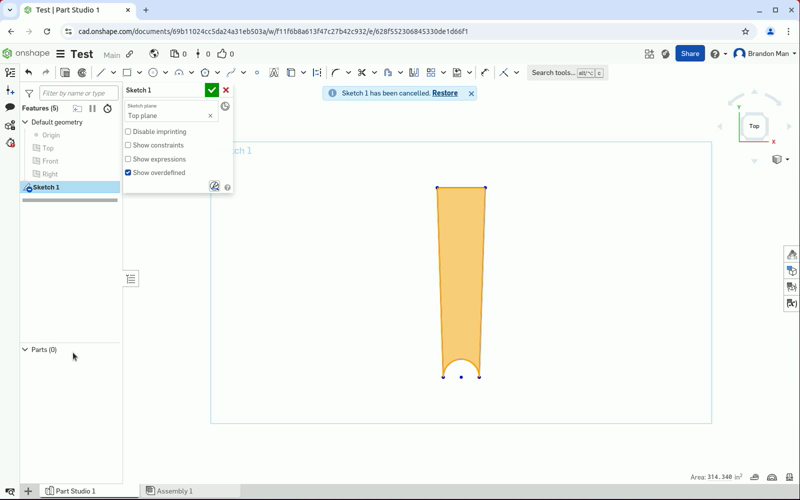
key(shift+e)
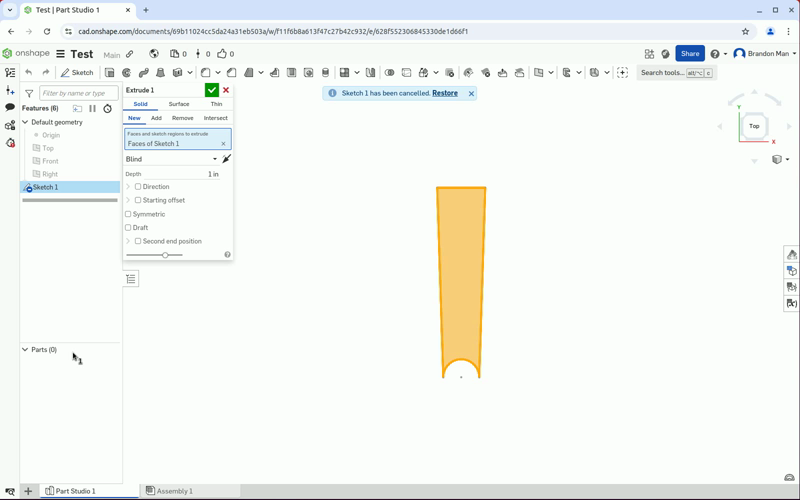
mouse_move(143, 106)
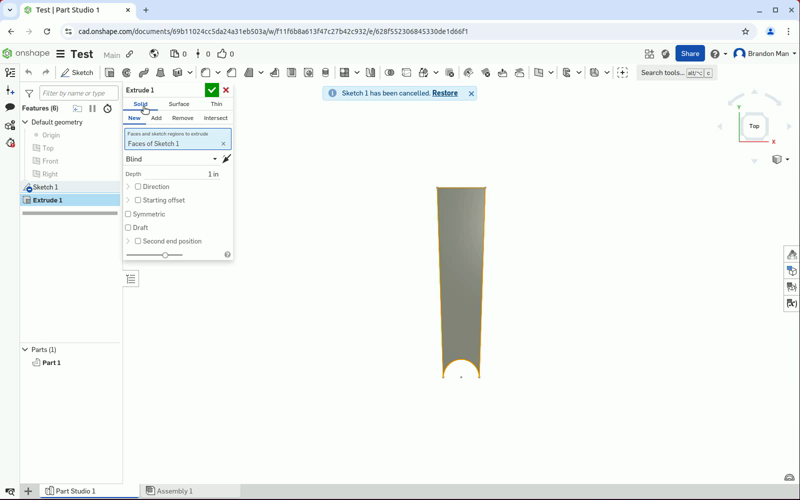
click(143, 106)
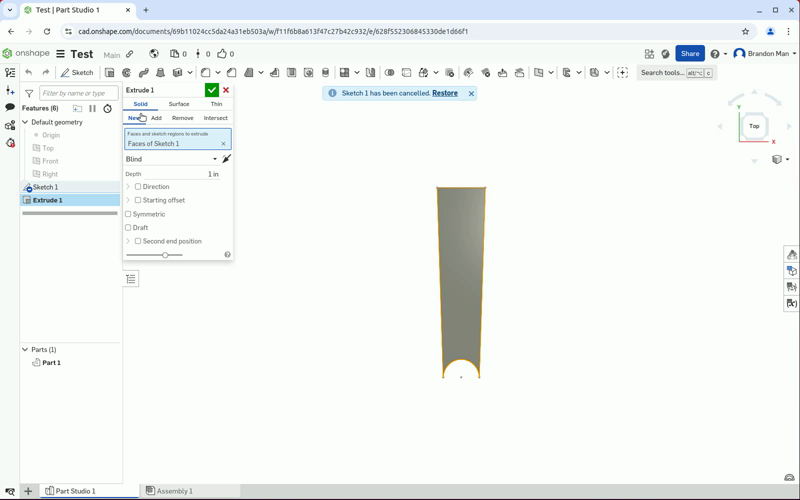
mouse_move(137, 120)
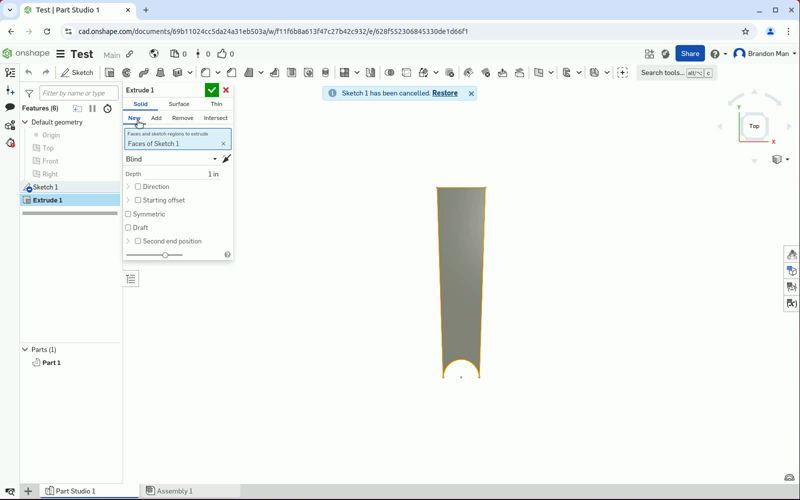
click(137, 120)
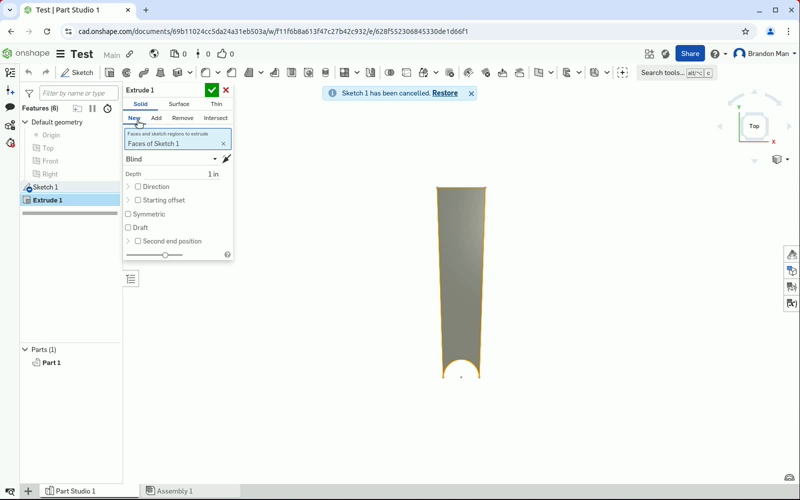
key(tab, 4)
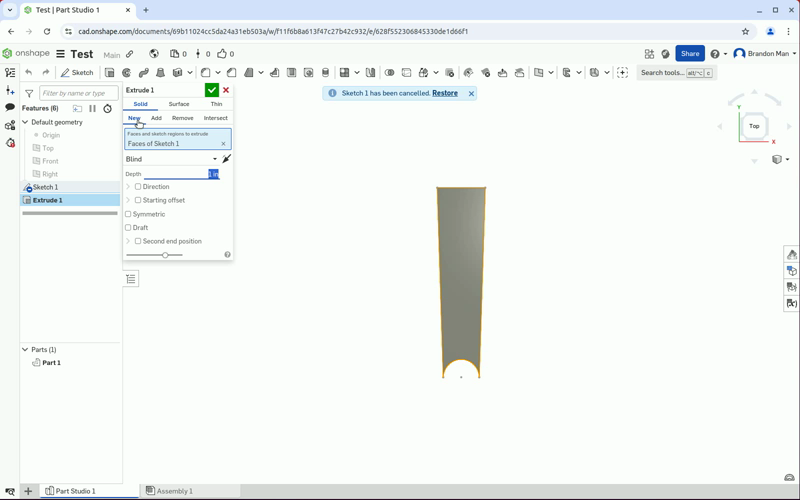
text(2.407)
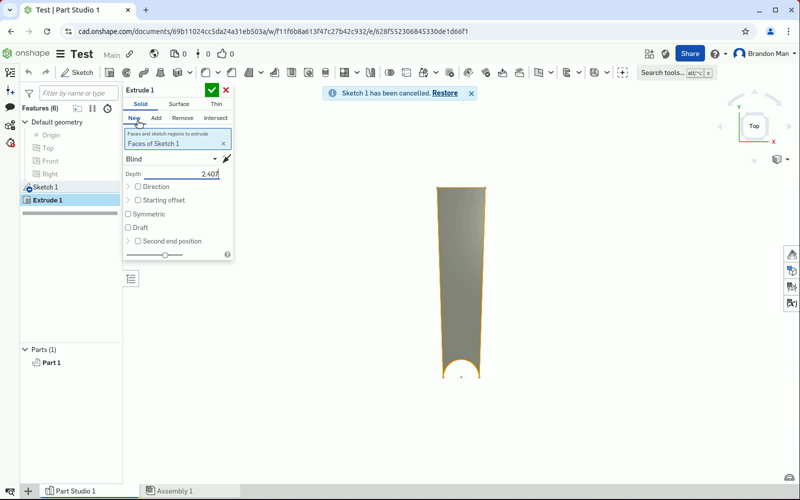
key(enter)
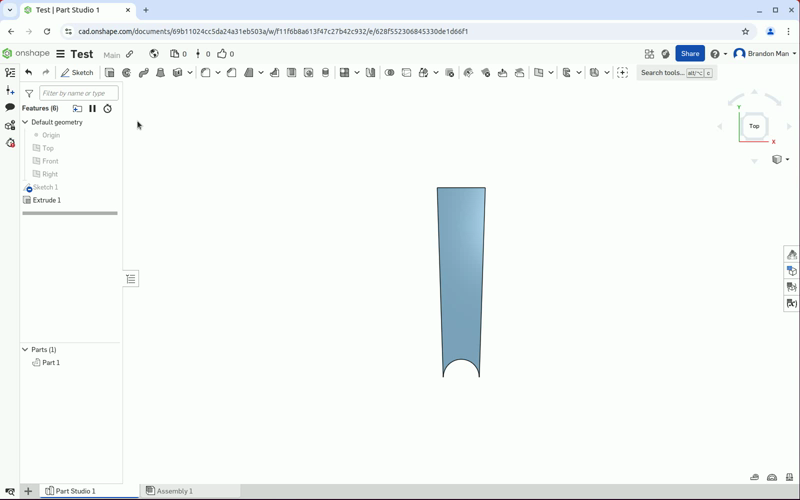
key(shift+h)
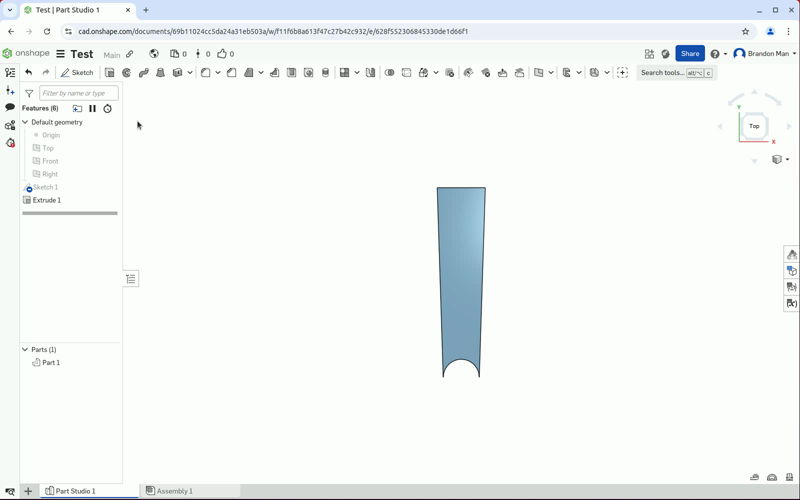
key(shift+h)
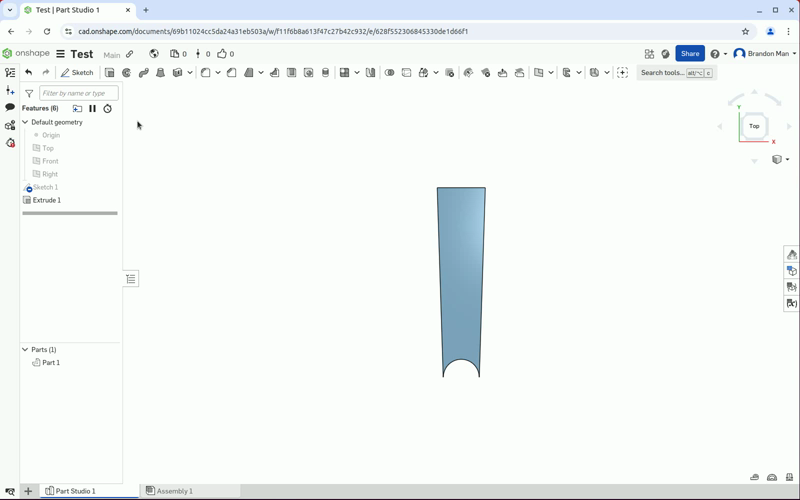
mouse_move(73, 189)
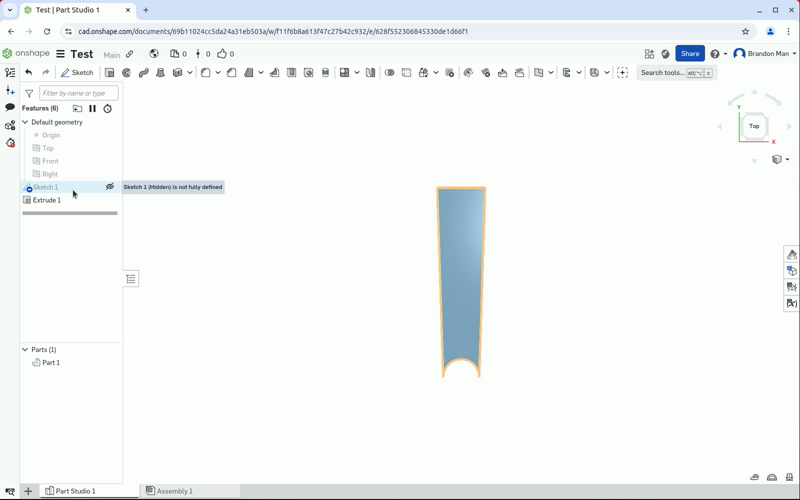
click(73, 189)
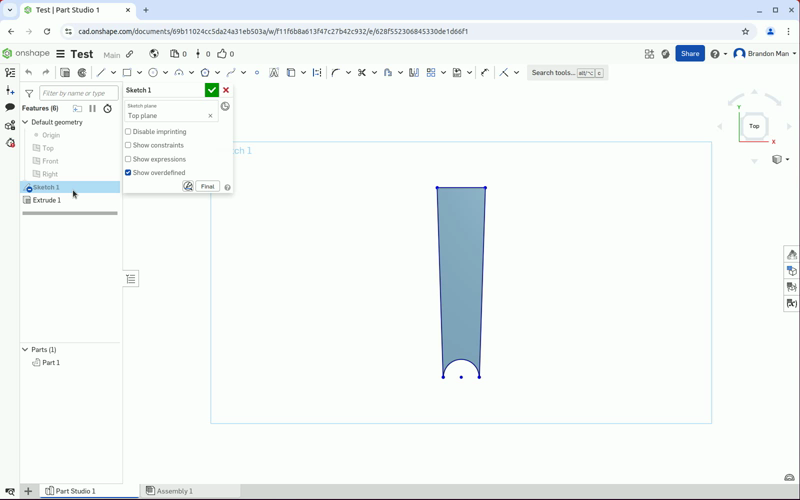
mouse_move(229, 92)
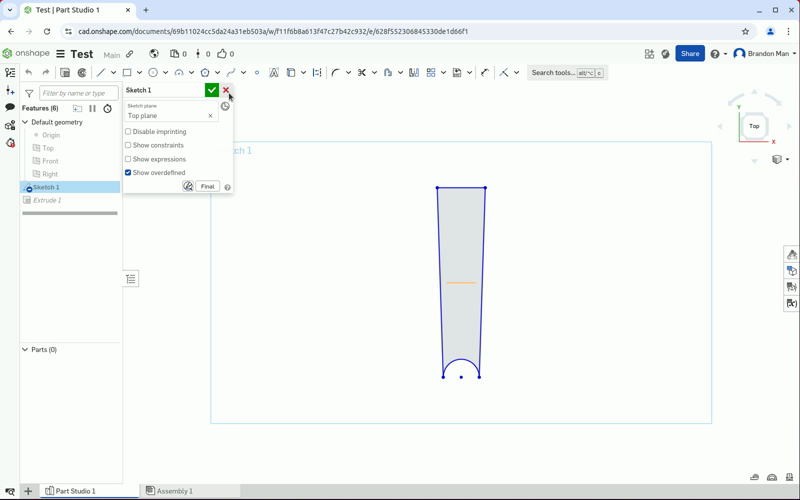
click(229, 92)
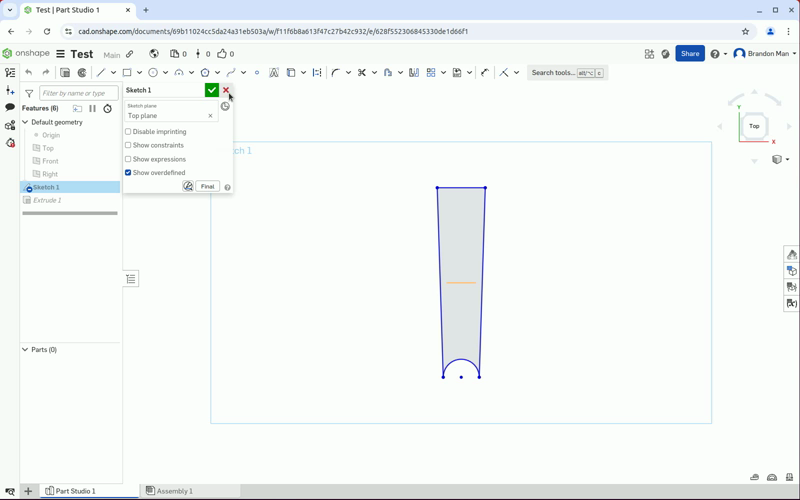
key(shift+s)
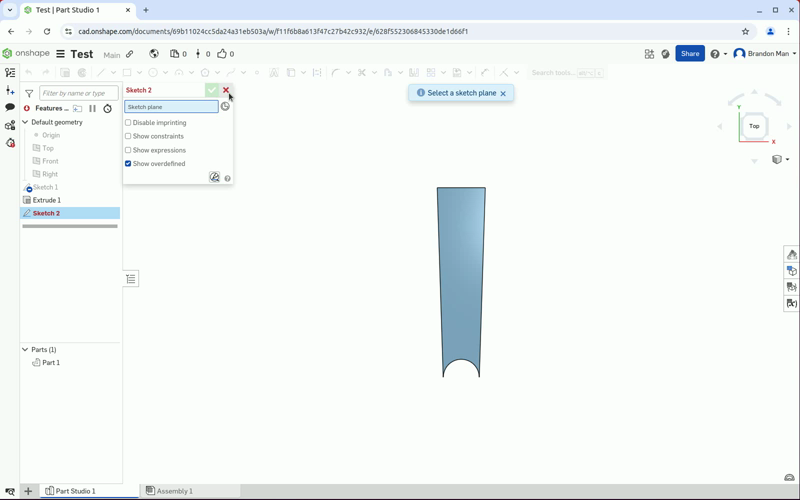
mouse_move(73, 150)
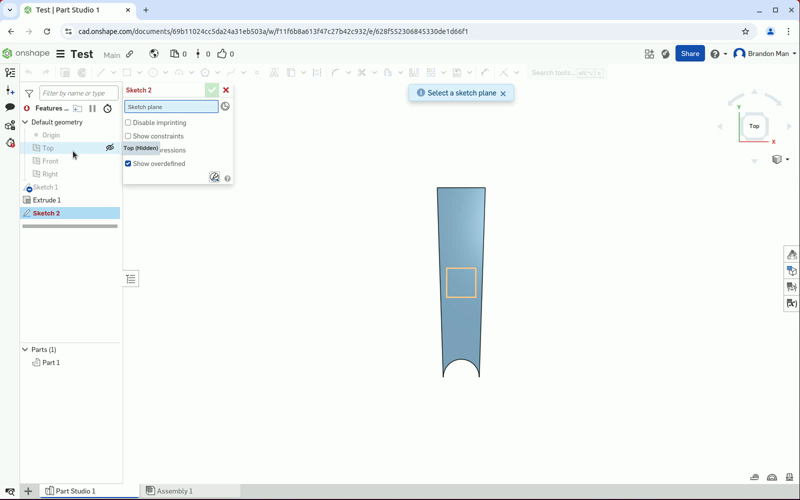
click(73, 150)
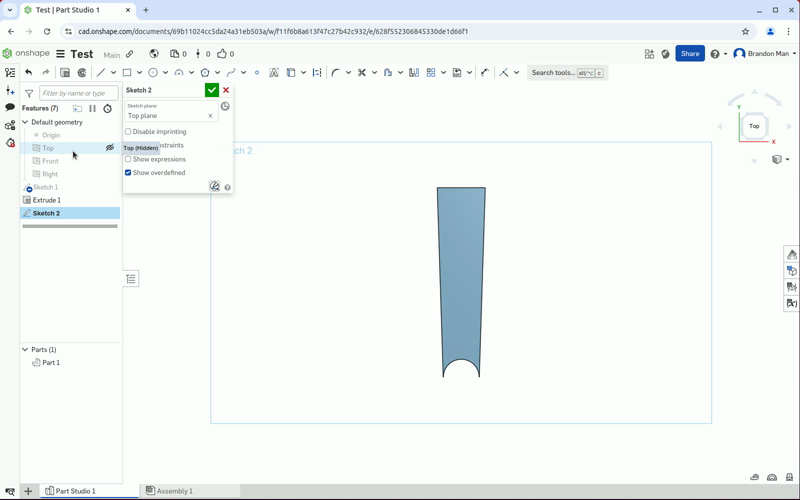
mouse_move(73, 352)
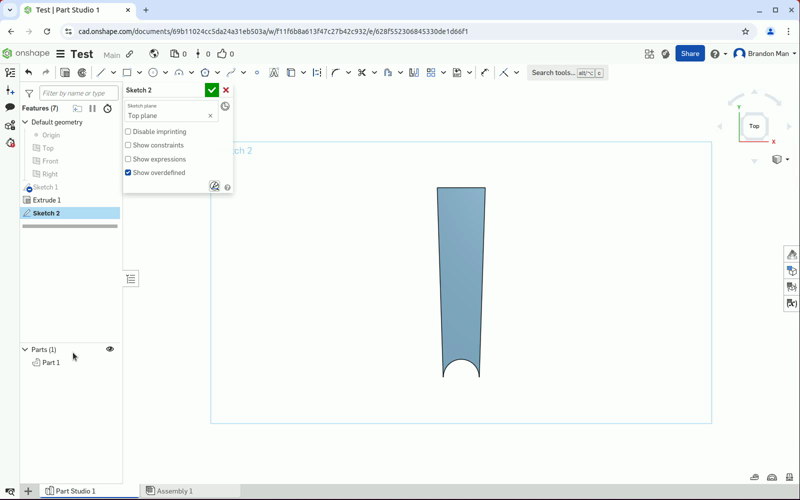
key(y)
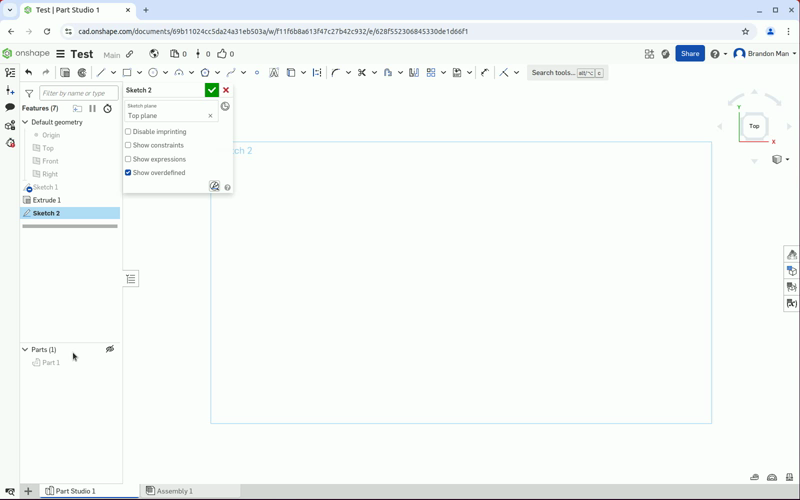
key(l)
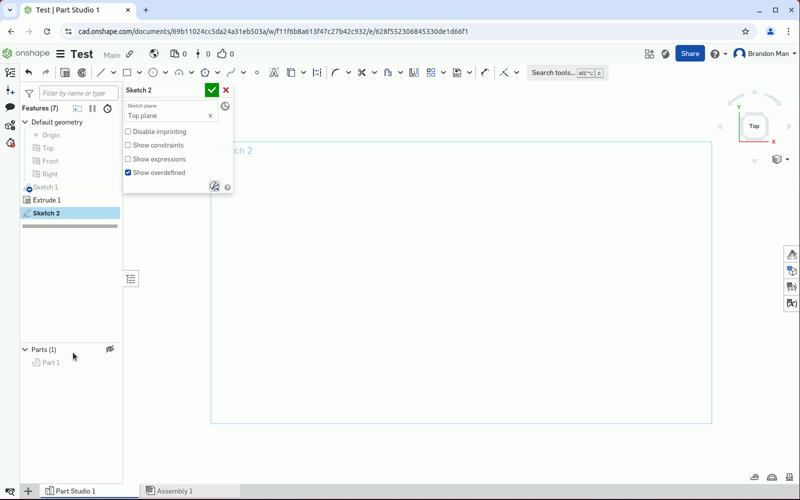
key_down(shift)
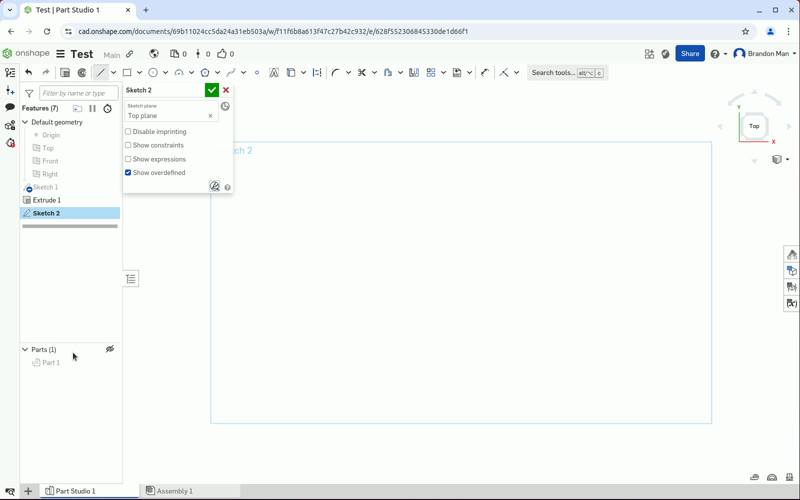
mouse_move(443, 378)
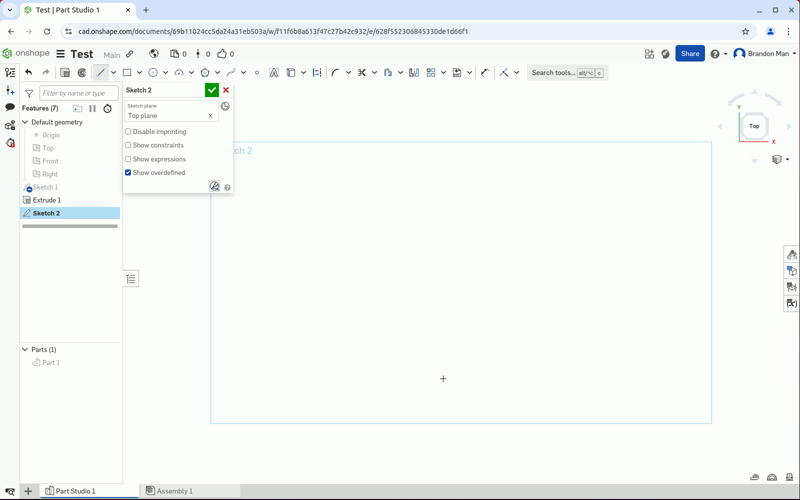
click(443, 378)
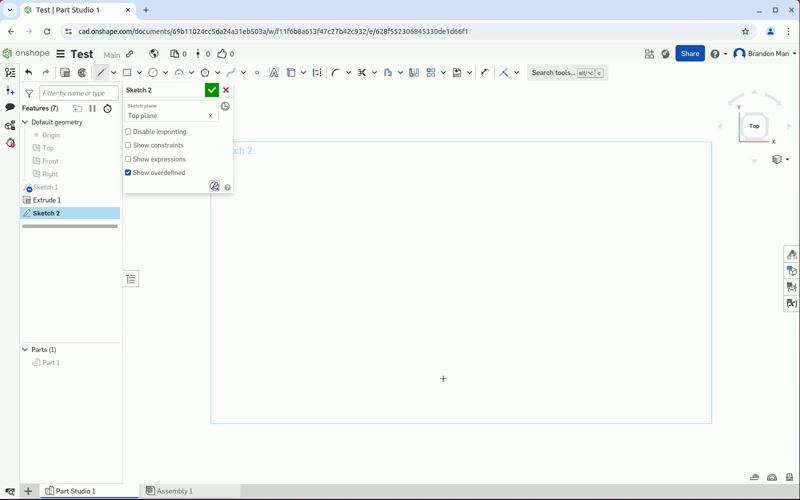
key_up(shift)
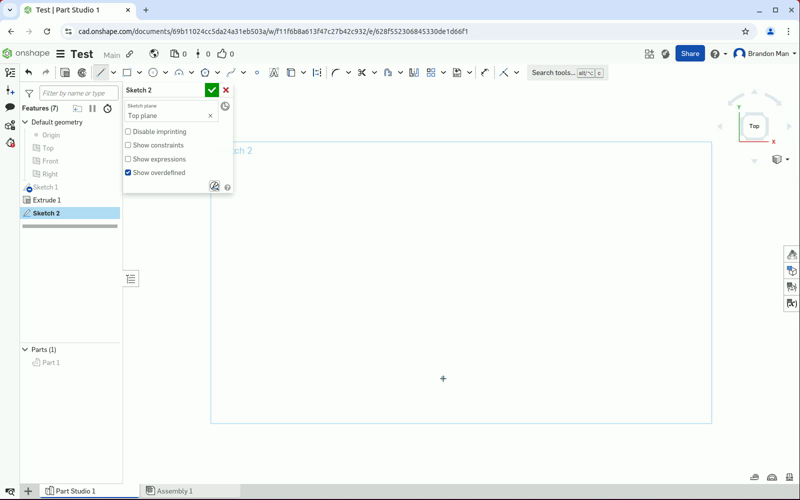
key_down(shift)
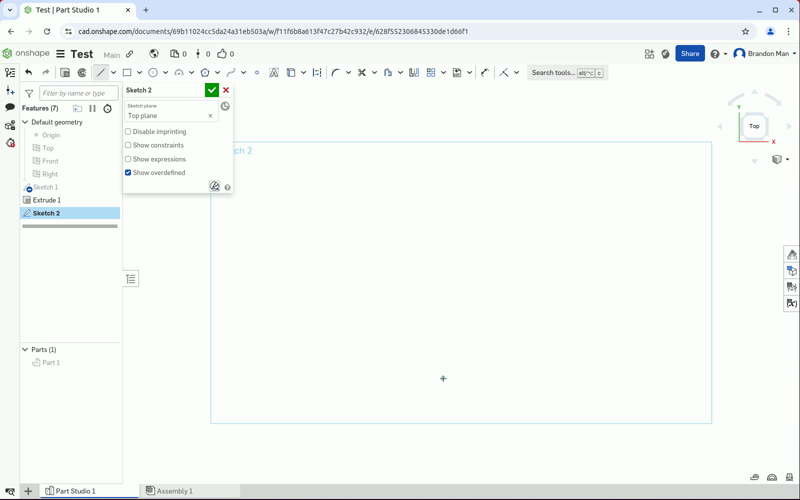
mouse_move(473, 378)
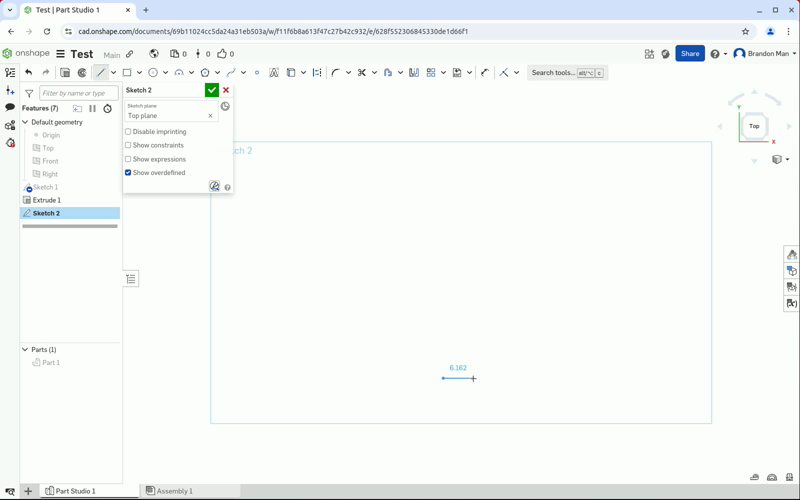
mouse_move(453, 378)
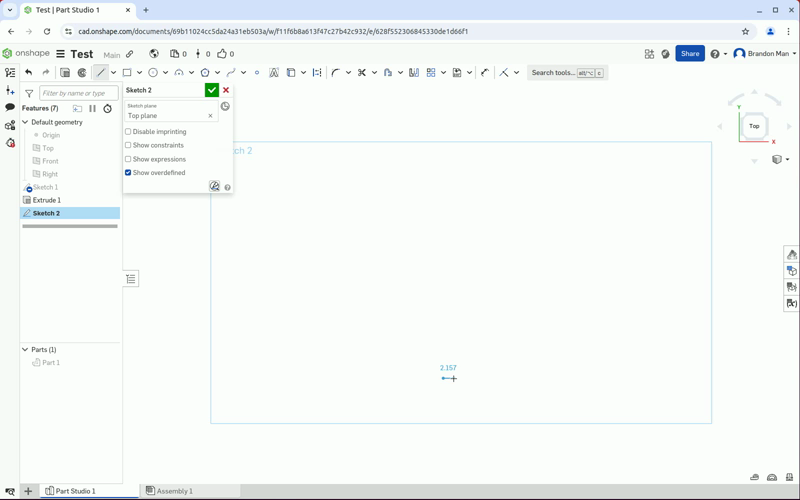
click(453, 378)
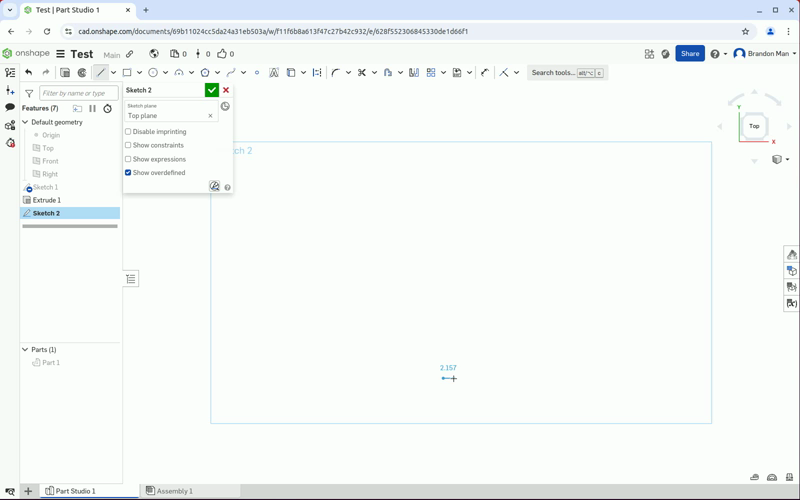
key_up(shift)
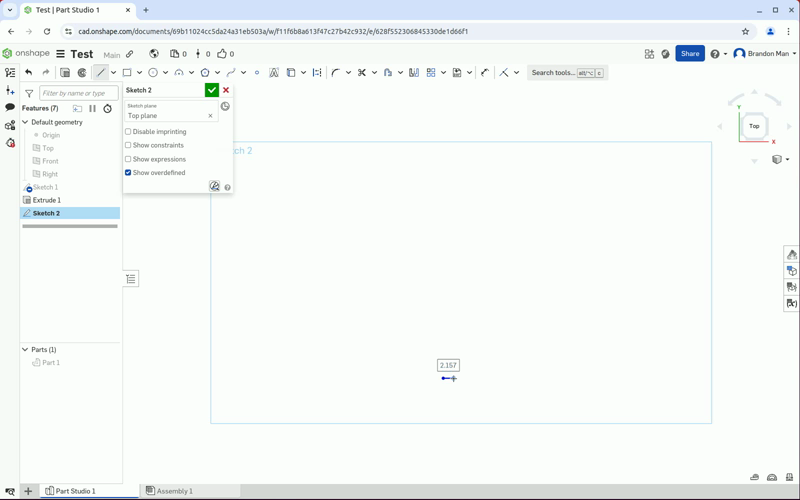
key(esc)
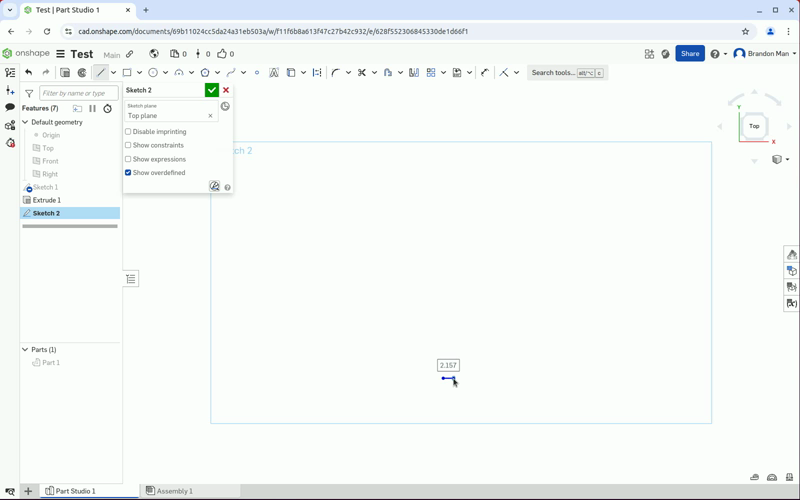
key(a)
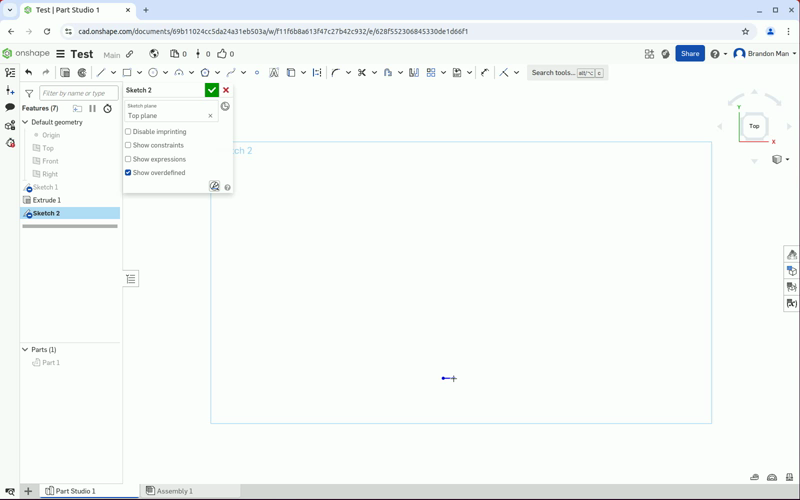
mouse_move(453, 378)
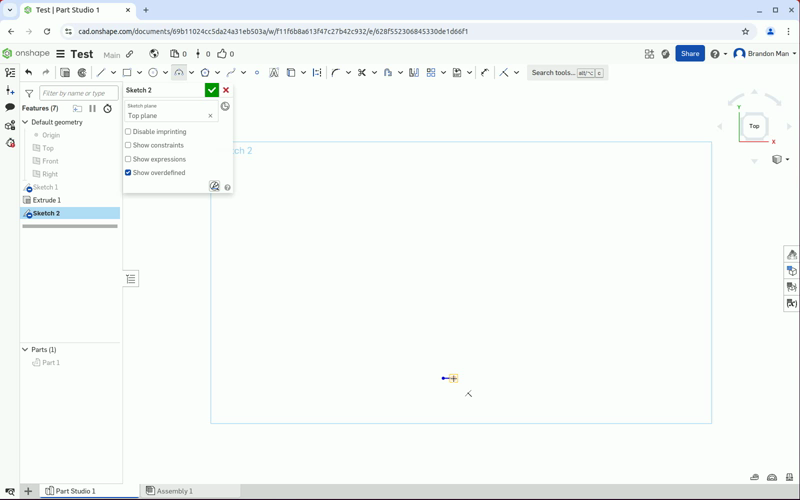
click(453, 378)
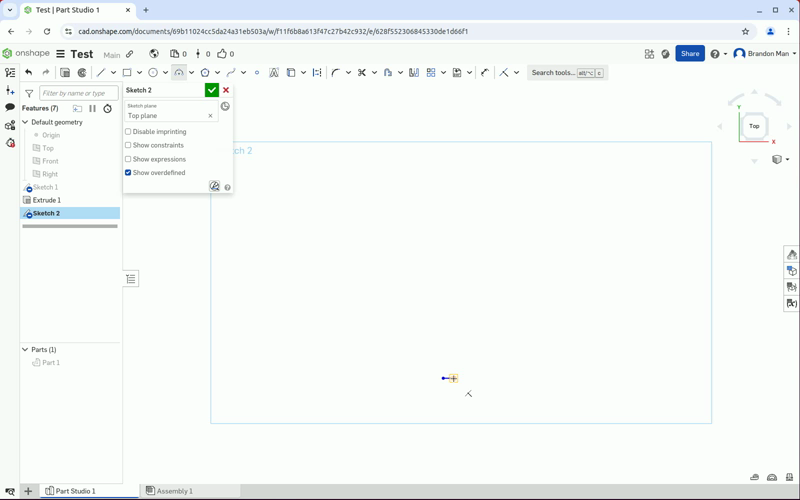
key_down(shift)
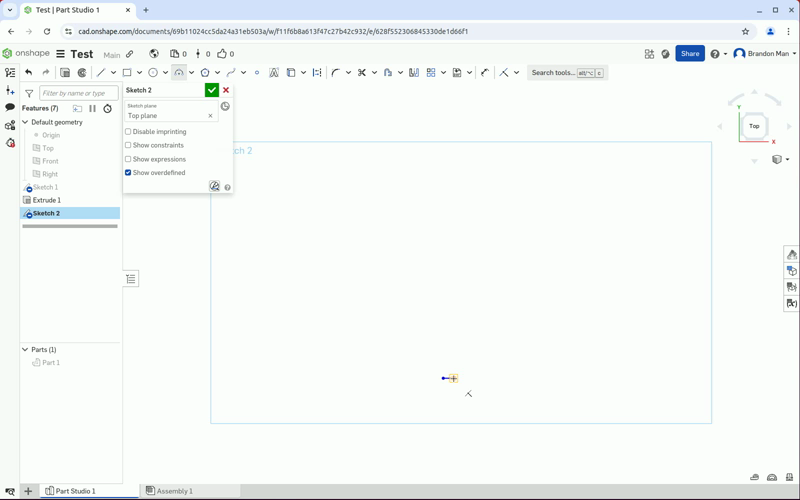
mouse_move(468, 378)
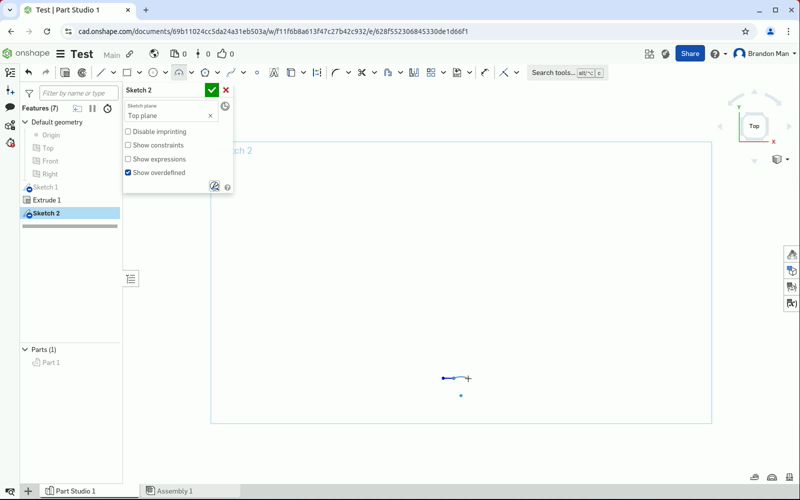
click(468, 378)
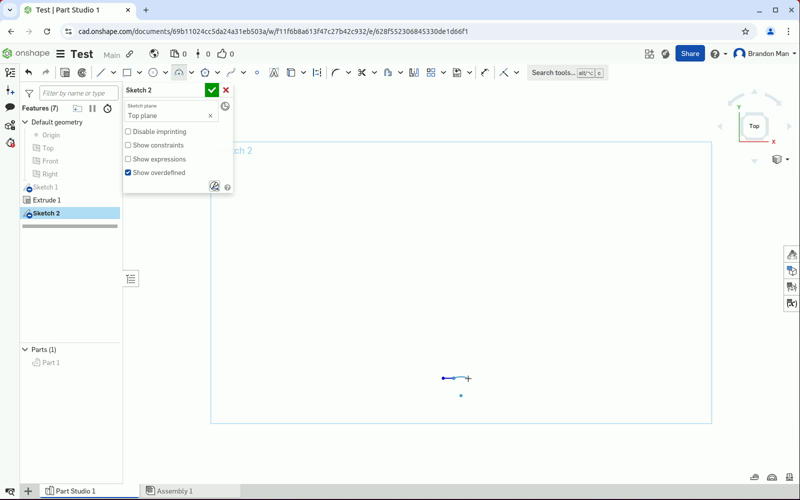
mouse_move(461, 370)
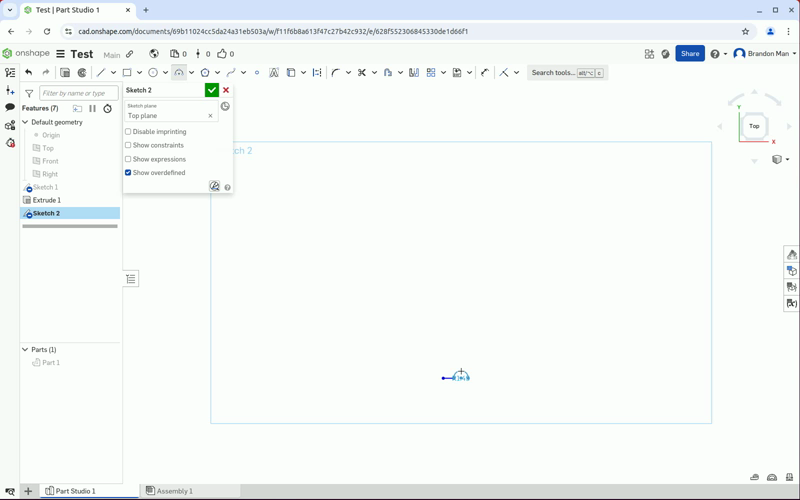
click(461, 370)
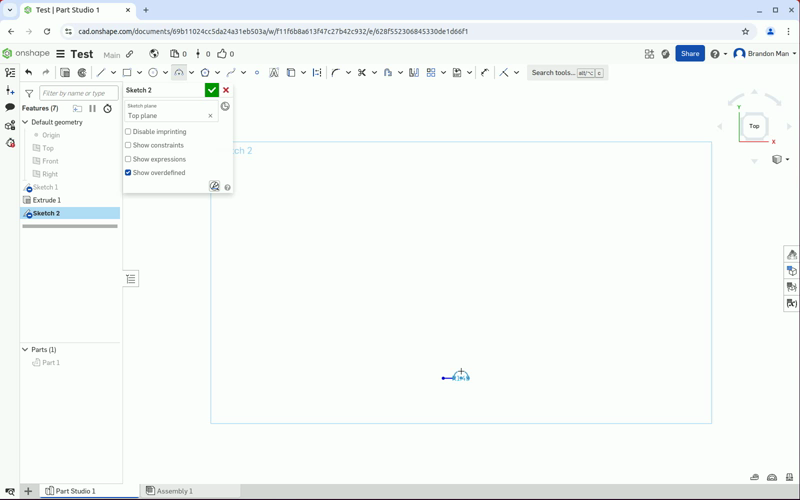
key_up(shift)
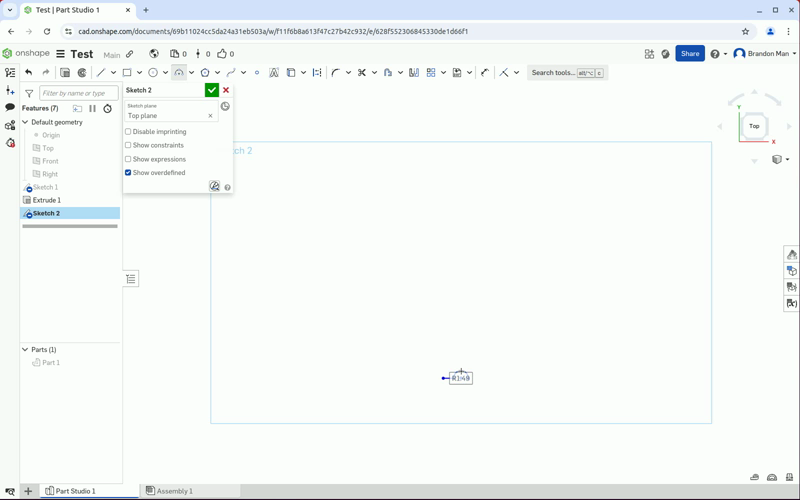
key(esc)
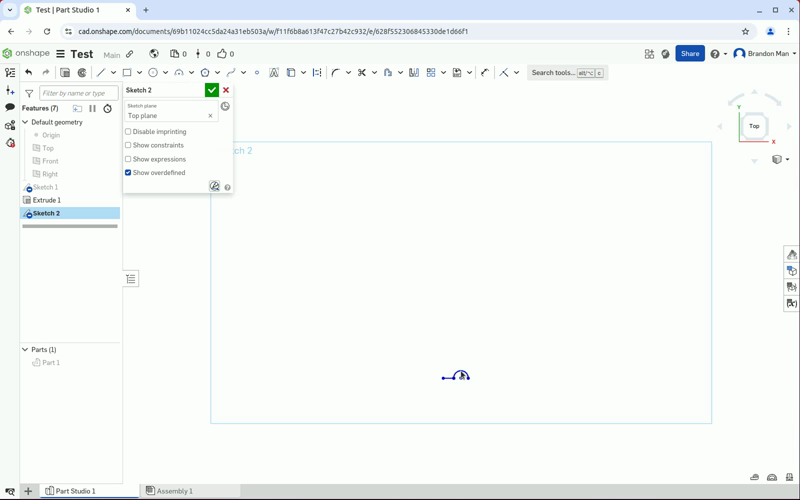
key(l)
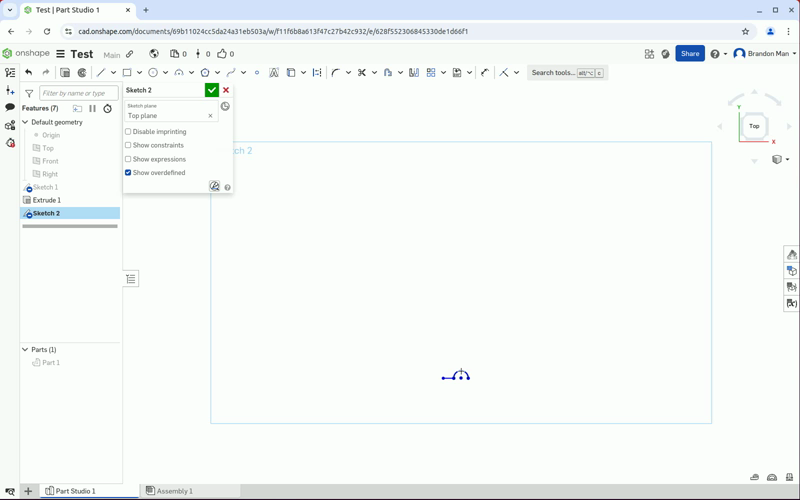
mouse_move(468, 378)
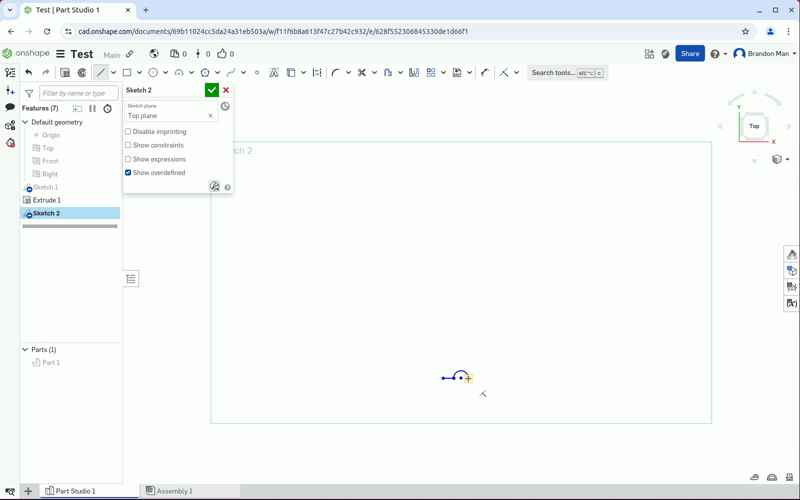
click(468, 378)
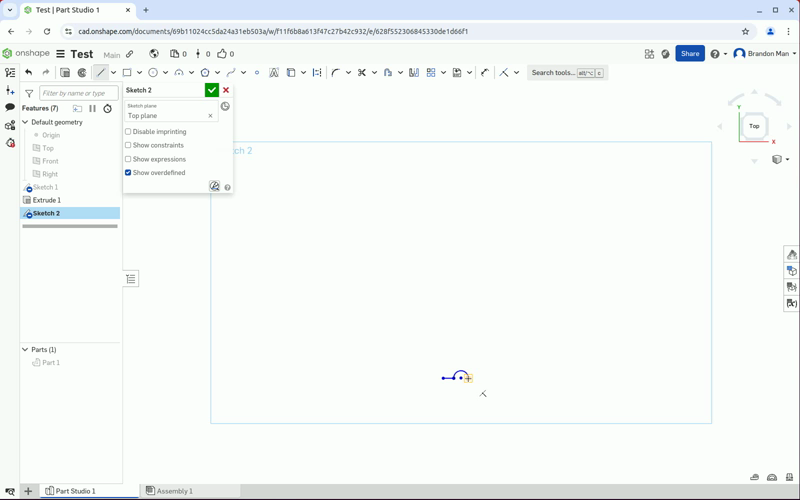
key_down(shift)
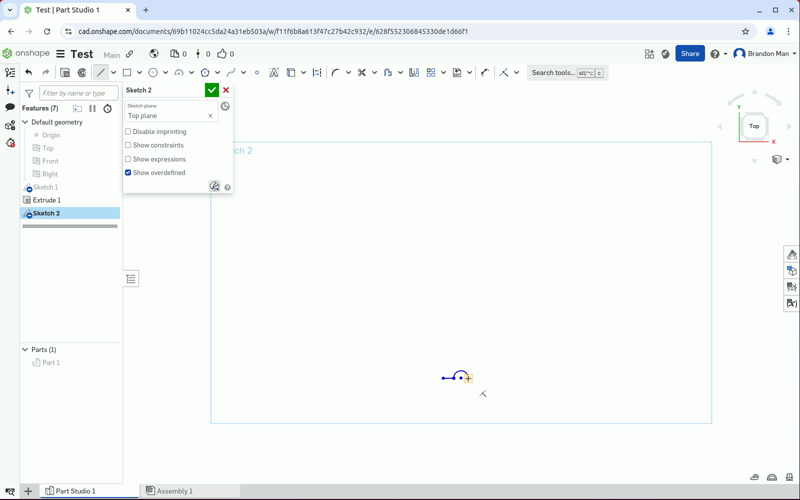
mouse_move(498, 378)
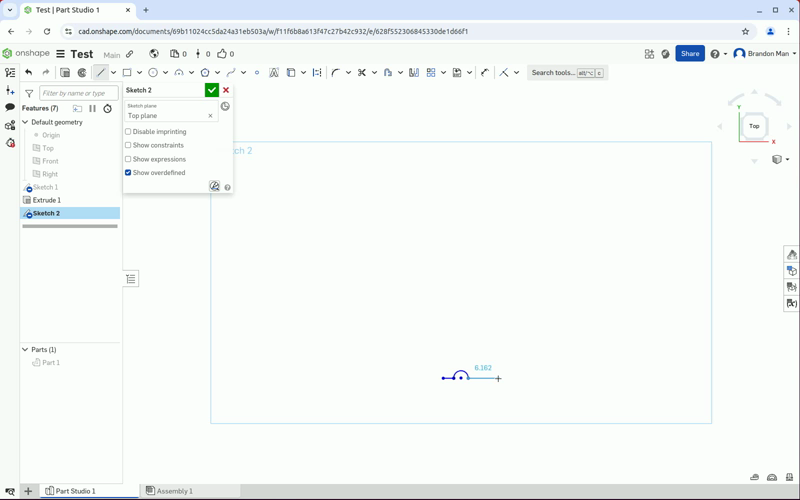
mouse_move(479, 378)
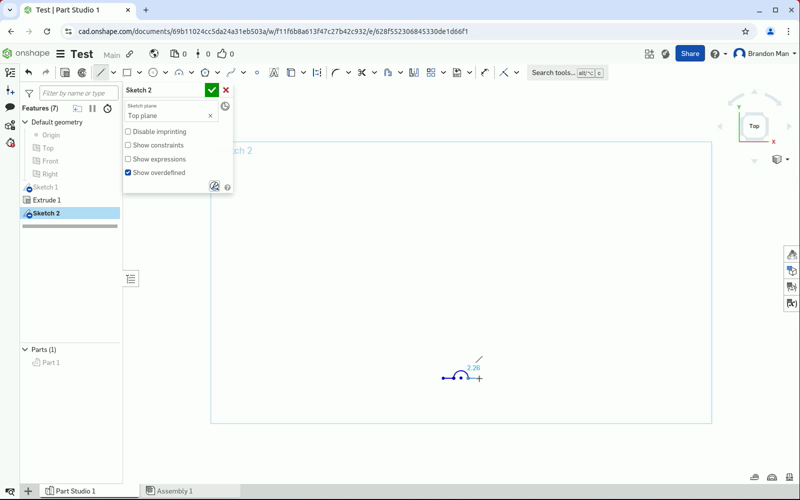
click(479, 378)
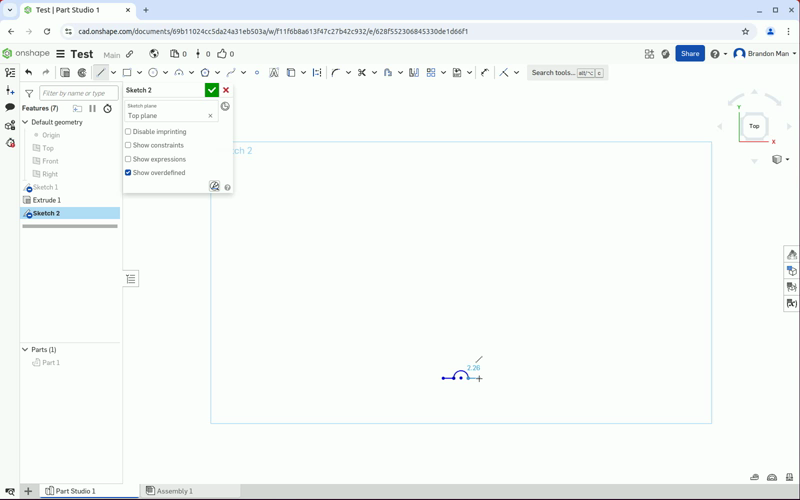
key_up(shift)
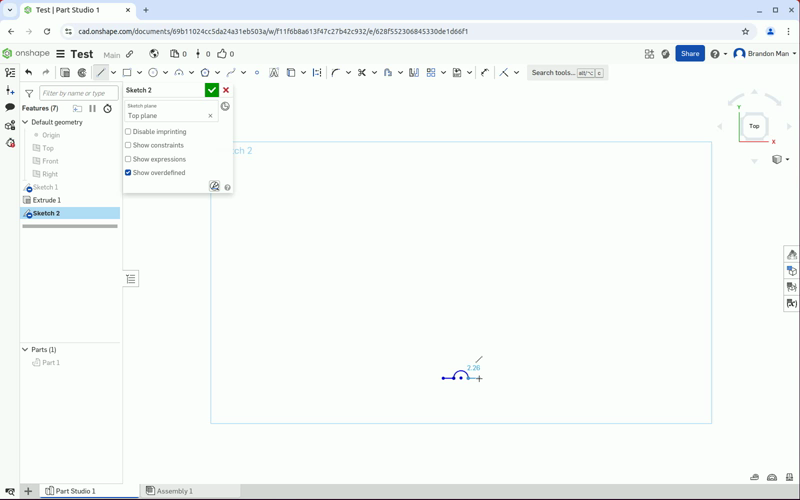
key(esc)
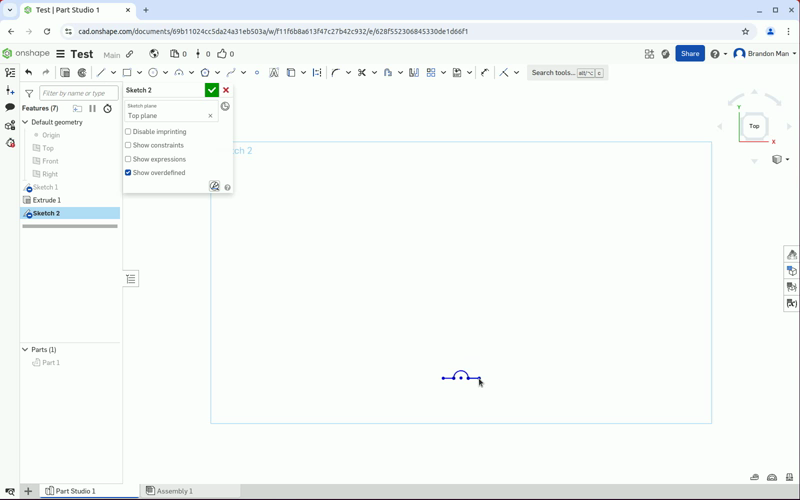
key(a)
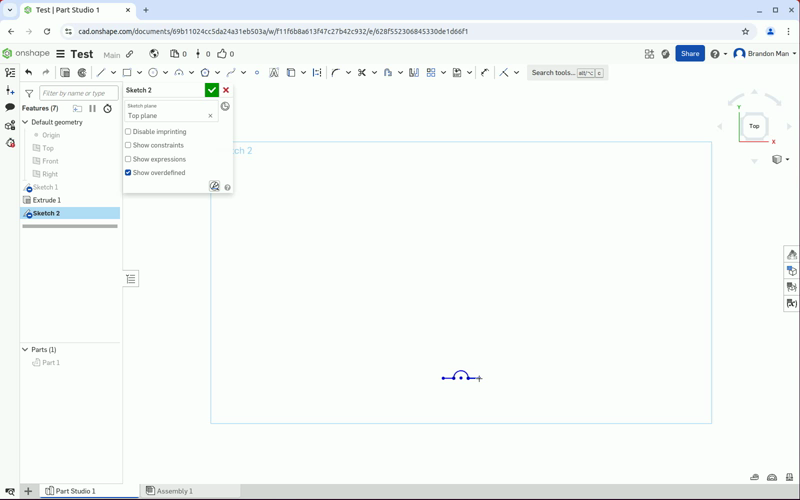
mouse_move(479, 378)
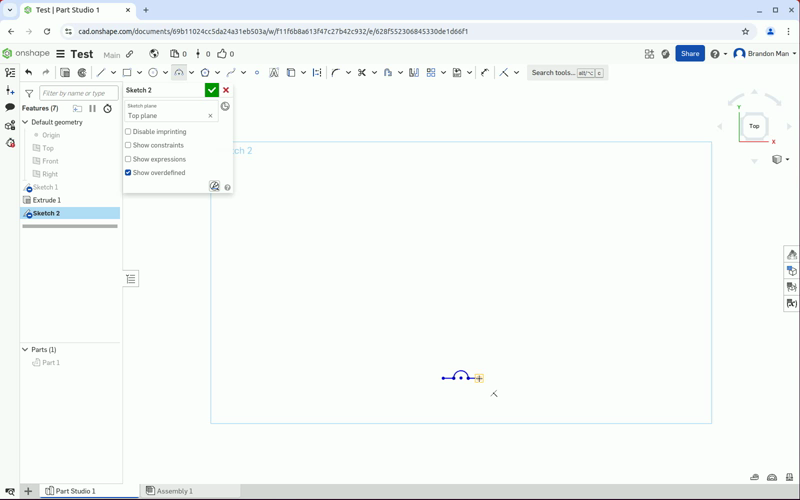
click(479, 378)
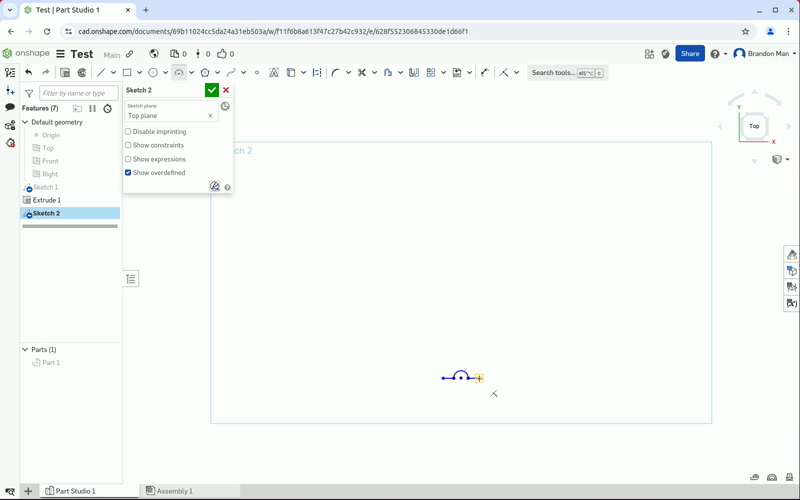
mouse_move(443, 378)
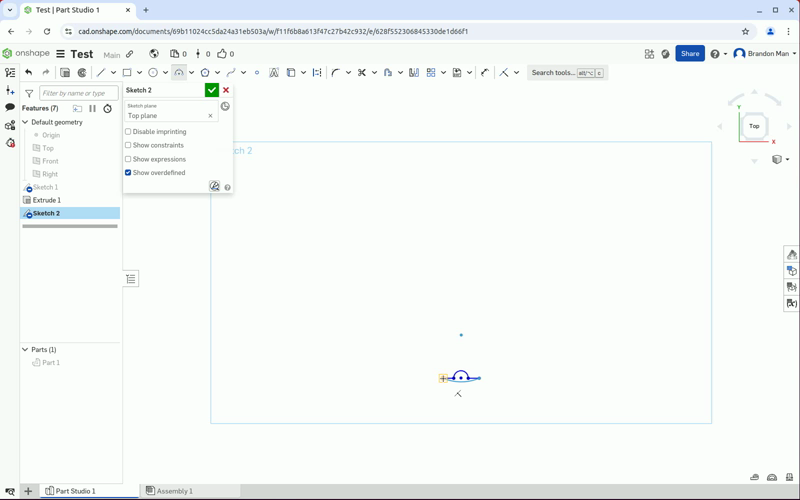
click(443, 378)
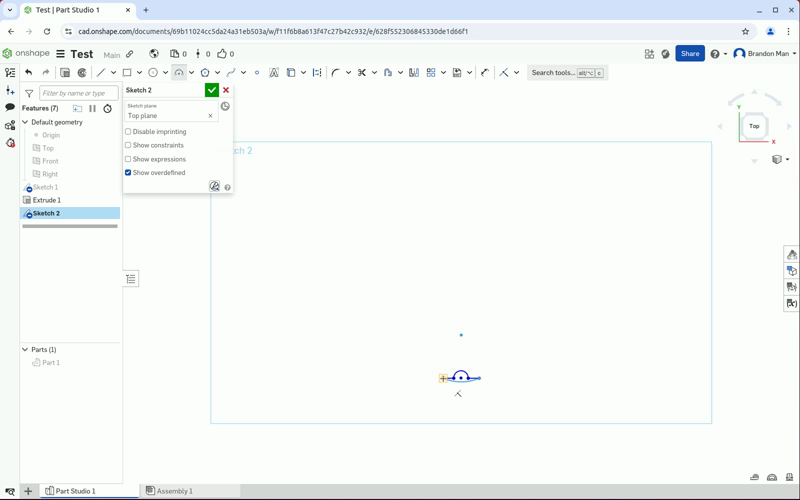
key_down(shift)
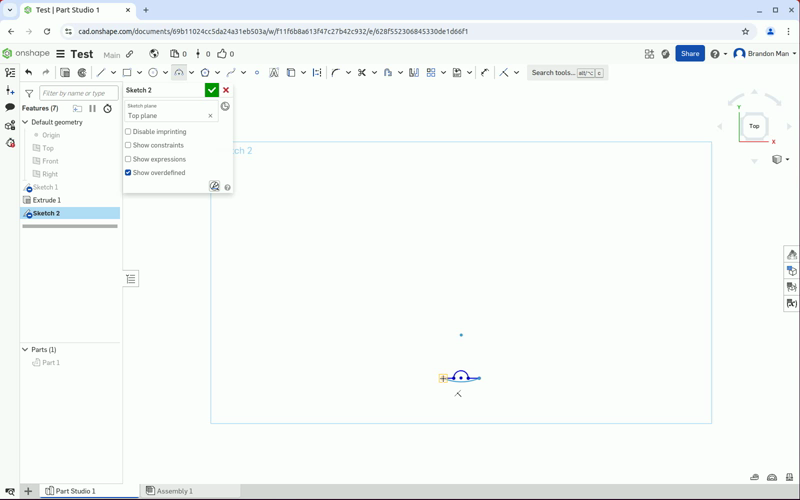
mouse_move(461, 360)
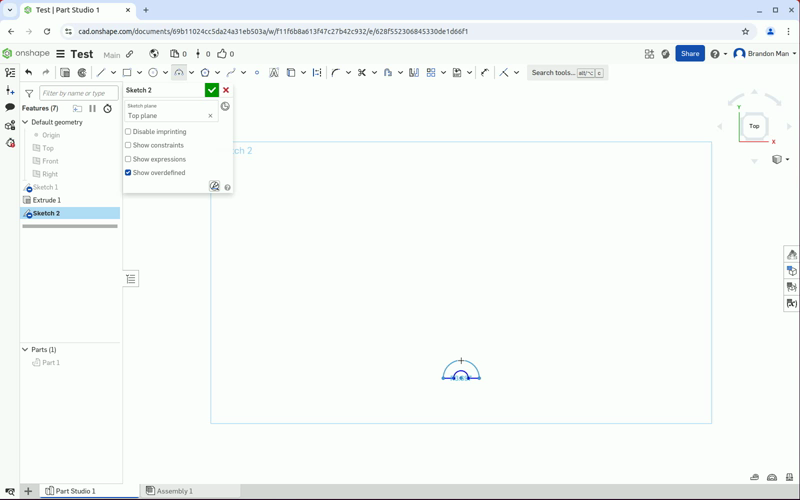
click(461, 360)
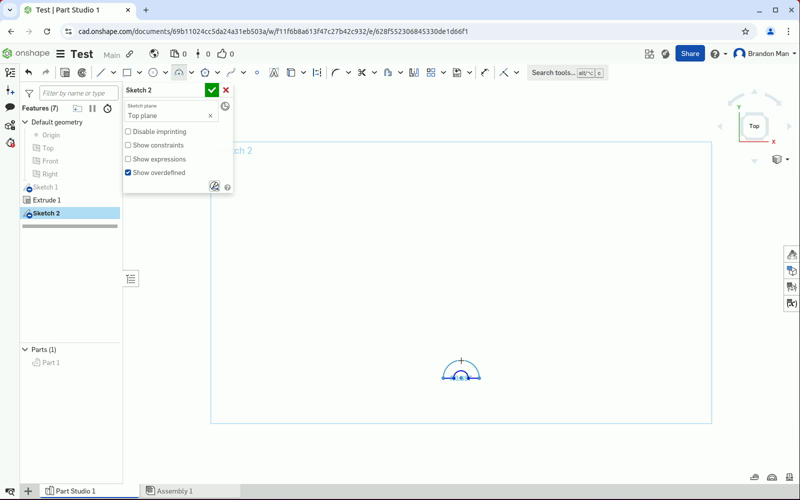
key_up(shift)
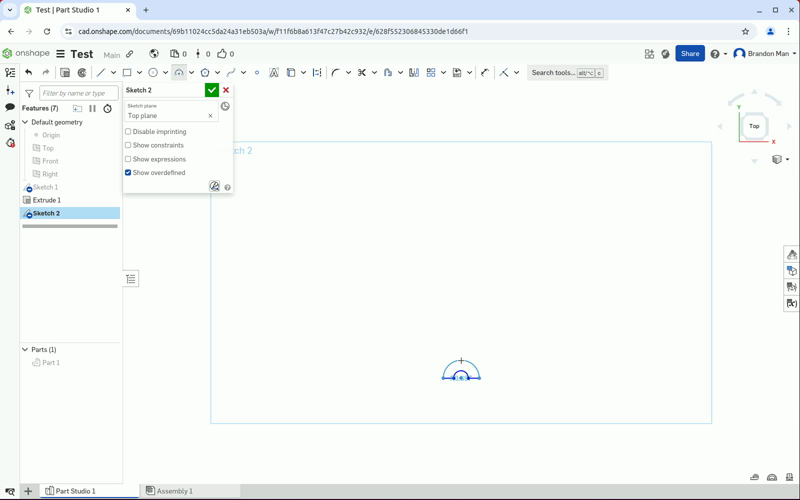
key(esc)
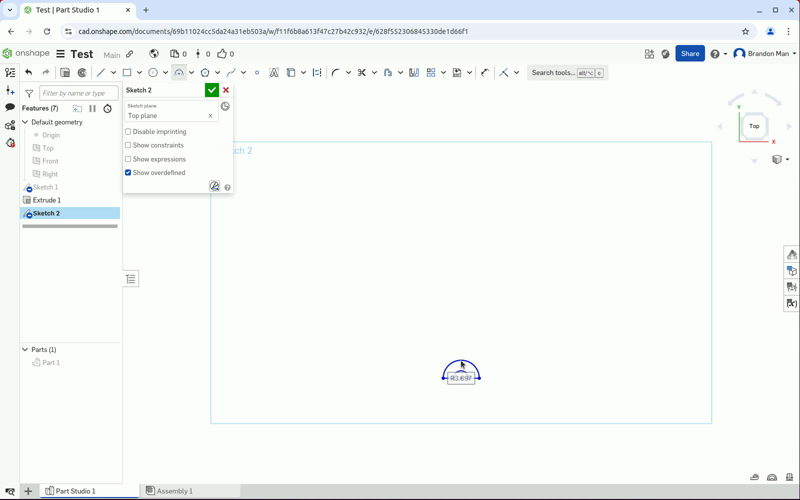
mouse_move(461, 372)
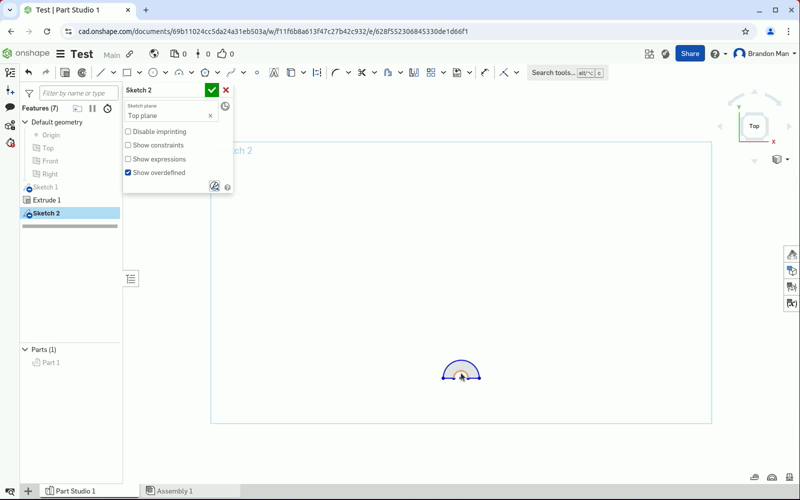
scroll(6)
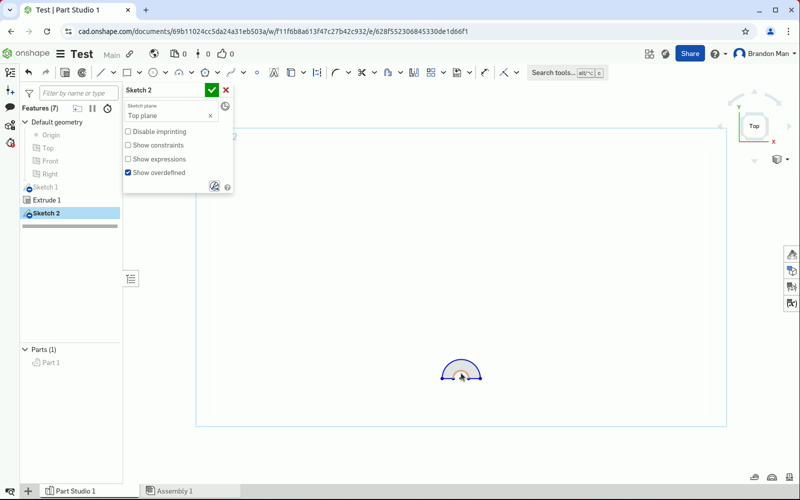
scroll(6)
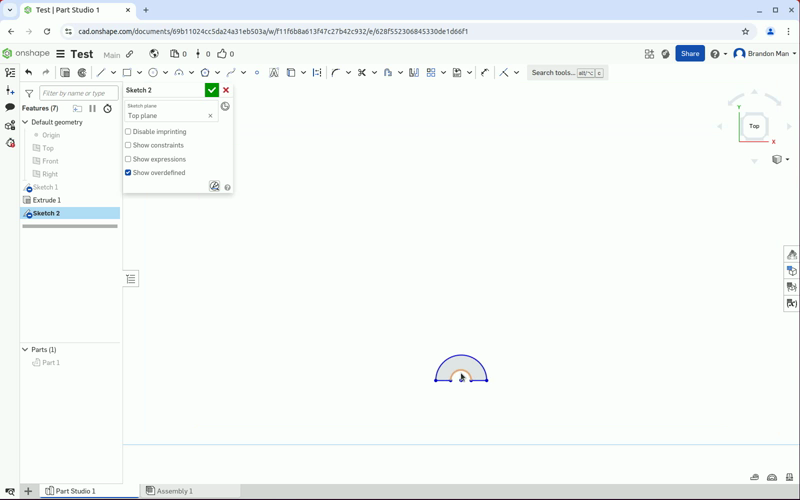
scroll(6)
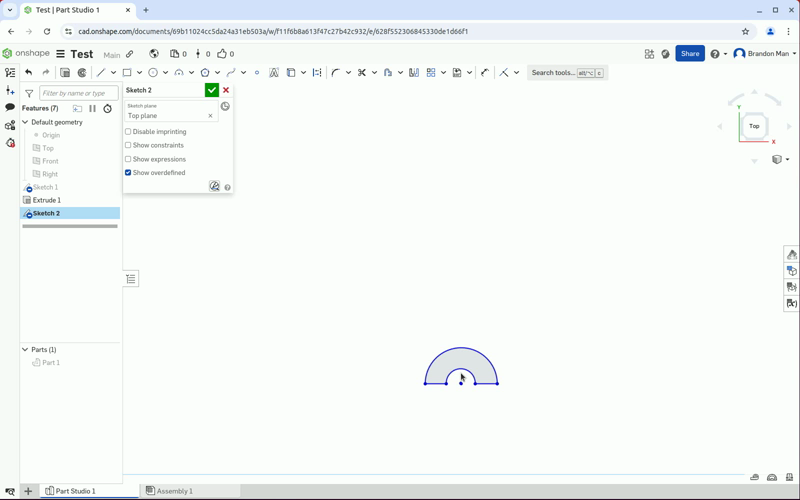
scroll(6)
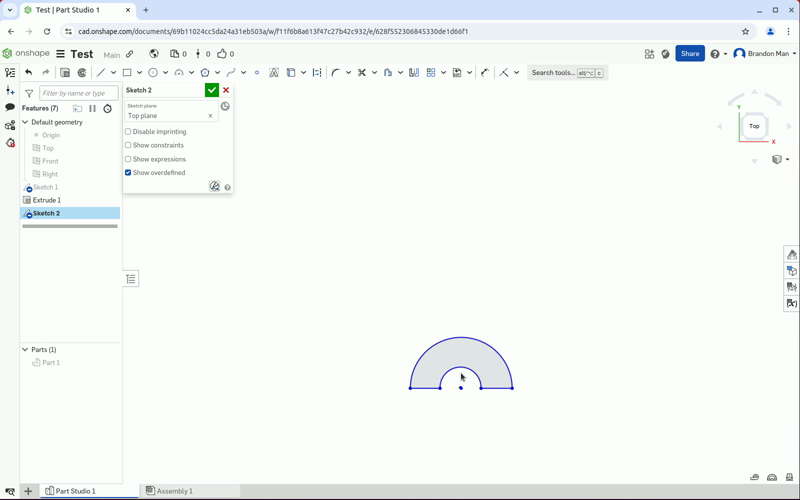
scroll(6)
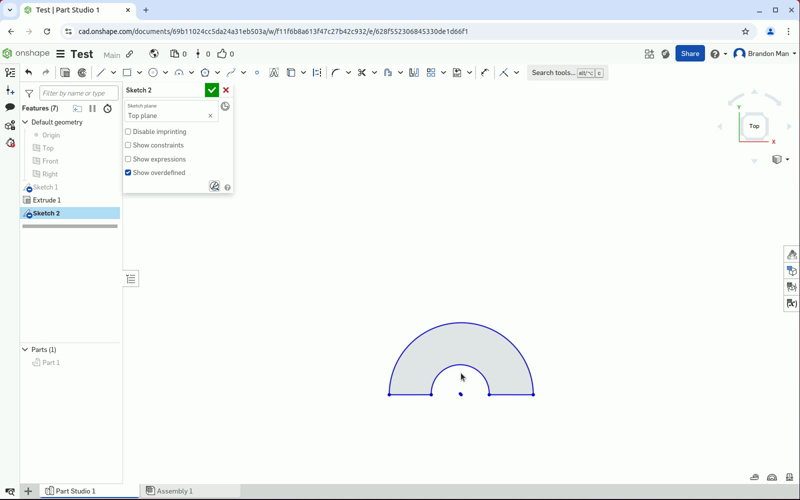
scroll(6)
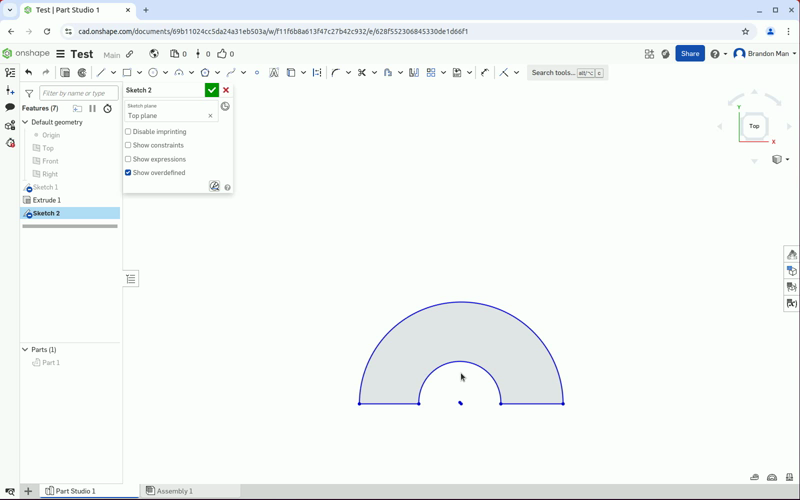
scroll(6)
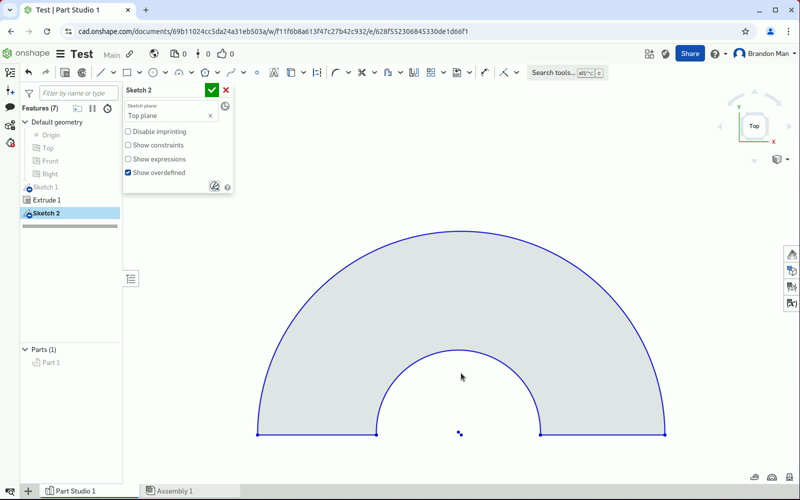
click(461, 372)
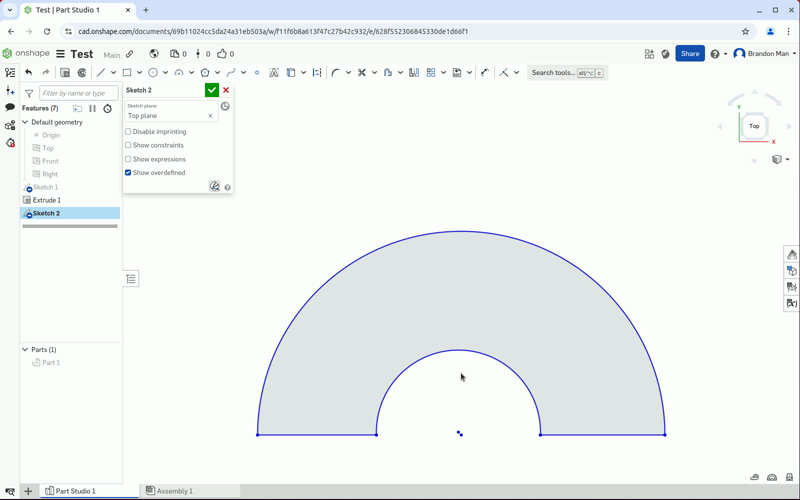
scroll(-6)
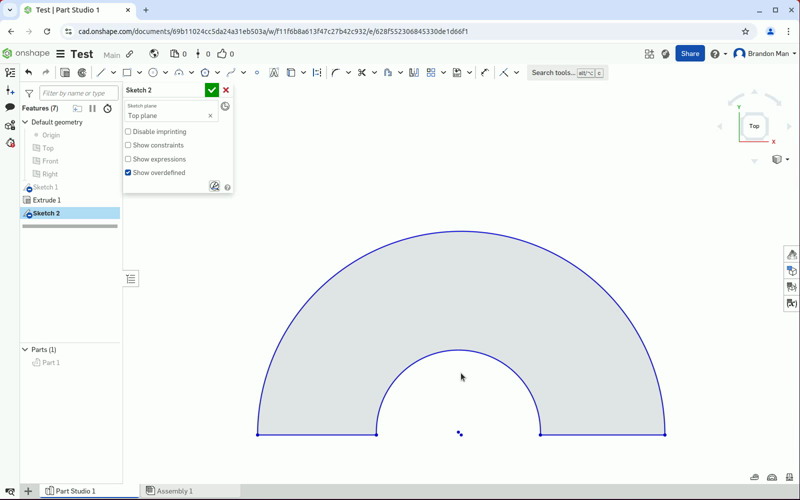
scroll(-6)
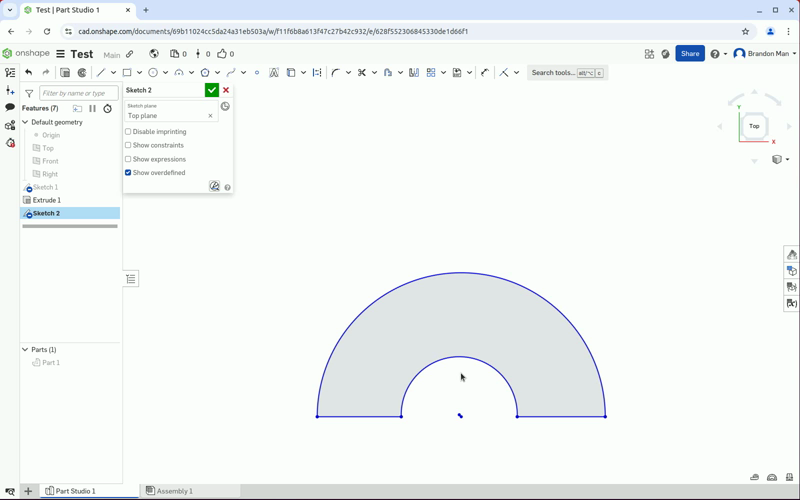
scroll(-6)
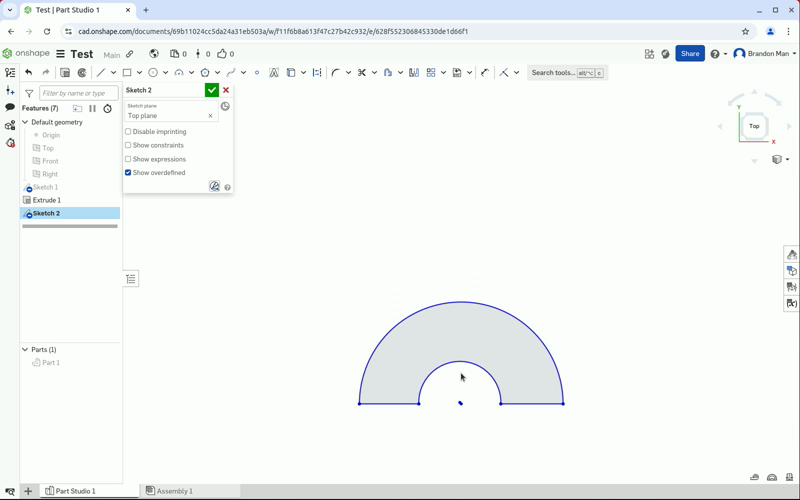
scroll(-6)
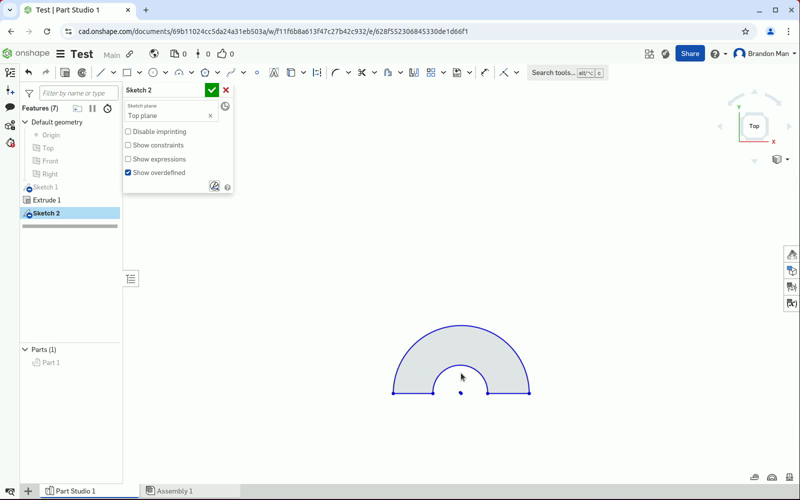
scroll(-6)
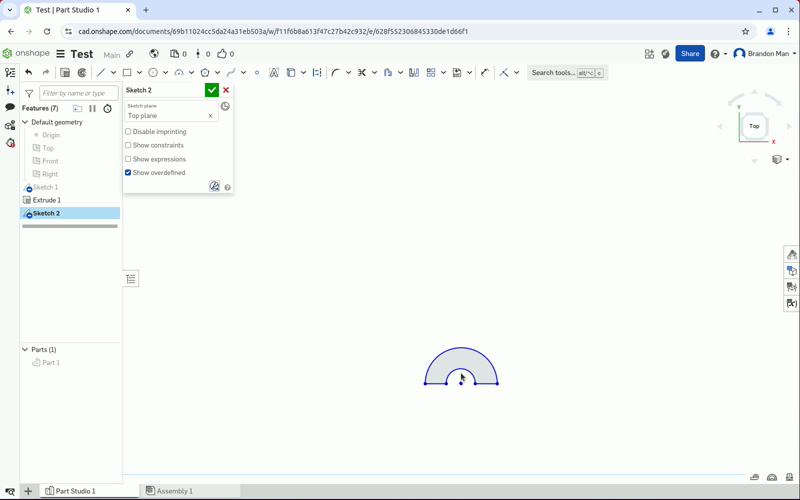
scroll(-6)
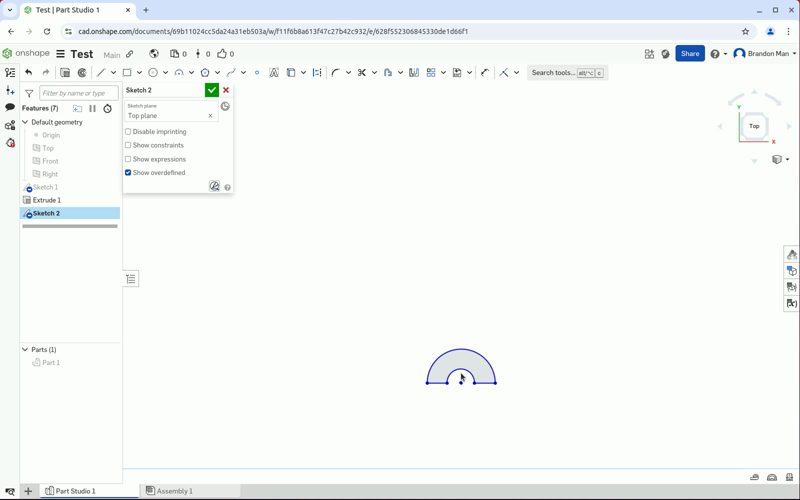
scroll(-6)
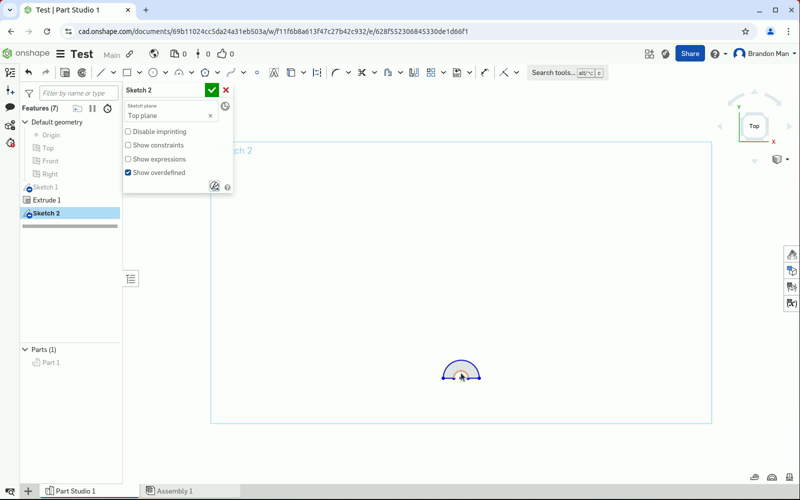
mouse_move(73, 352)
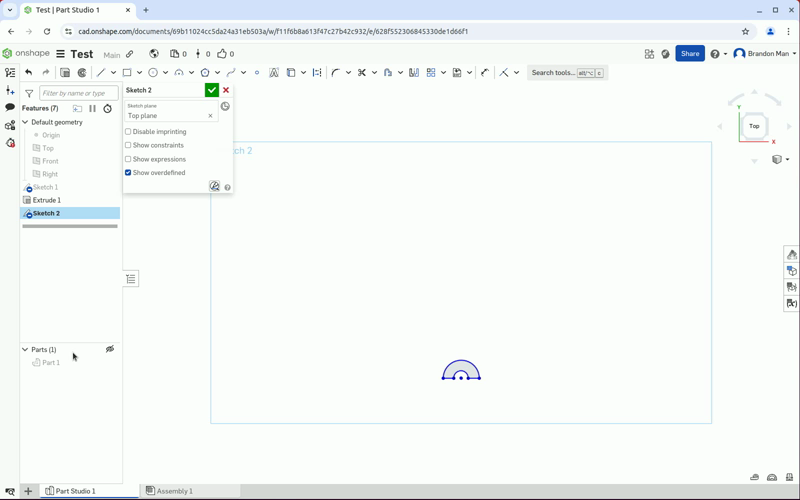
key(shift+y)
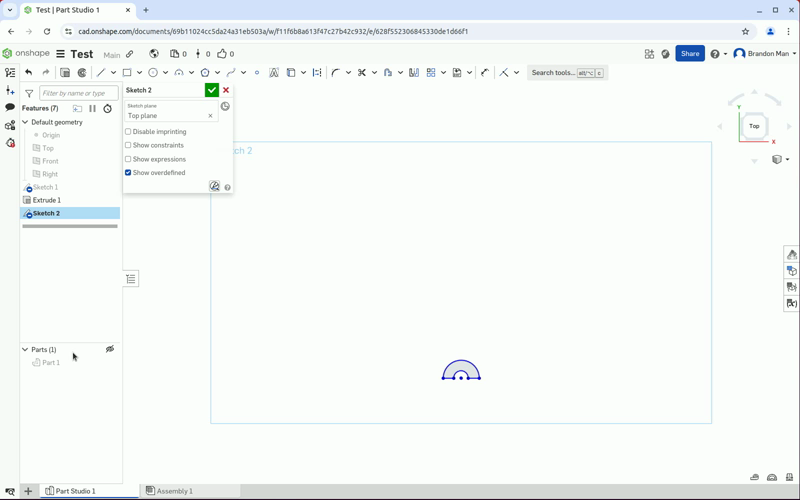
key(shift+e)
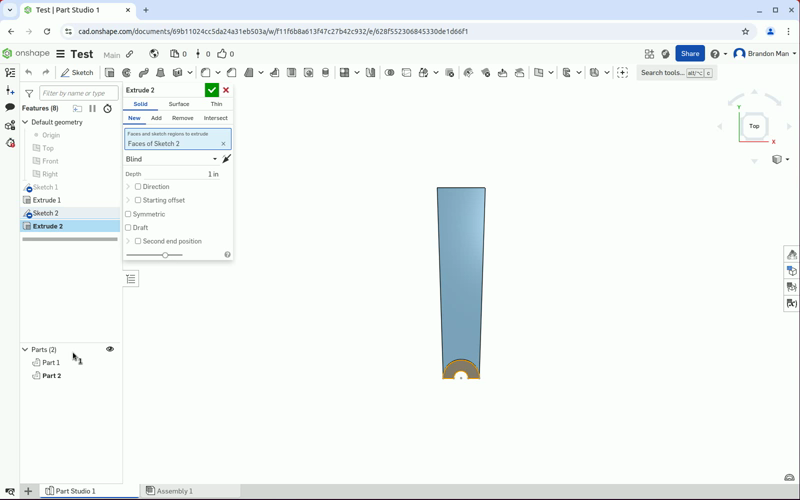
mouse_move(143, 106)
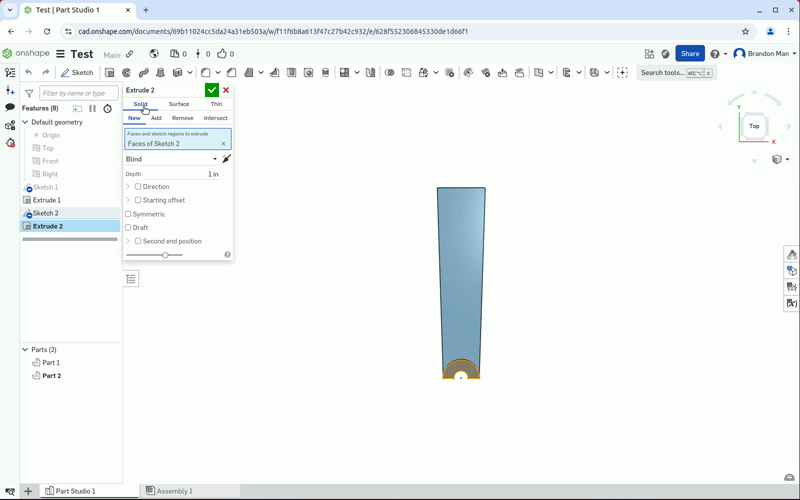
click(143, 106)
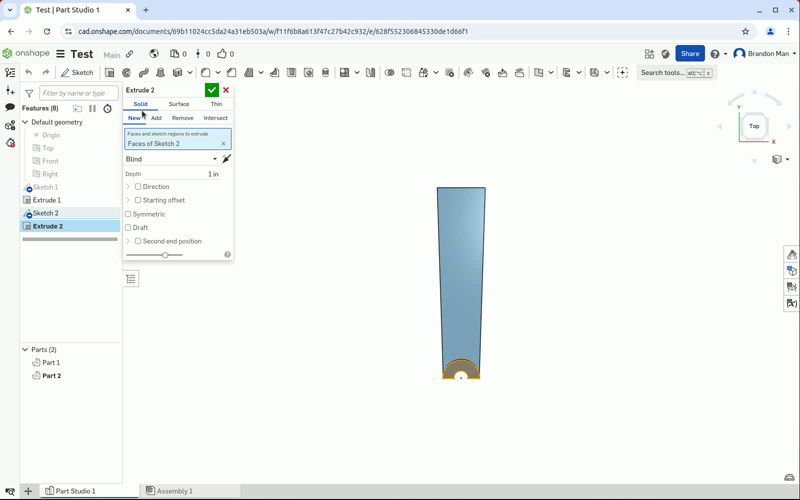
mouse_move(137, 120)
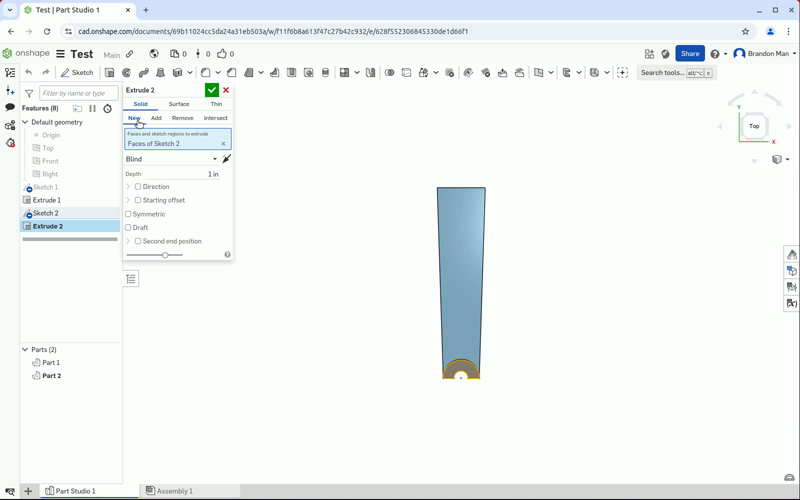
click(137, 120)
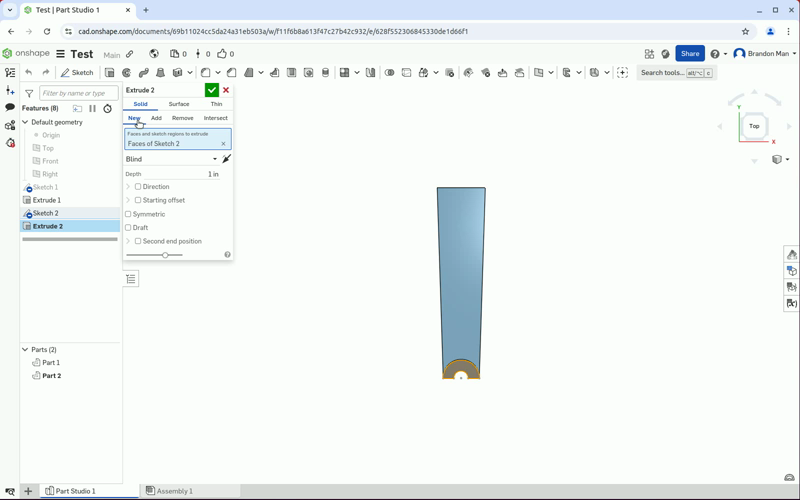
key(tab, 4)
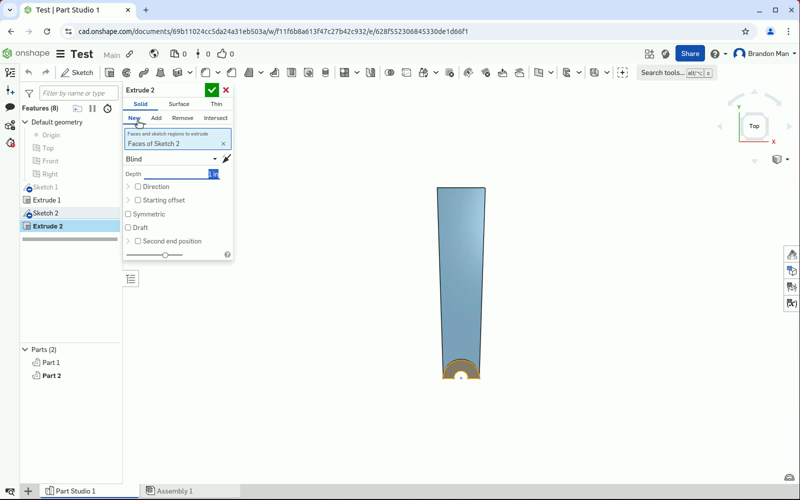
text(2.407)
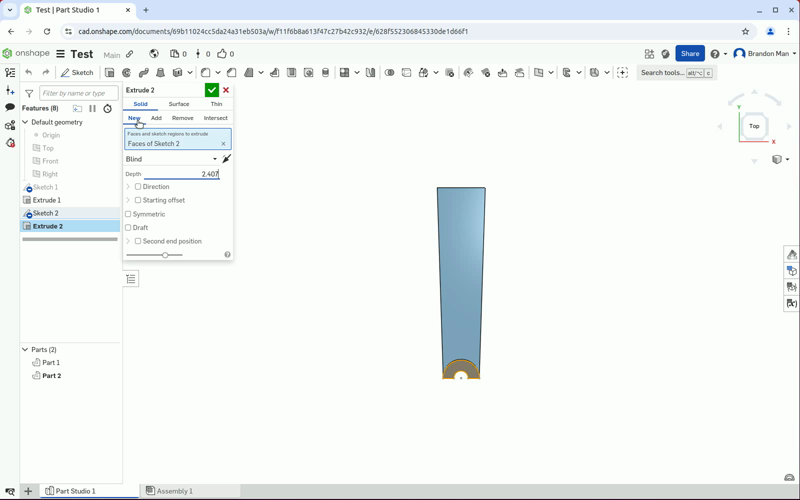
key(enter)
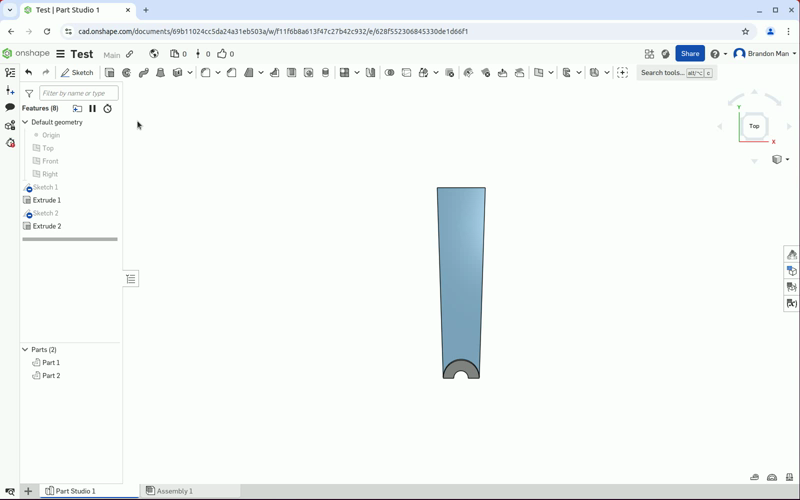
key(shift+h)
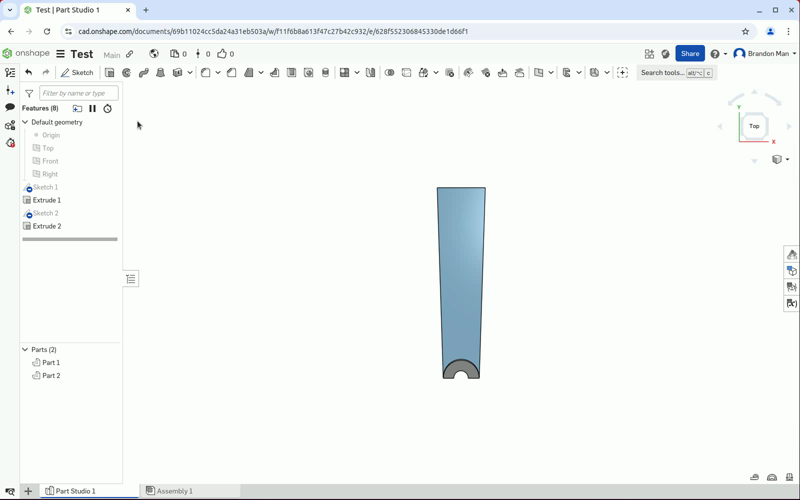
key(shift+h)
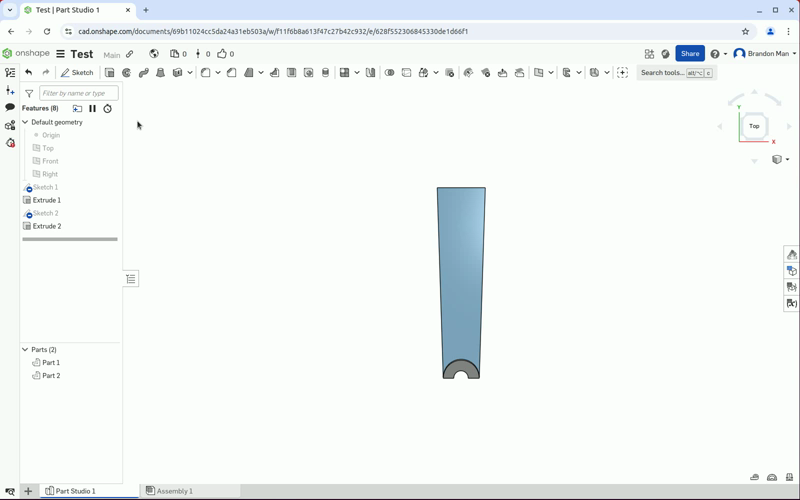
mouse_move(73, 189)
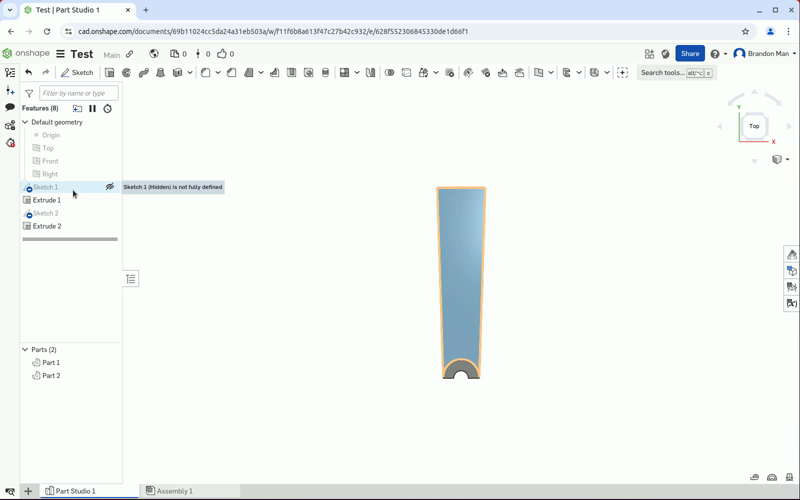
click(73, 189)
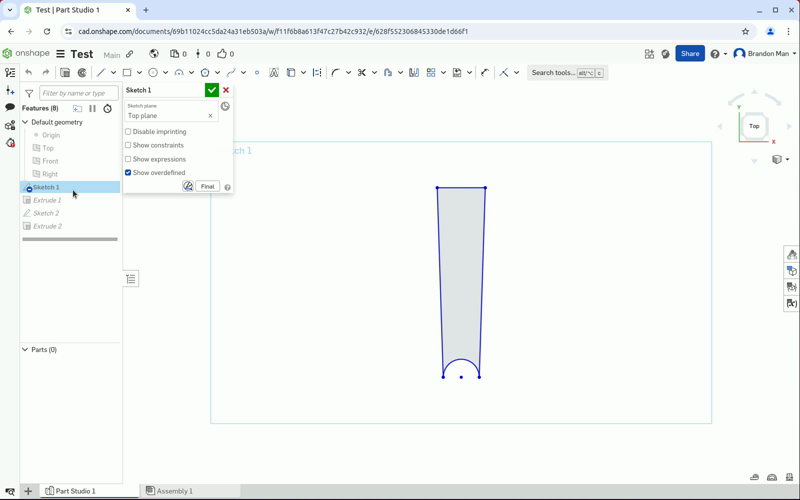
mouse_move(229, 92)
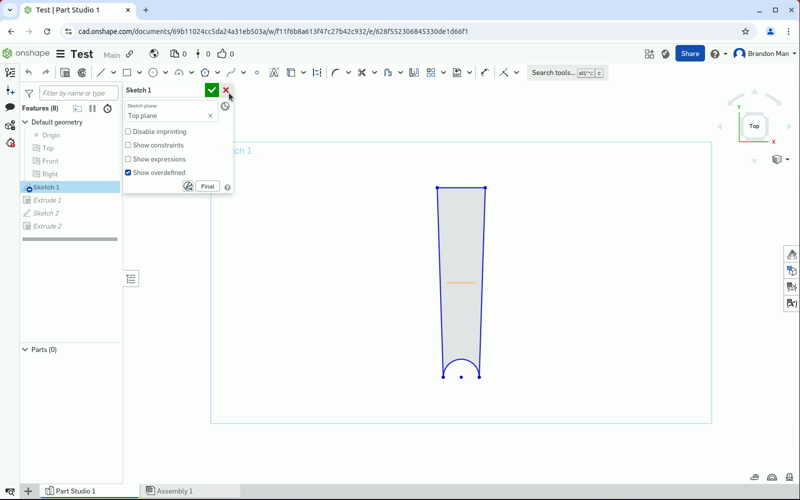
click(229, 92)
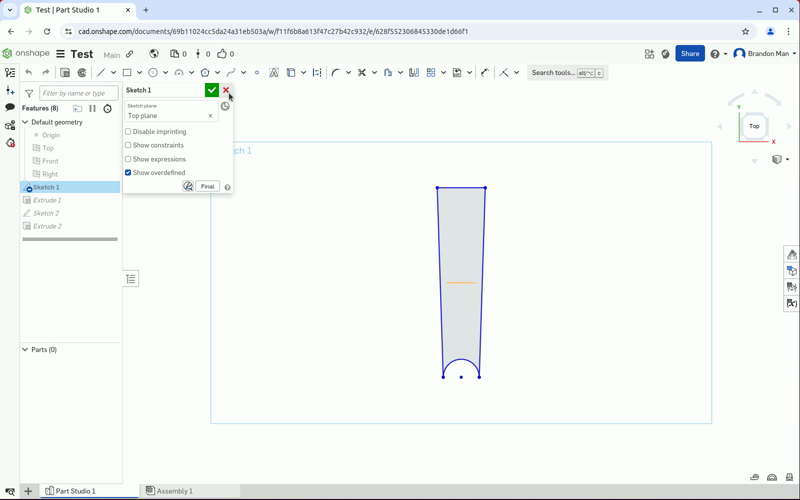
key(shift+s)
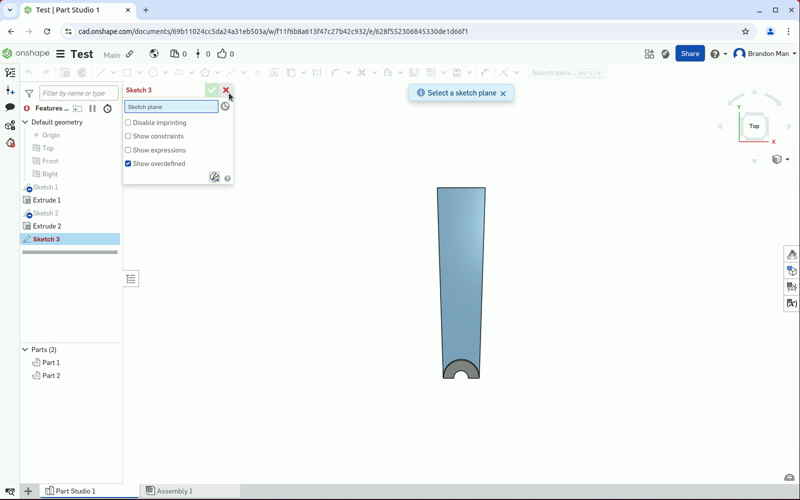
mouse_move(73, 150)
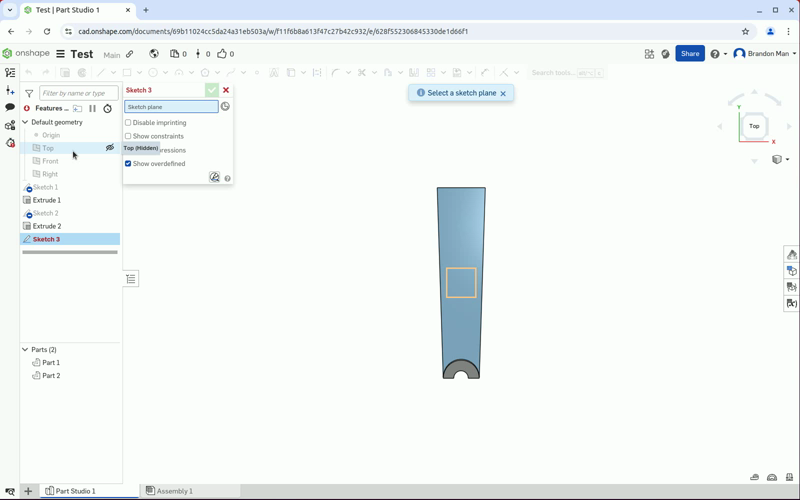
click(73, 150)
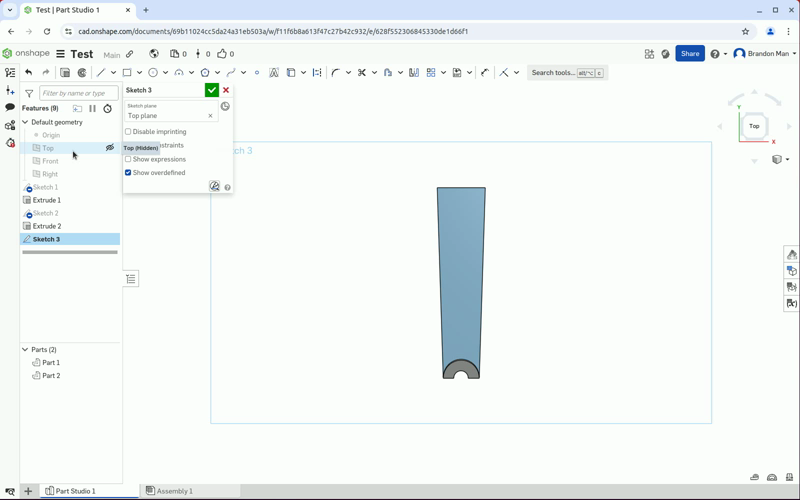
mouse_move(73, 352)
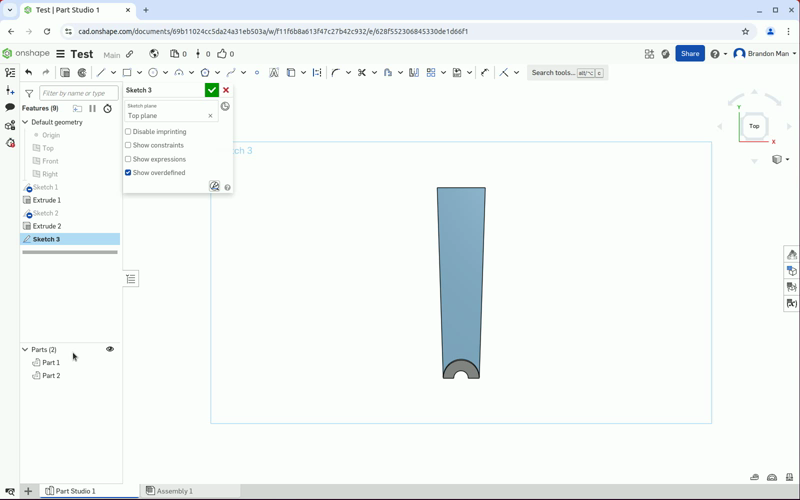
key(y)
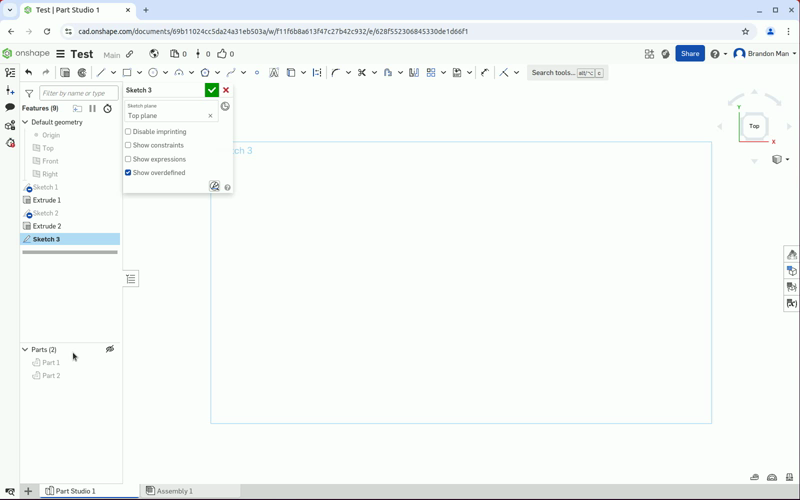
key(a)
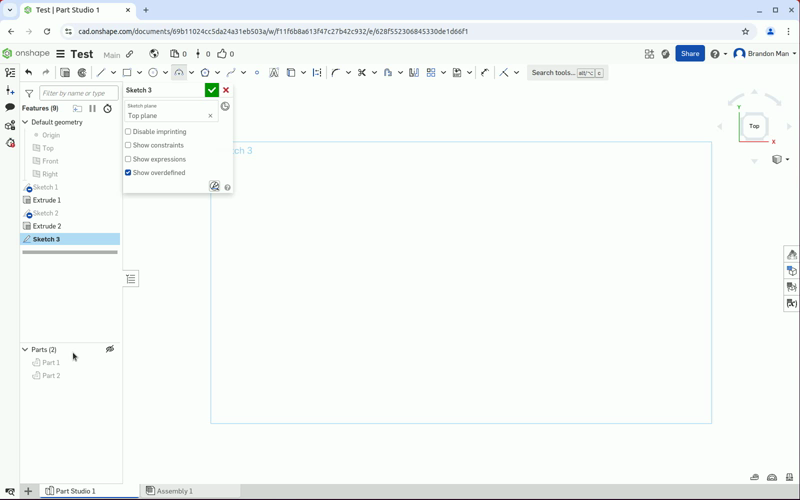
key_down(shift)
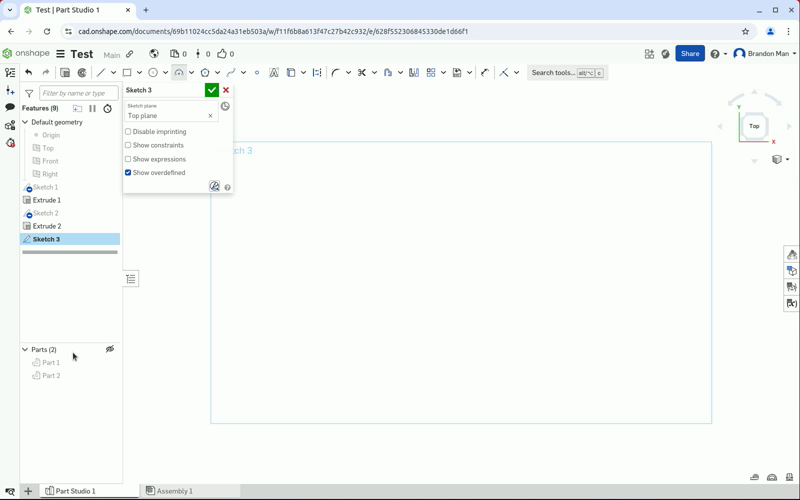
mouse_move(443, 378)
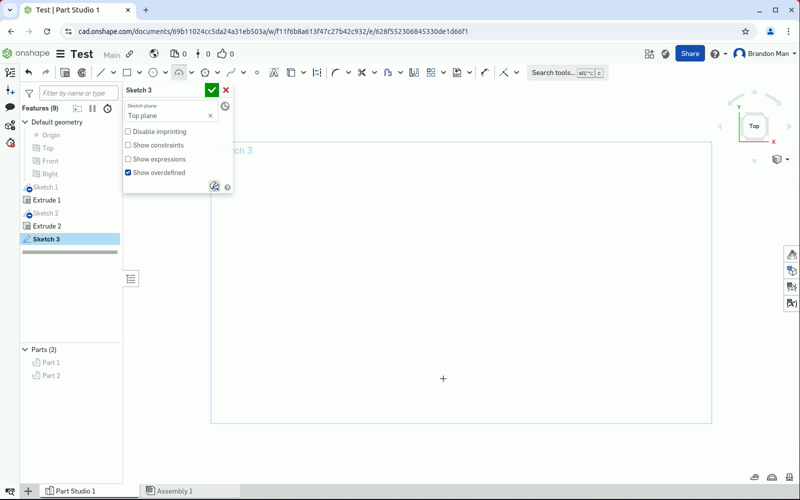
click(443, 378)
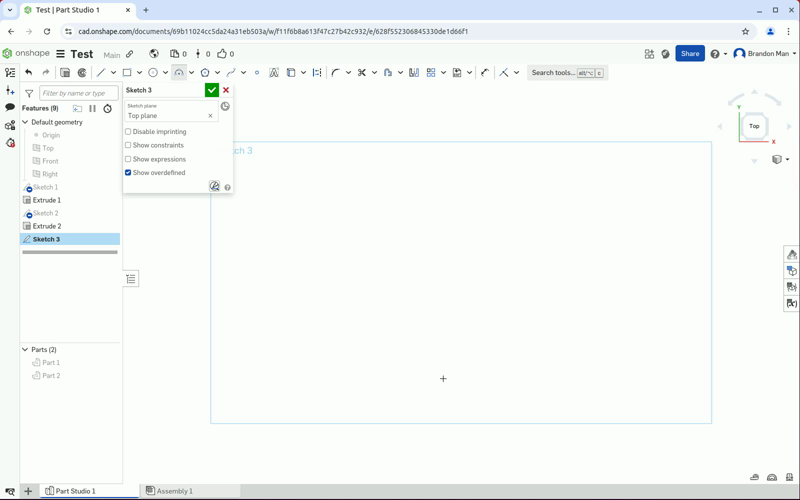
key_up(shift)
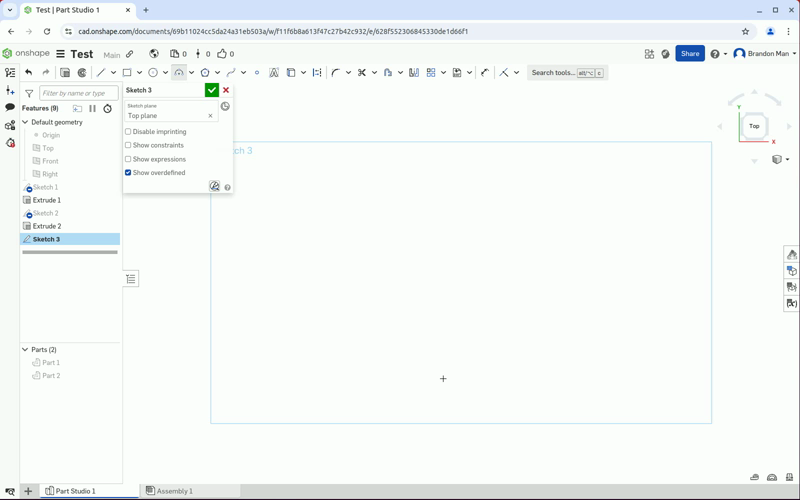
key_down(shift)
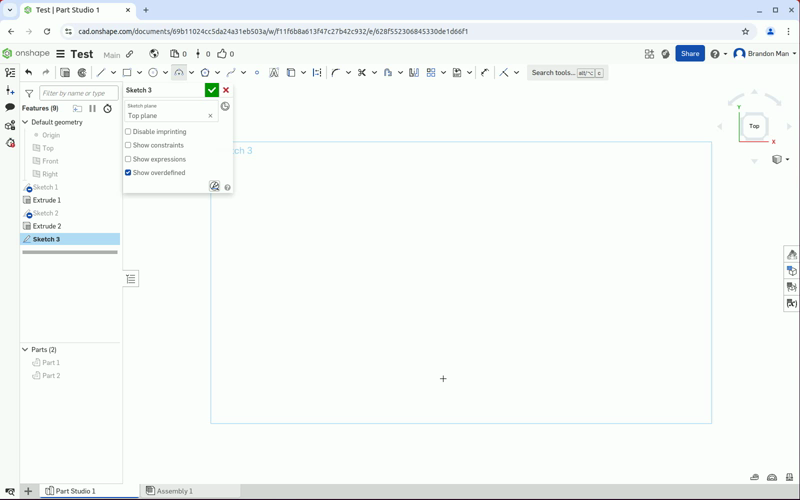
mouse_move(479, 378)
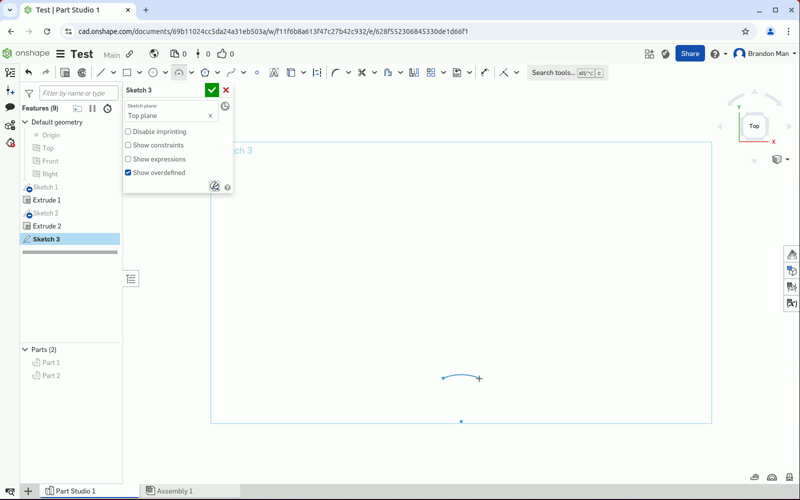
click(479, 378)
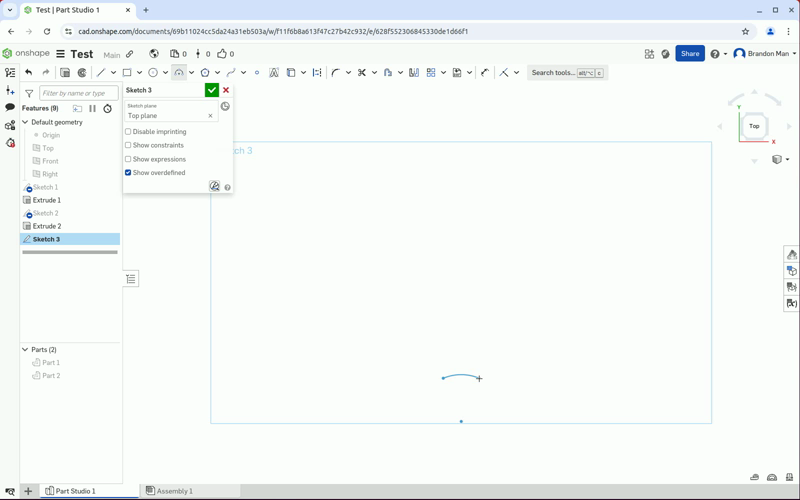
mouse_move(461, 395)
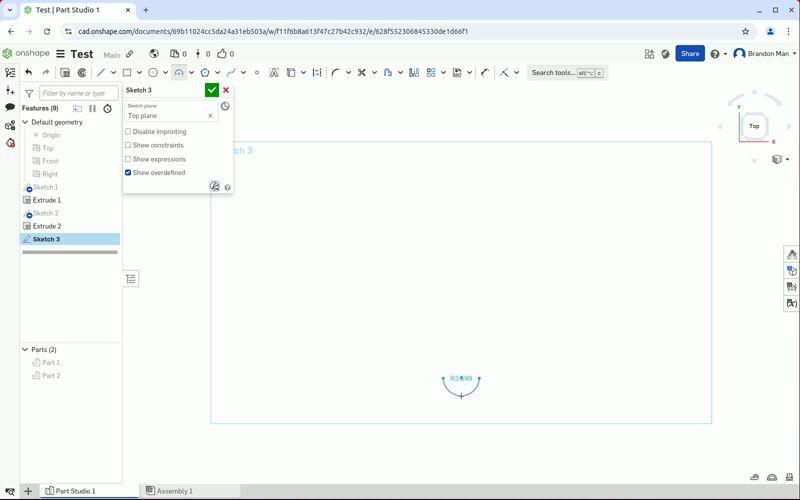
click(461, 395)
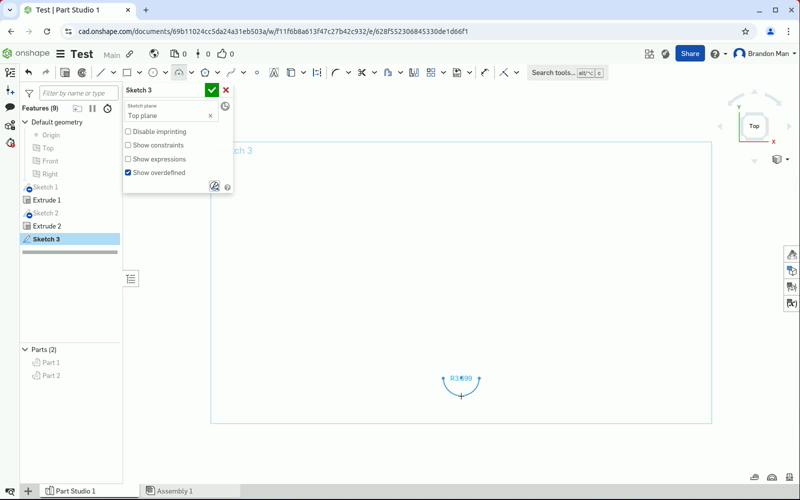
key_up(shift)
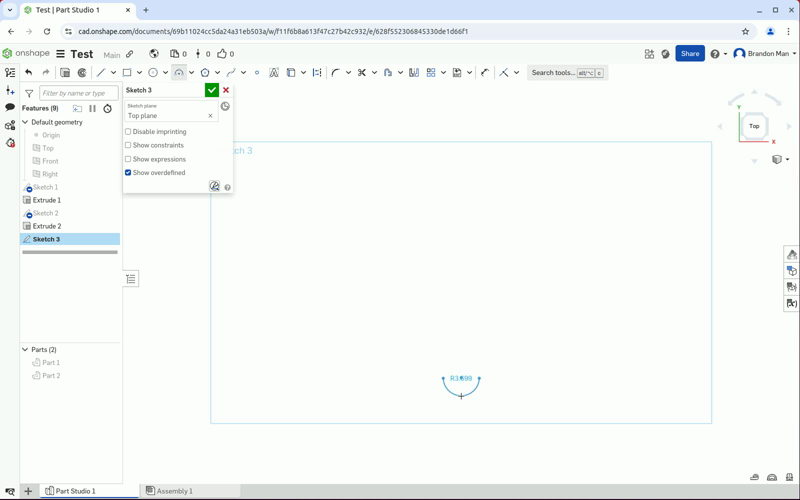
key(esc)
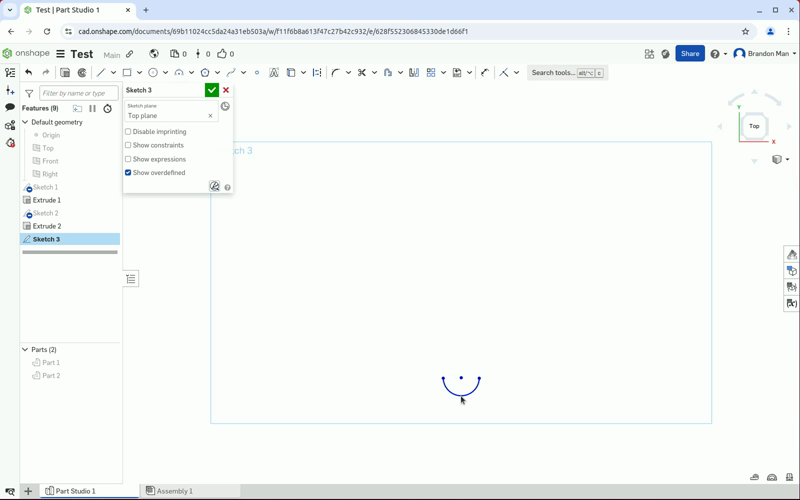
key(l)
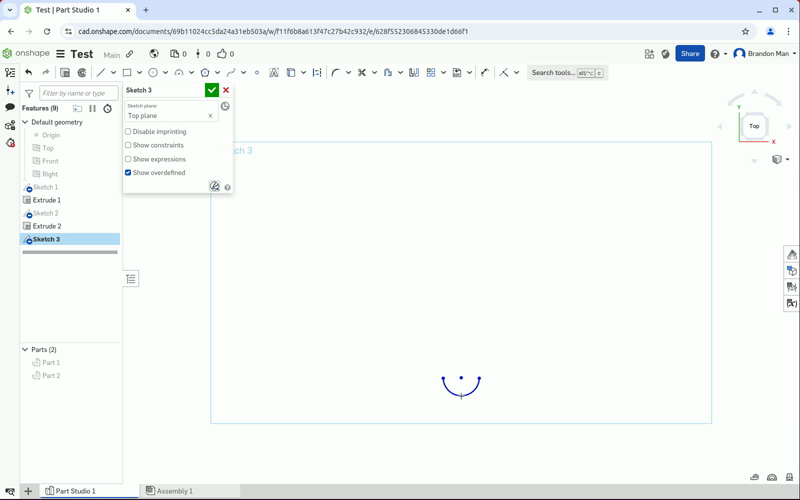
mouse_move(479, 378)
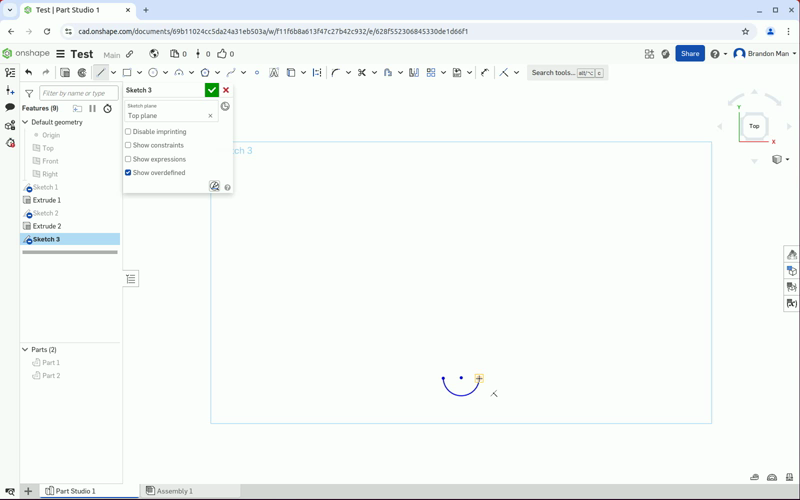
click(479, 378)
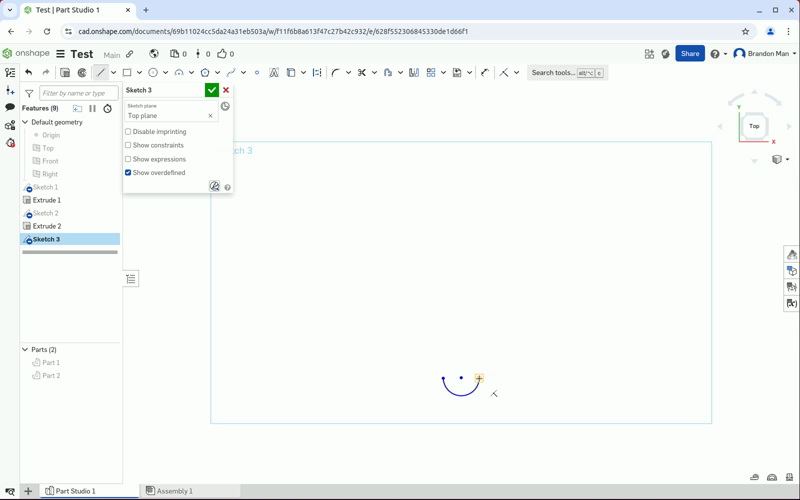
key_down(shift)
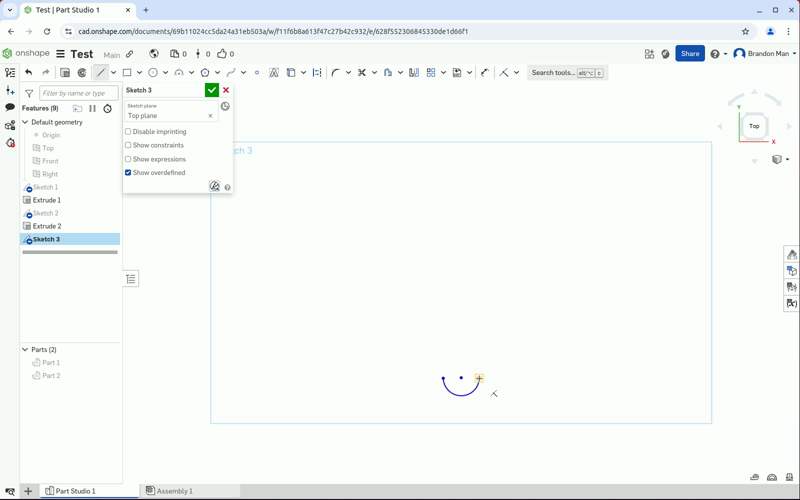
mouse_move(509, 378)
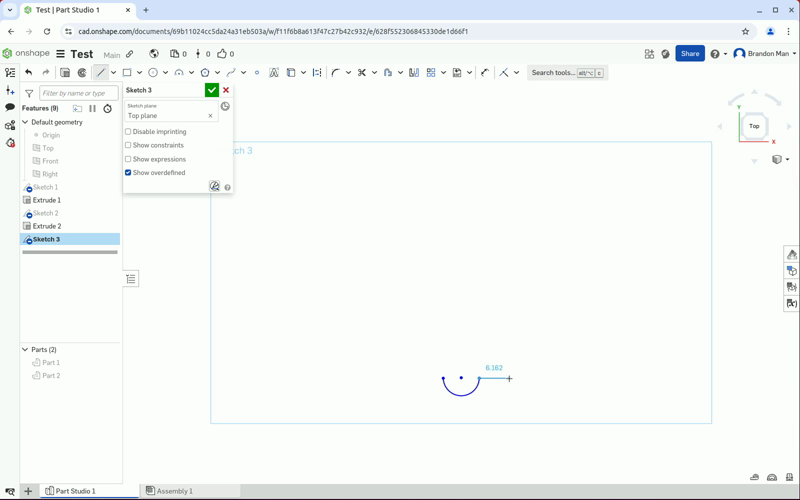
mouse_move(468, 378)
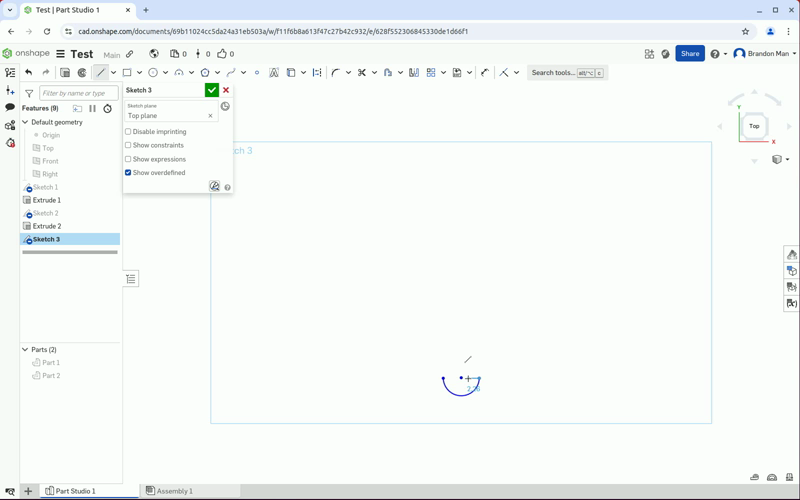
click(468, 378)
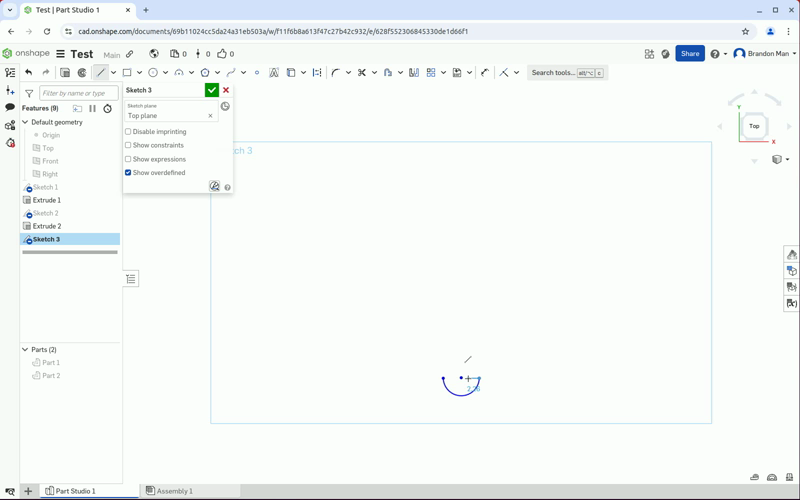
key_up(shift)
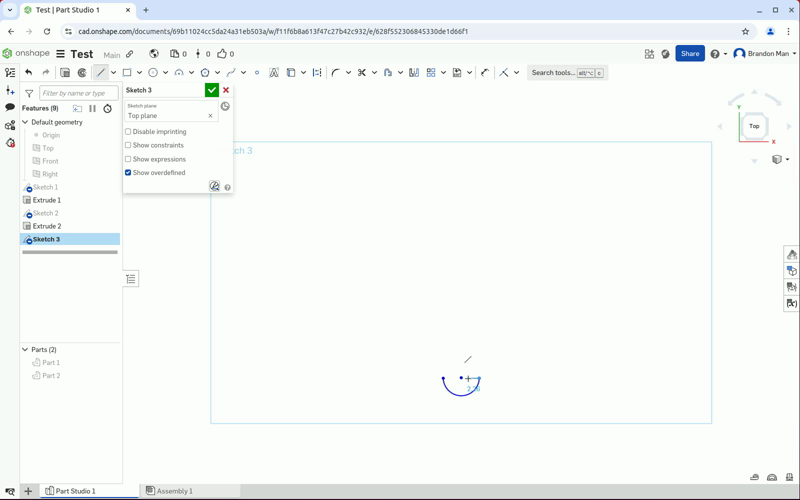
key(esc)
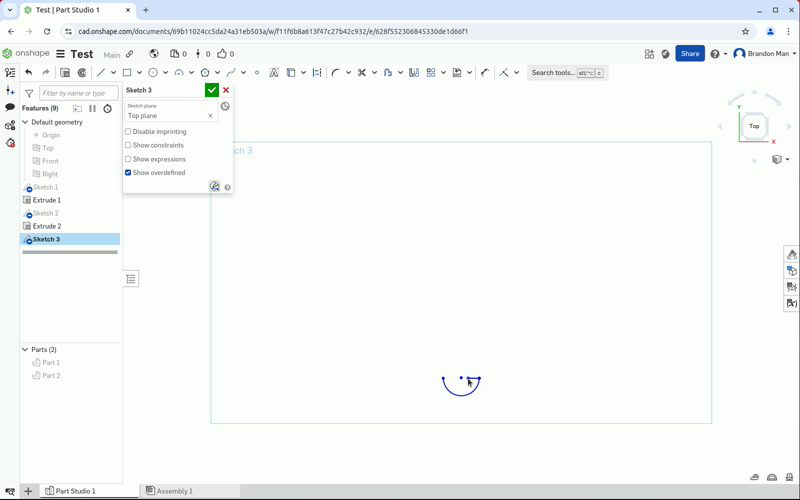
key(a)
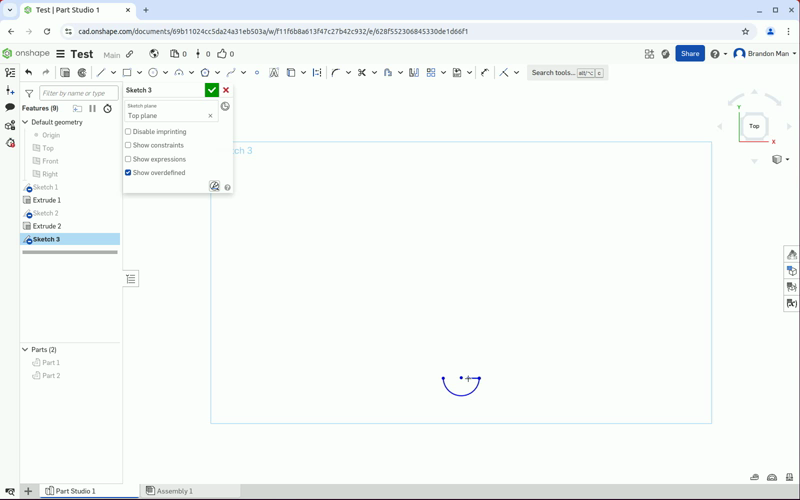
mouse_move(468, 378)
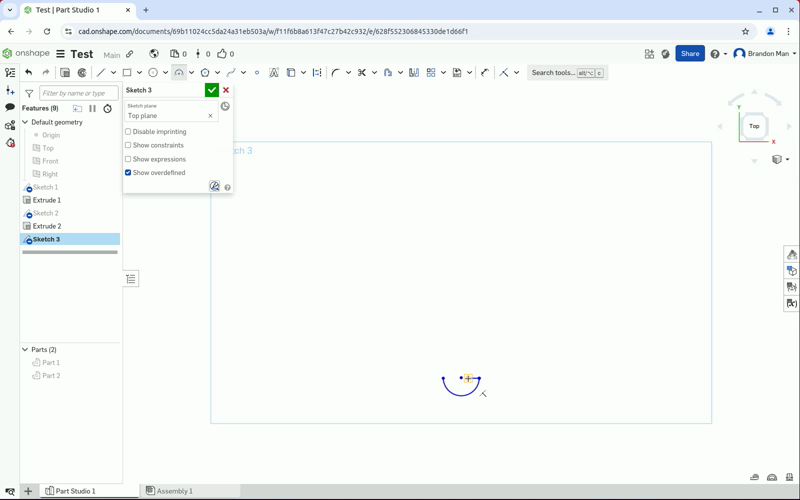
click(468, 378)
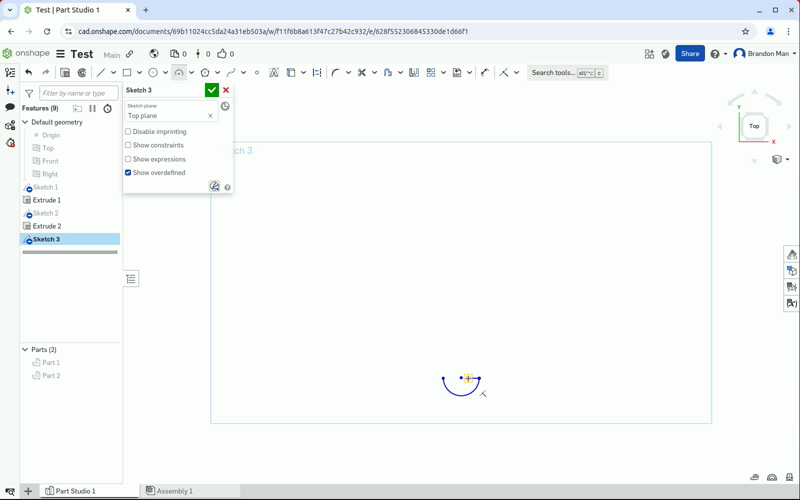
key_down(shift)
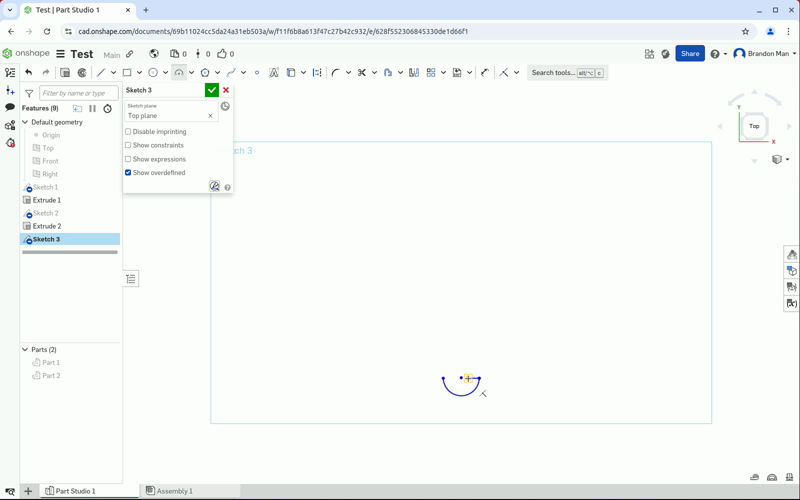
mouse_move(453, 378)
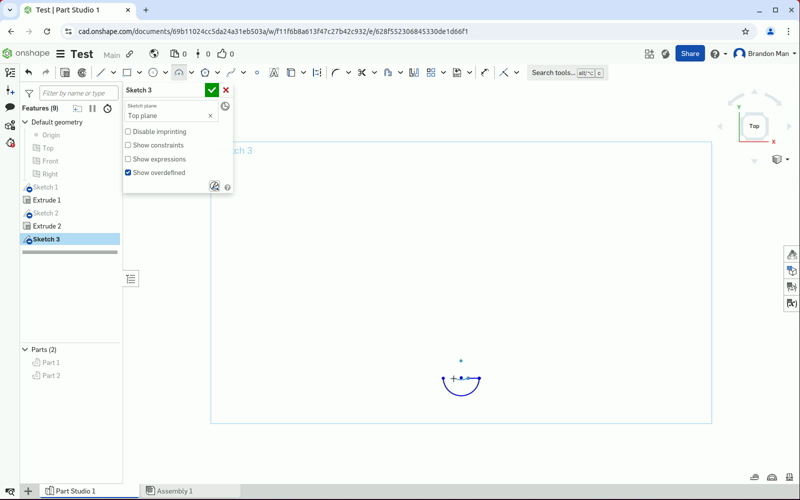
click(453, 378)
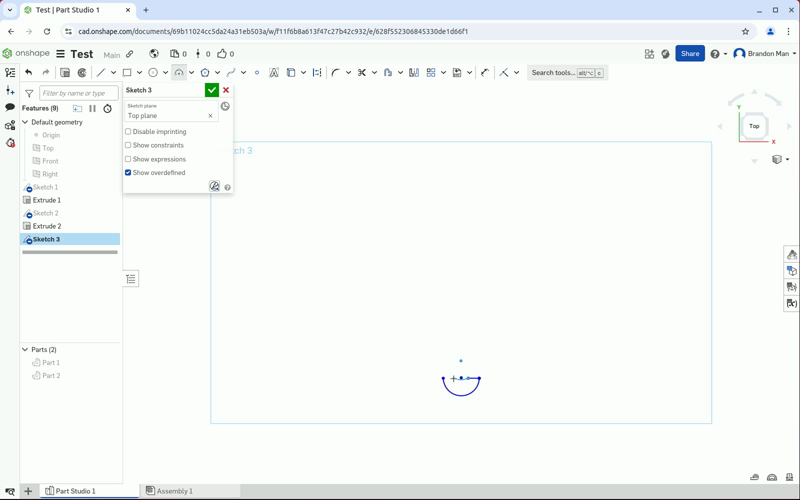
mouse_move(461, 384)
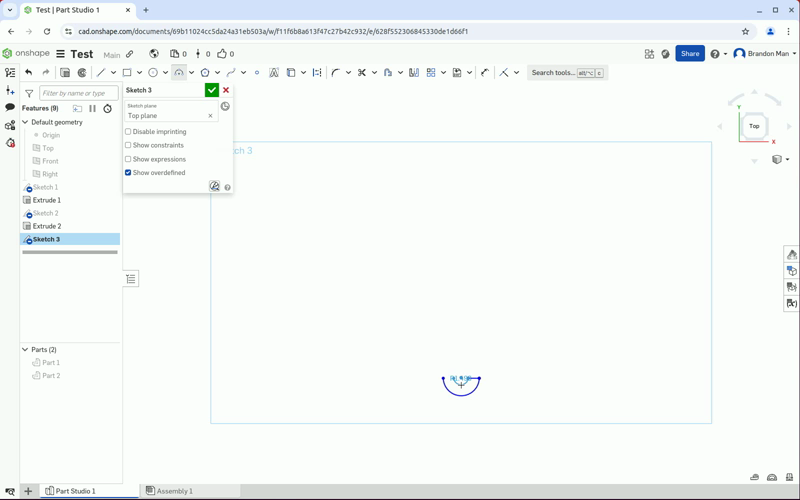
click(461, 384)
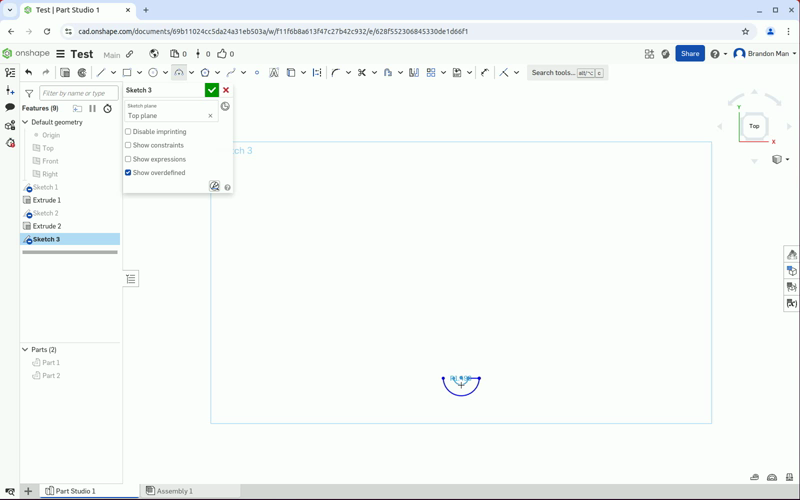
key_up(shift)
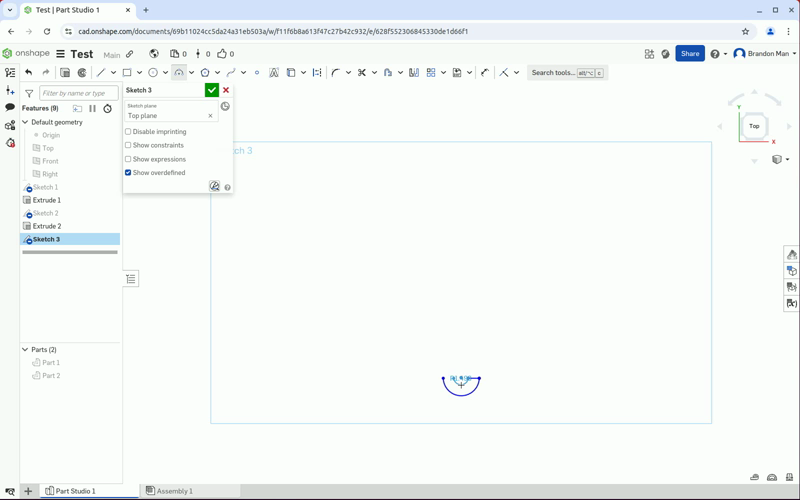
key(esc)
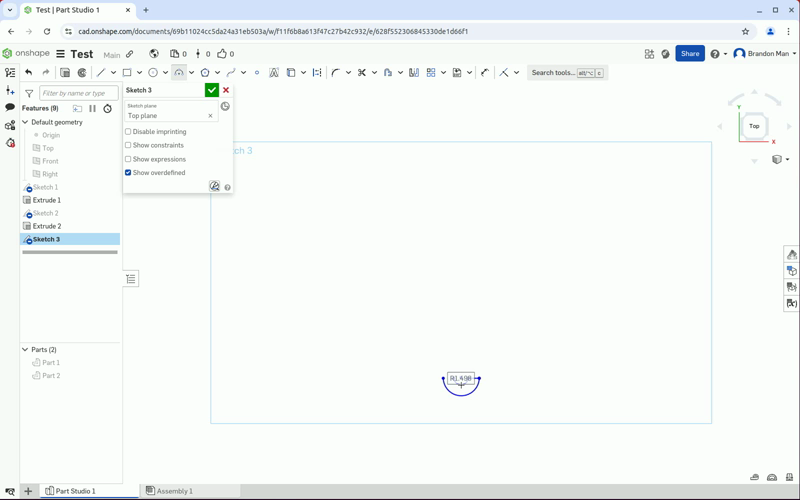
key(l)
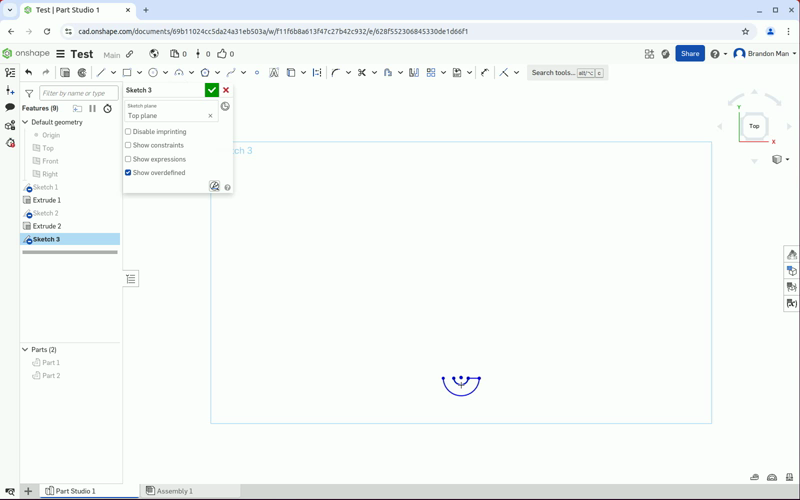
mouse_move(453, 378)
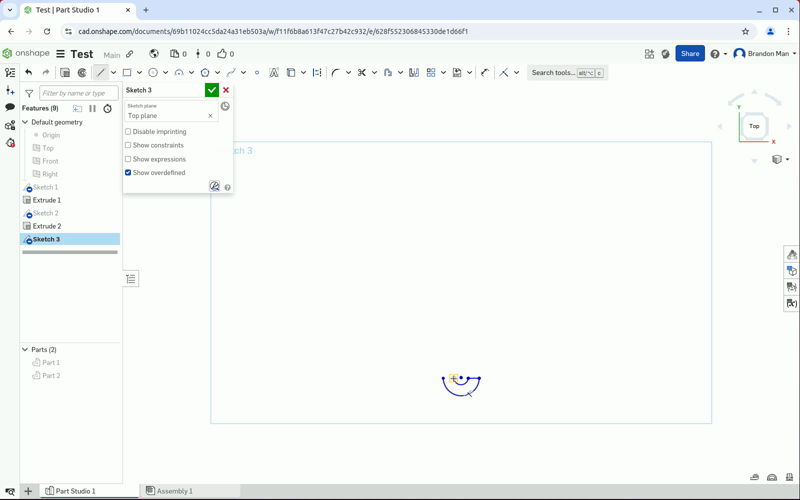
click(453, 378)
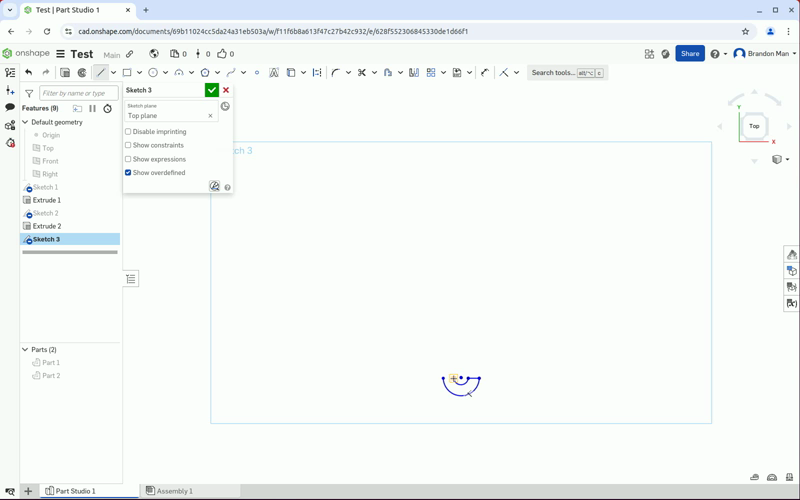
mouse_move(483, 378)
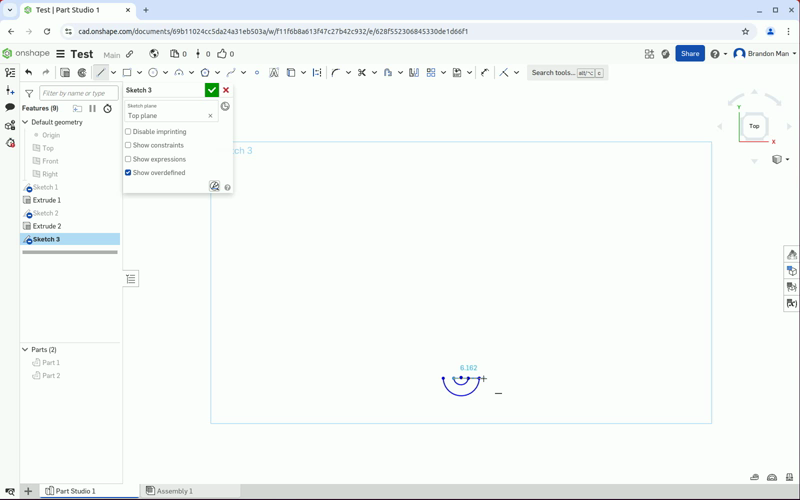
key_down(shift)
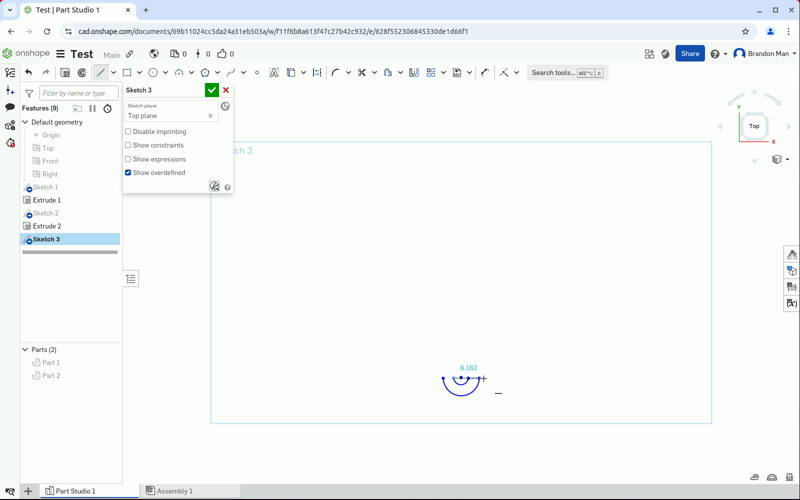
mouse_move(443, 378)
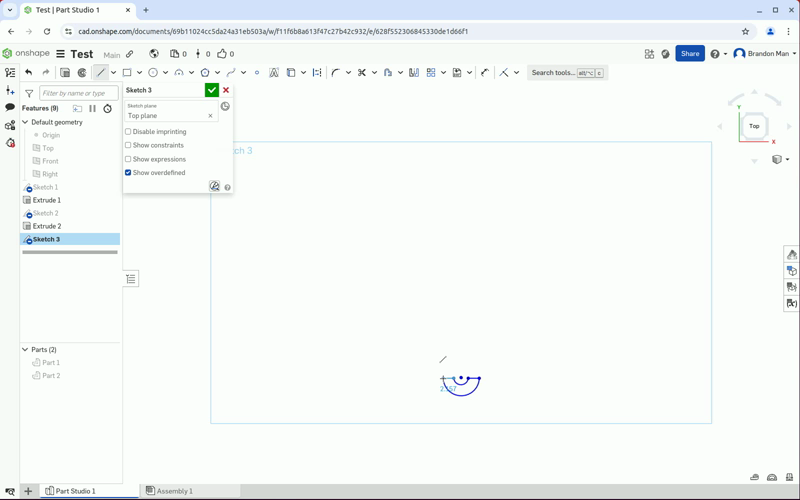
key_up(shift)
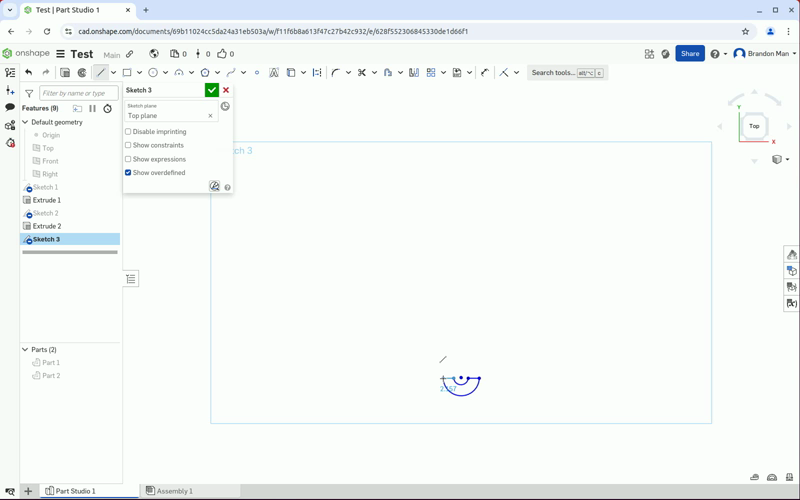
click(443, 378)
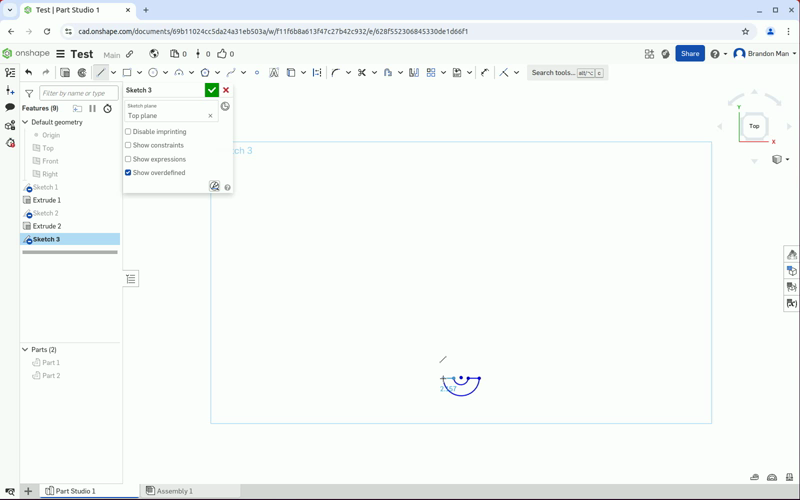
key(esc)
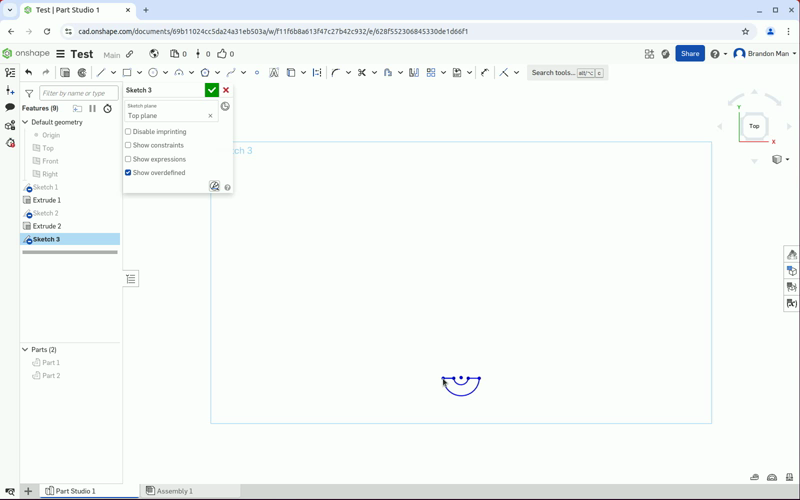
mouse_move(470, 382)
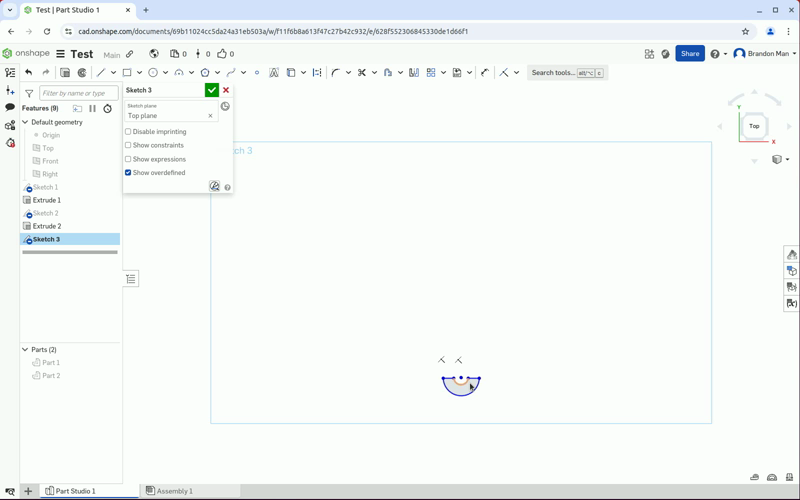
scroll(6)
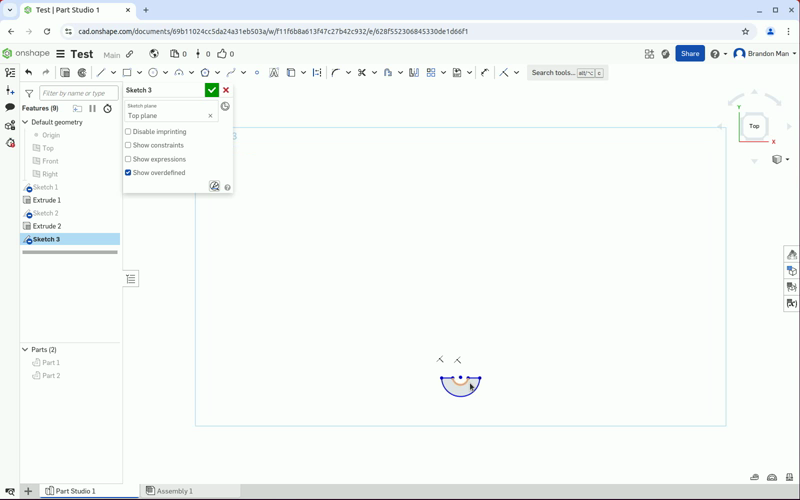
scroll(6)
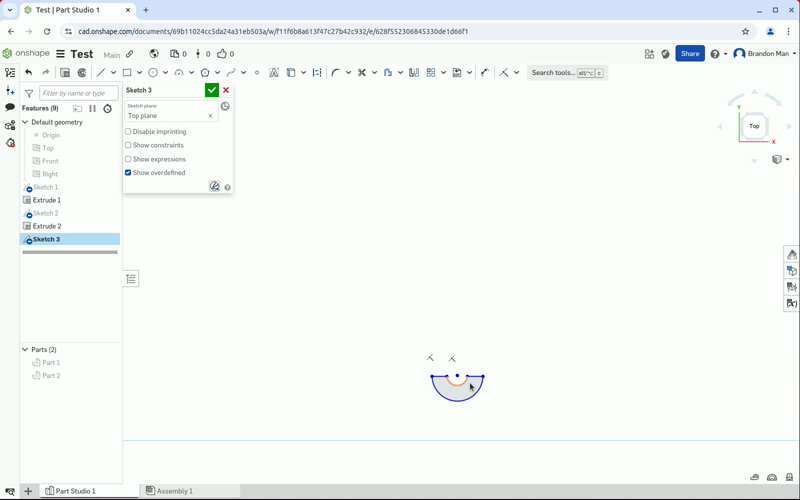
scroll(6)
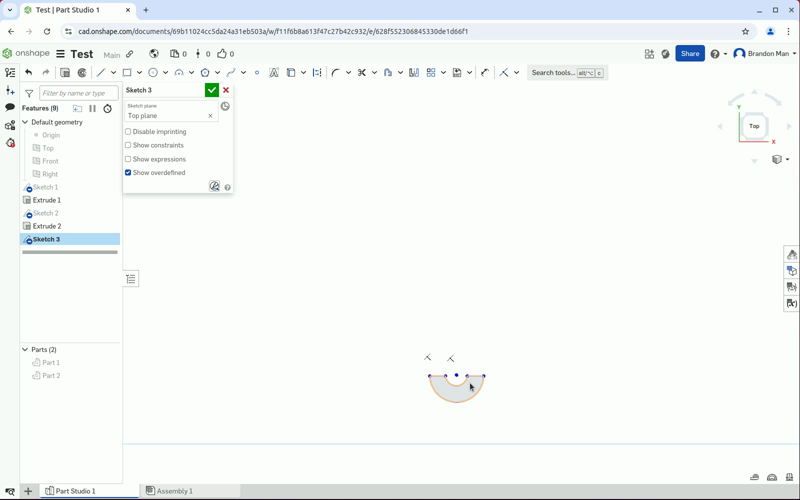
scroll(6)
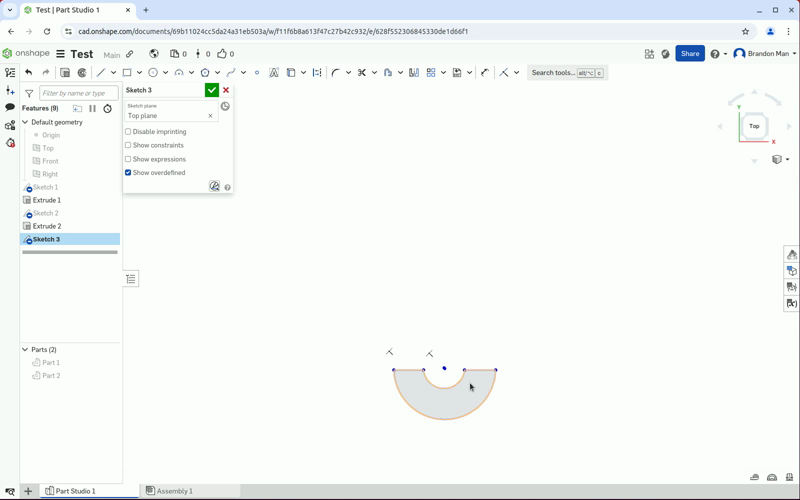
scroll(6)
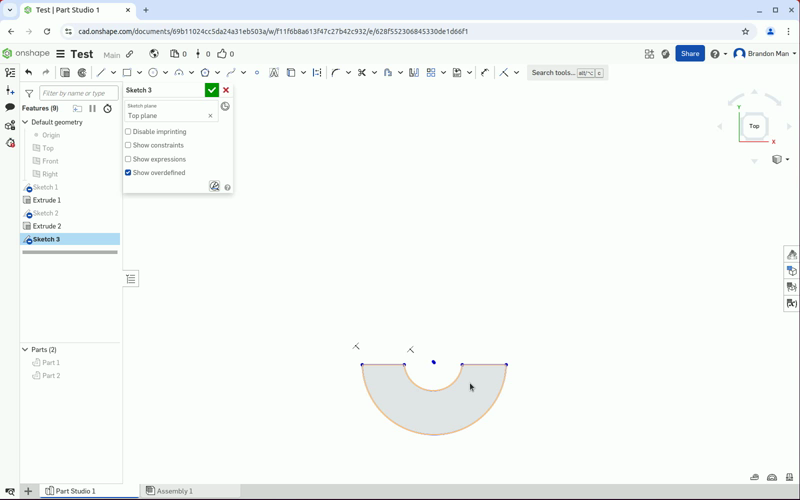
scroll(6)
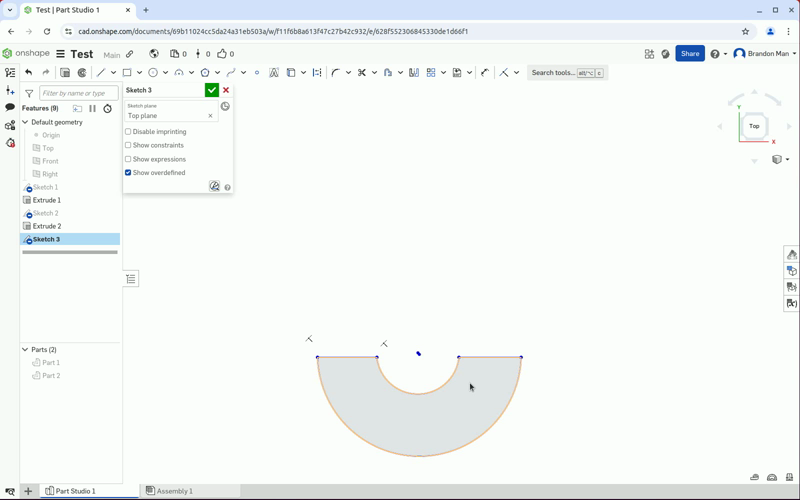
scroll(6)
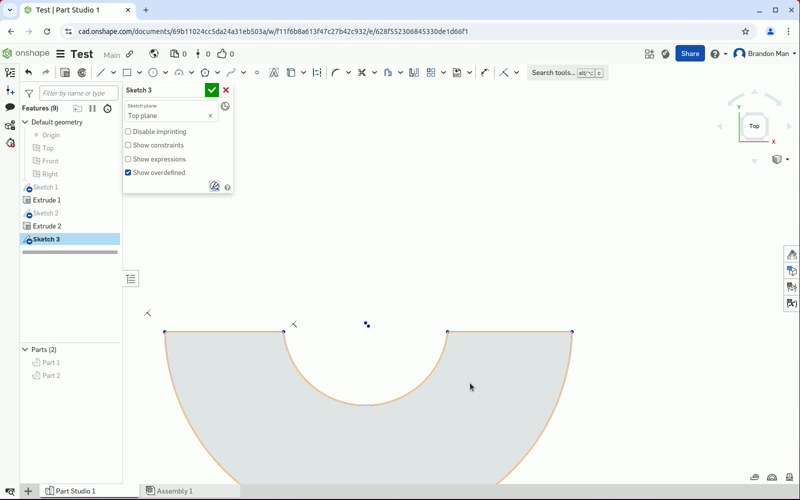
click(470, 382)
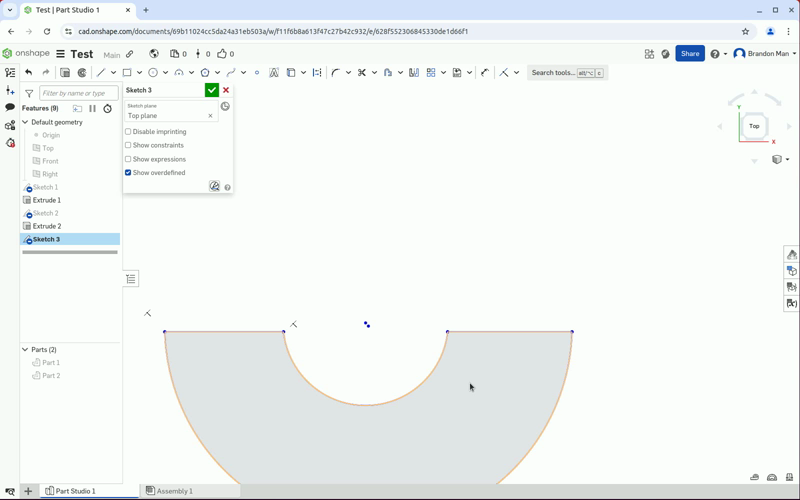
scroll(-6)
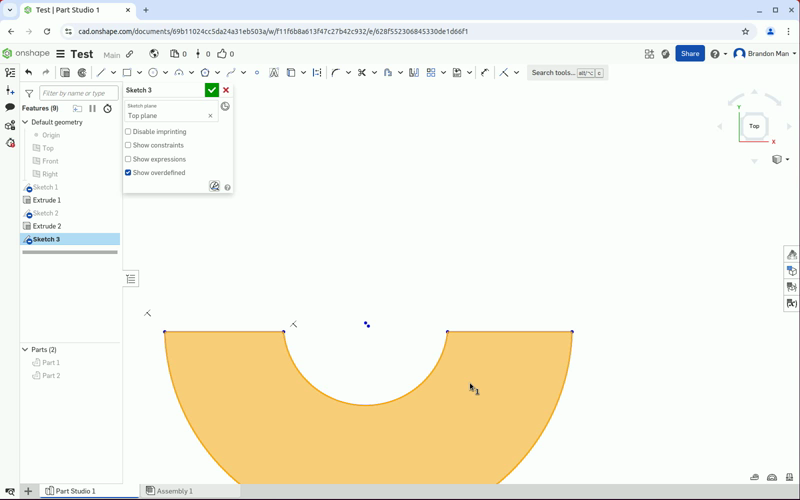
scroll(-6)
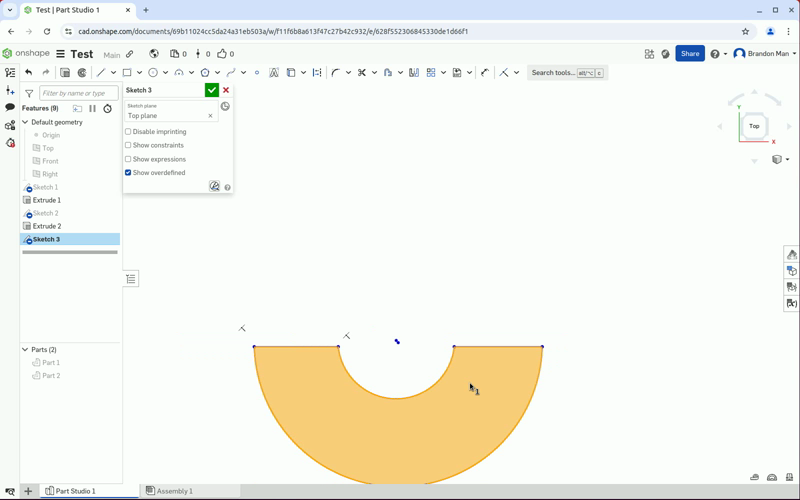
scroll(-6)
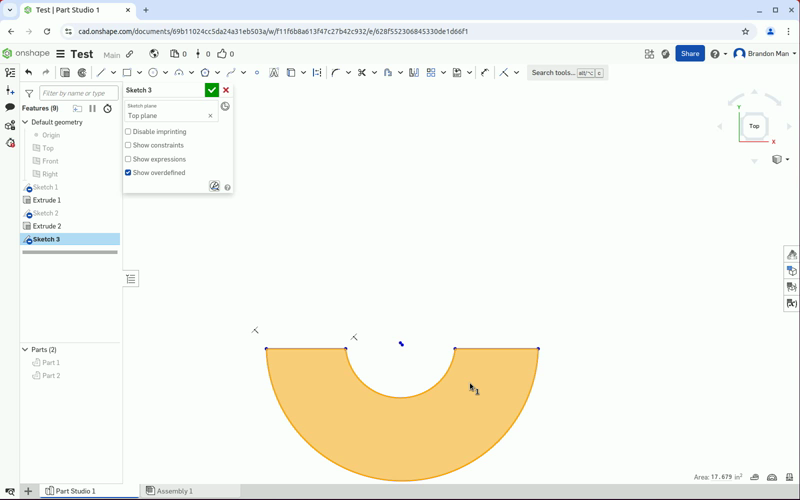
scroll(-6)
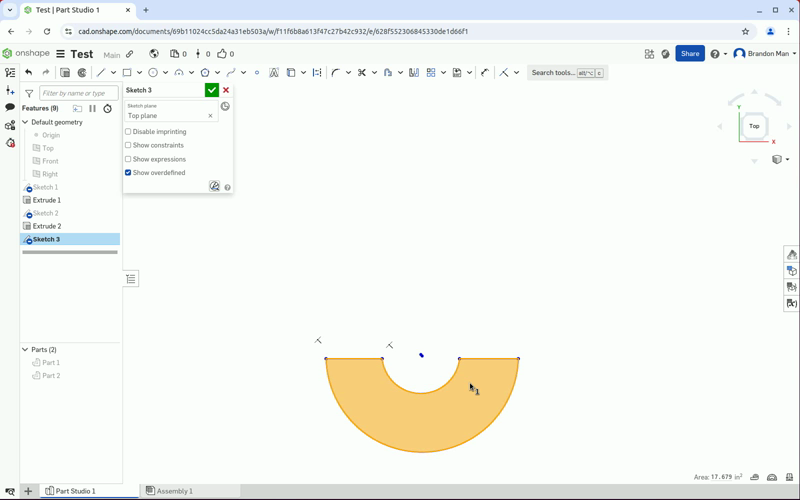
scroll(-6)
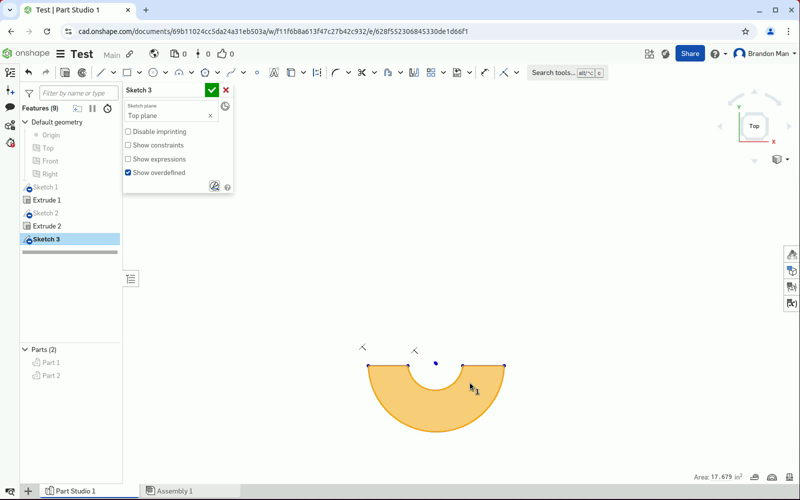
scroll(-6)
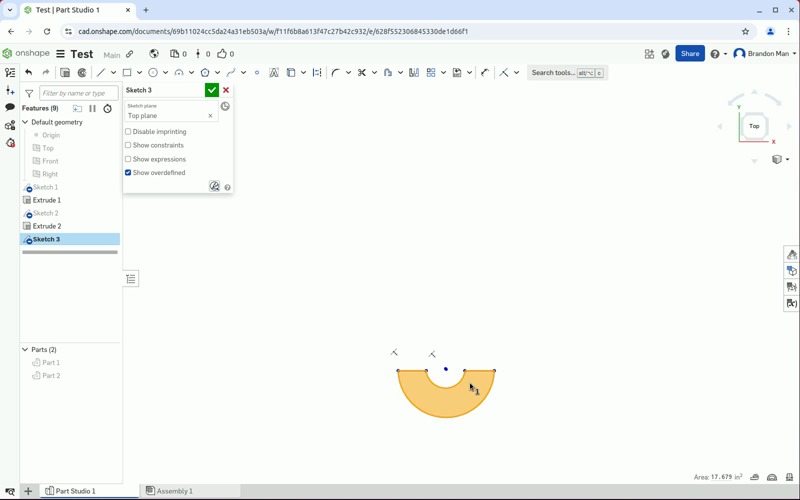
scroll(-6)
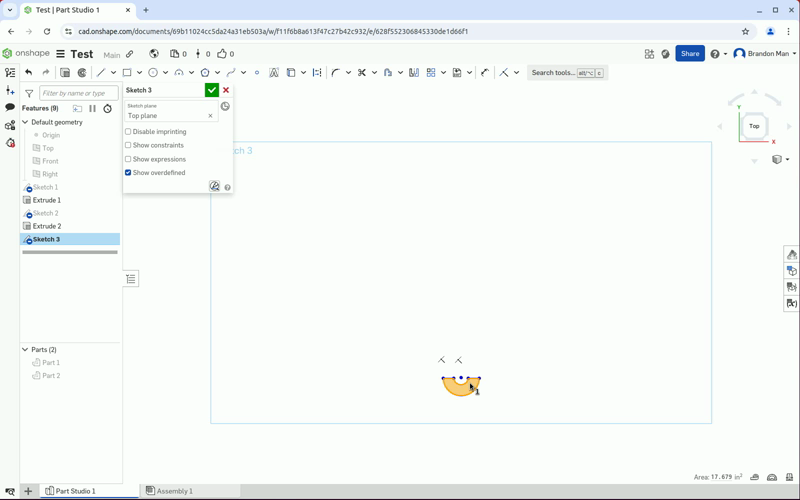
mouse_move(73, 352)
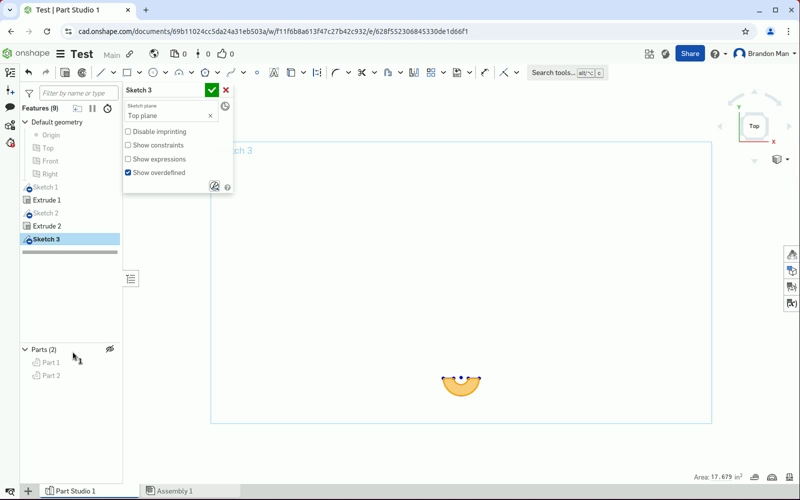
key(shift+y)
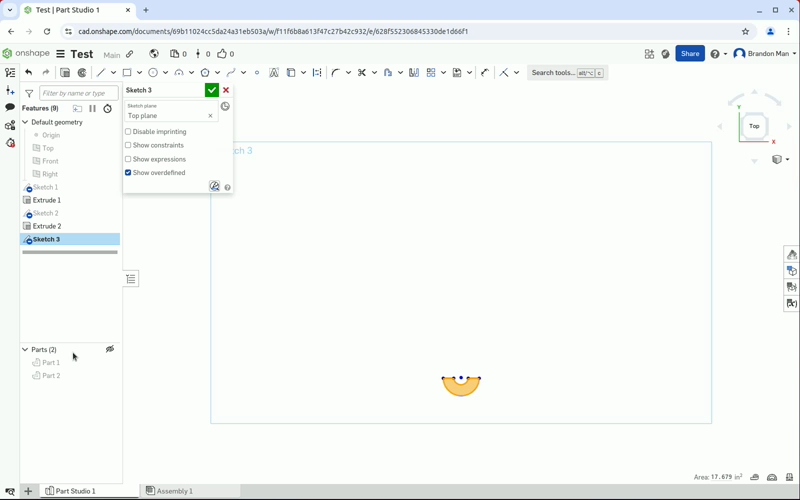
key(shift+e)
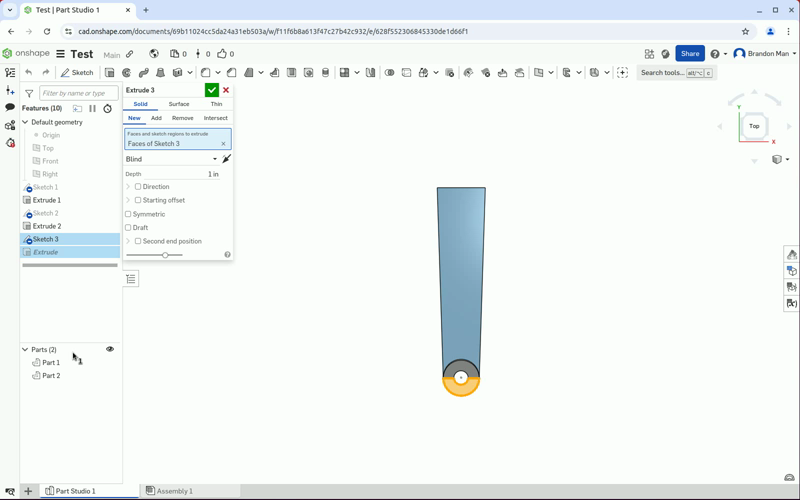
mouse_move(143, 106)
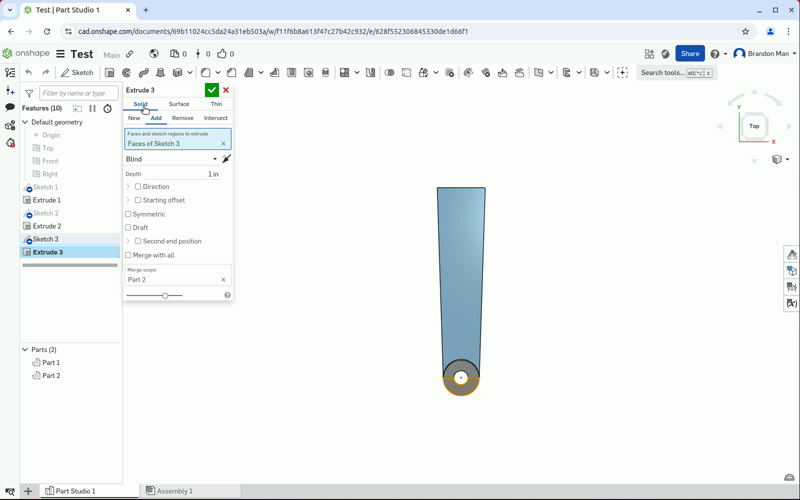
click(143, 106)
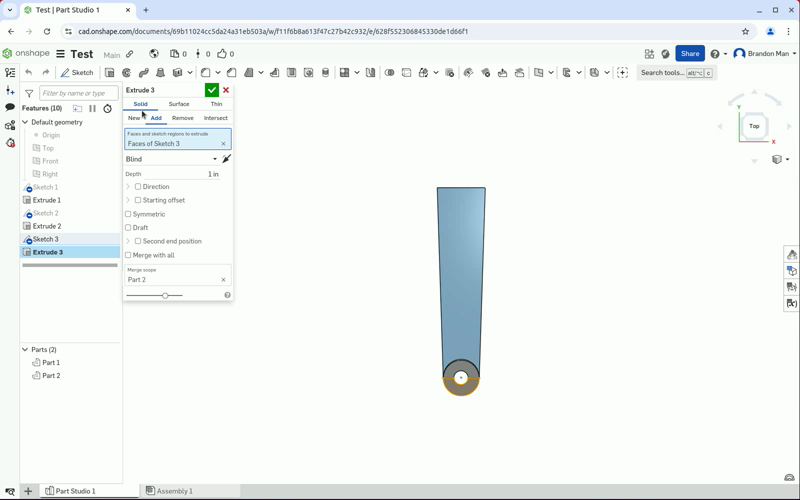
mouse_move(137, 120)
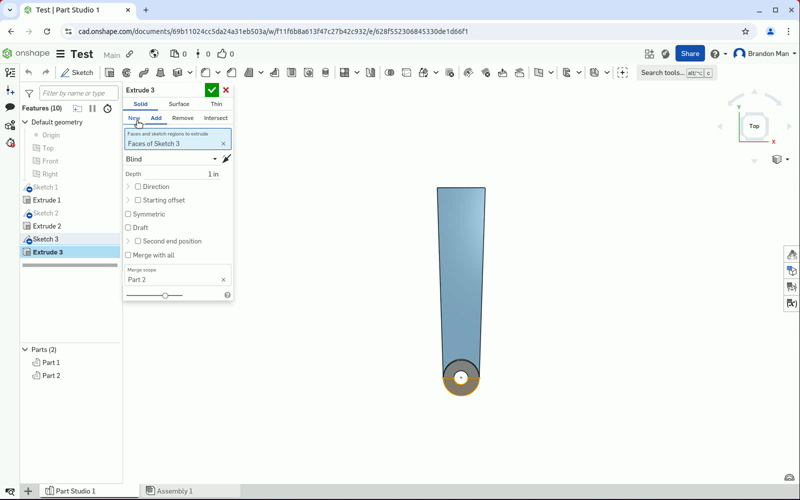
click(137, 120)
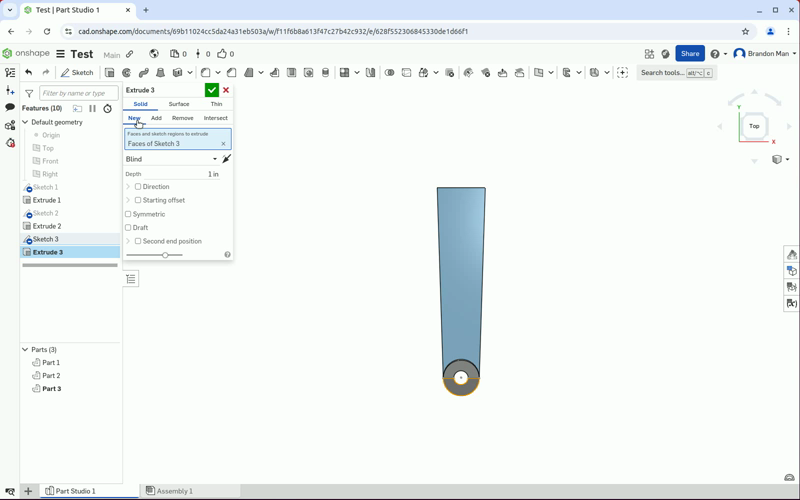
key(tab, 4)
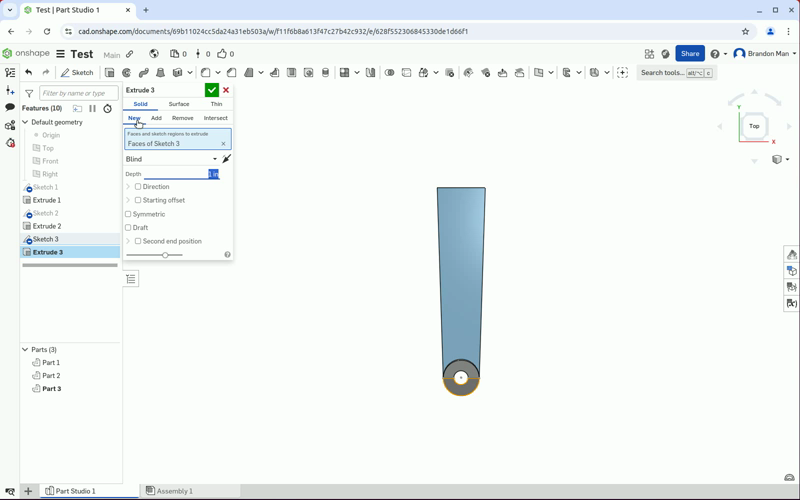
text(2.407)
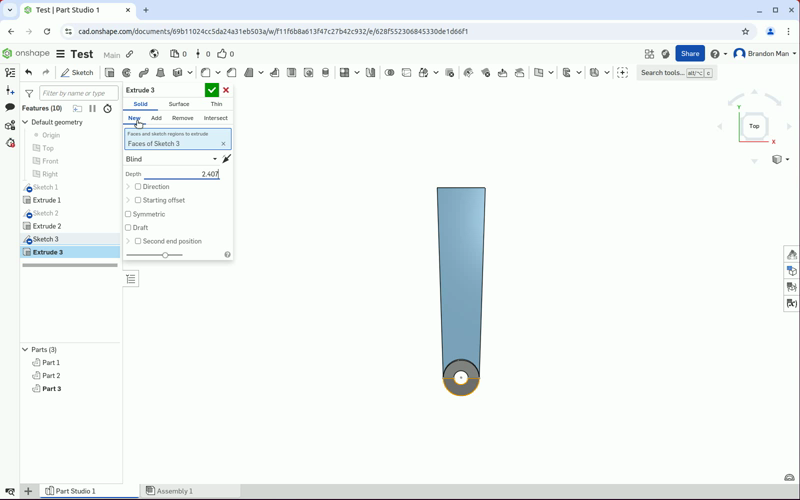
key(enter)
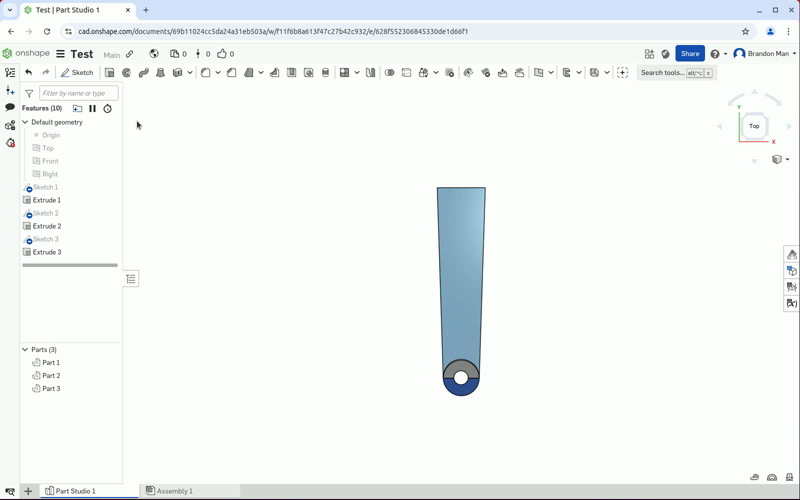
key(shift+h)
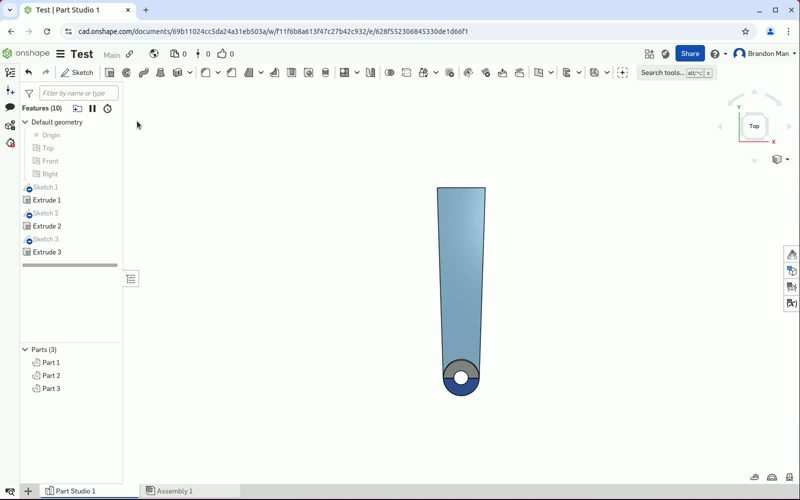
key(shift+h)
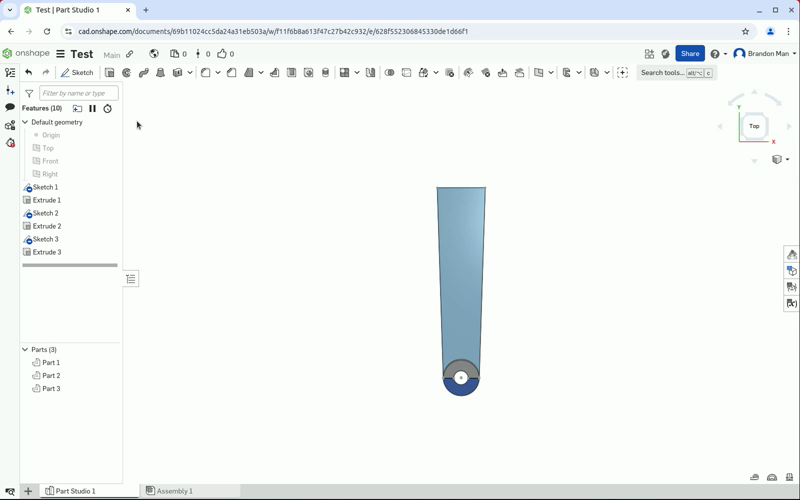
key(shift+7)
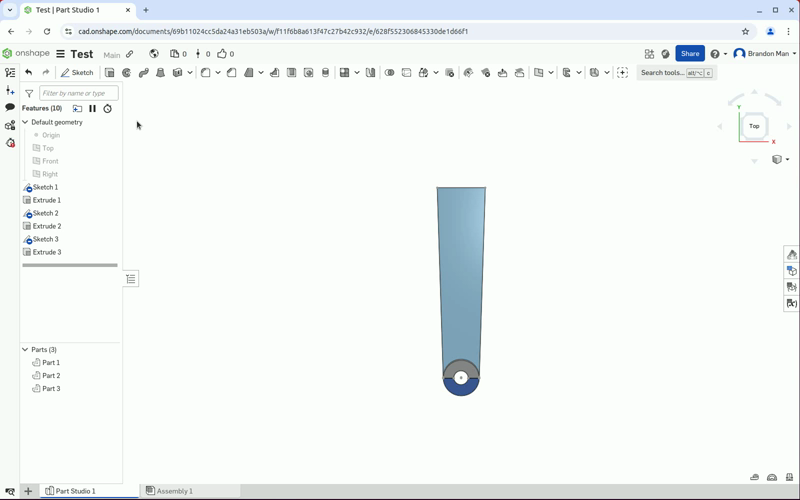
key(up, 3)
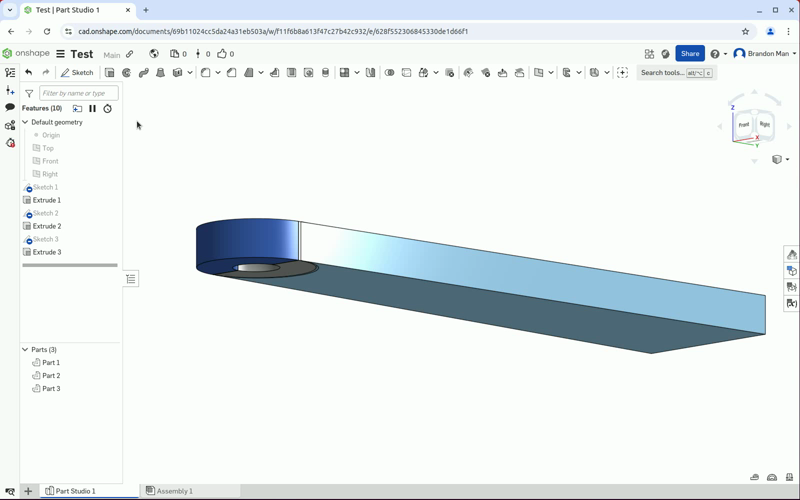
key(left, 3)
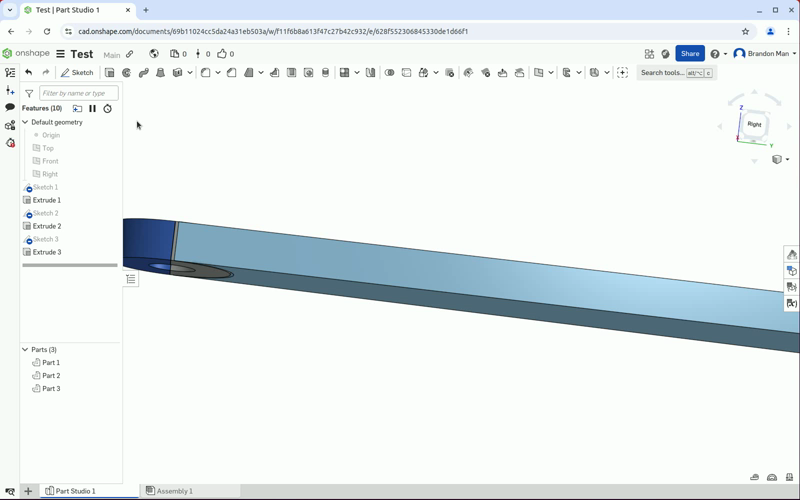
key(right, 3)
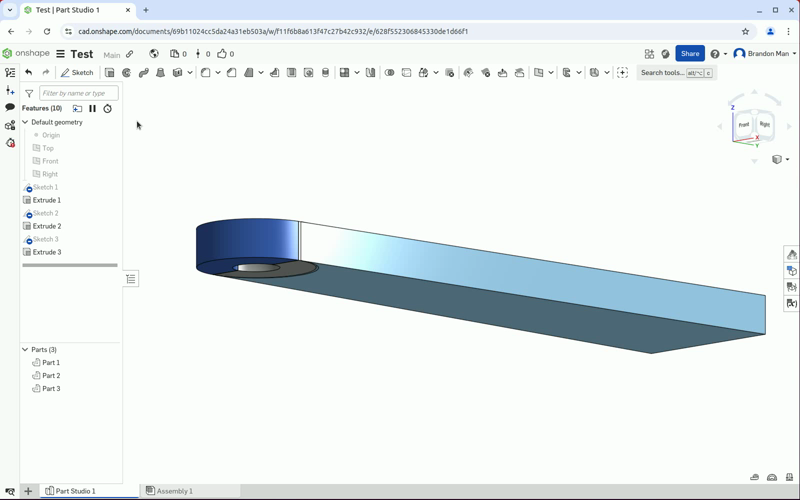
key(down, 3)
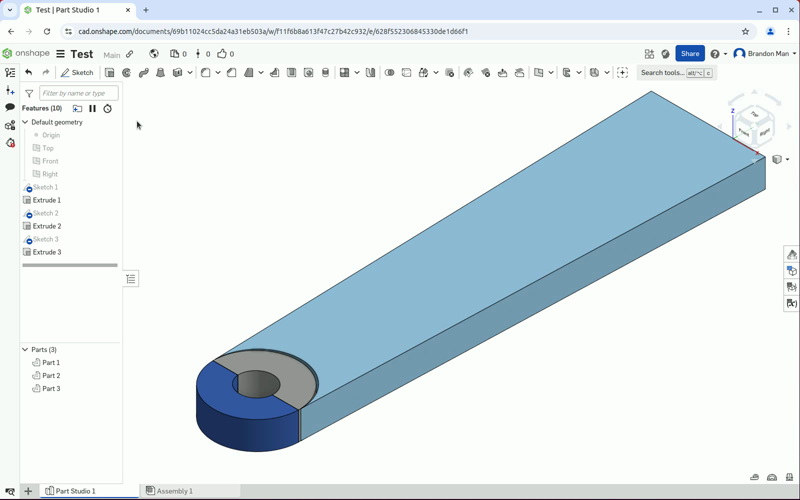
mouse_move(73, 189)
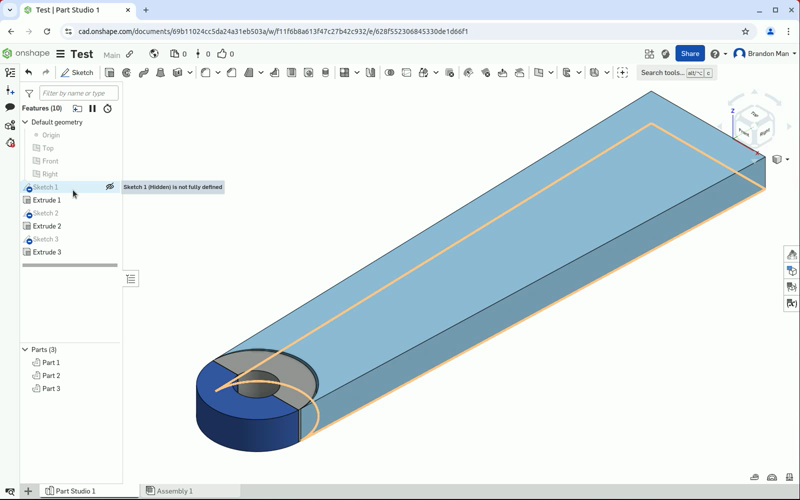
click(73, 189)